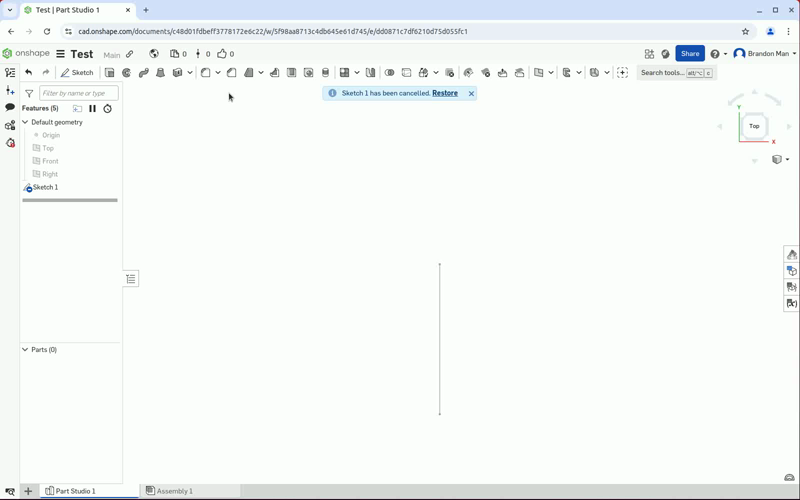
key(shift+h)
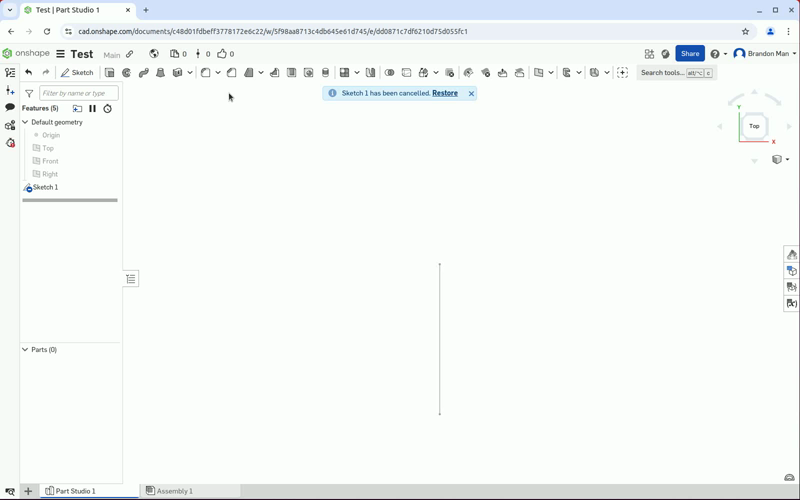
key(shift+s)
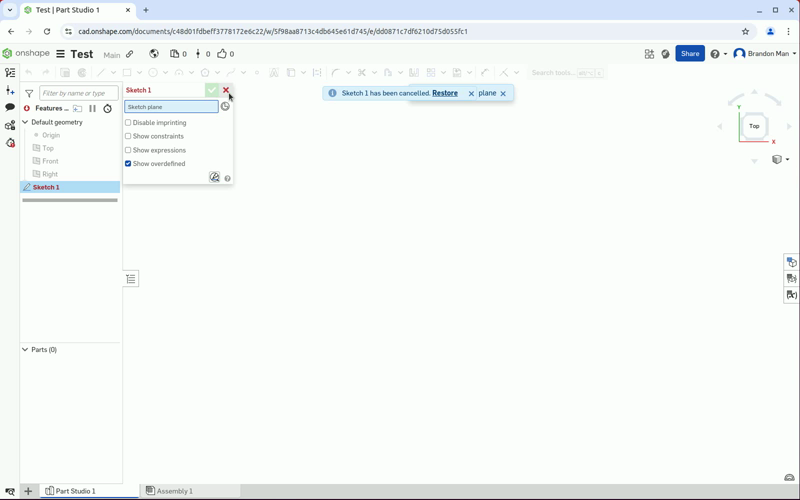
mouse_move(73, 150)
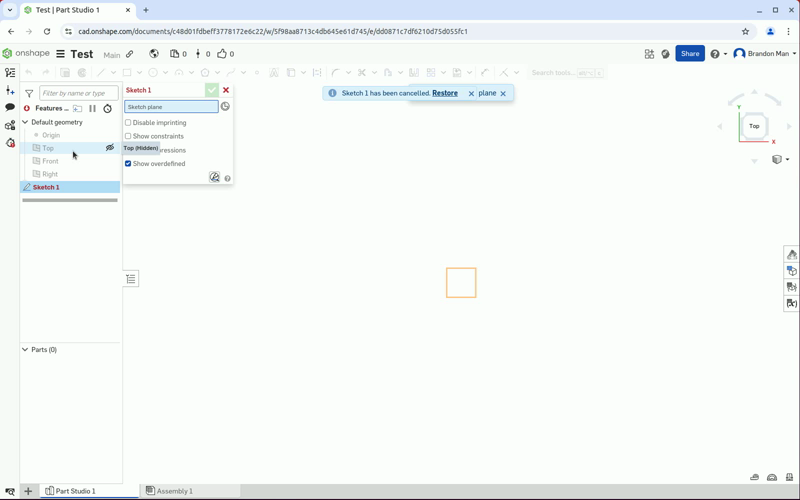
click(73, 150)
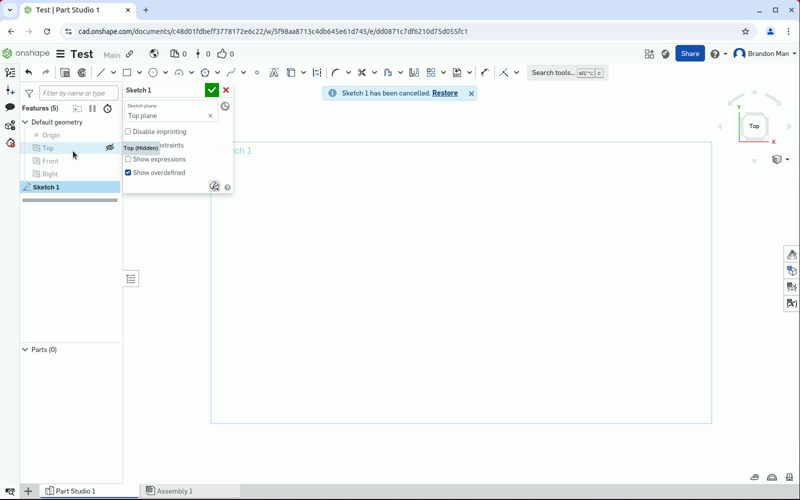
mouse_move(73, 352)
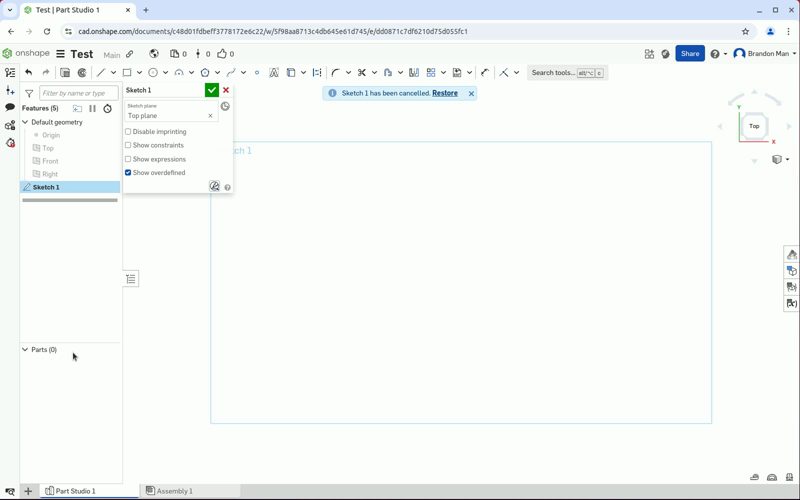
key(y)
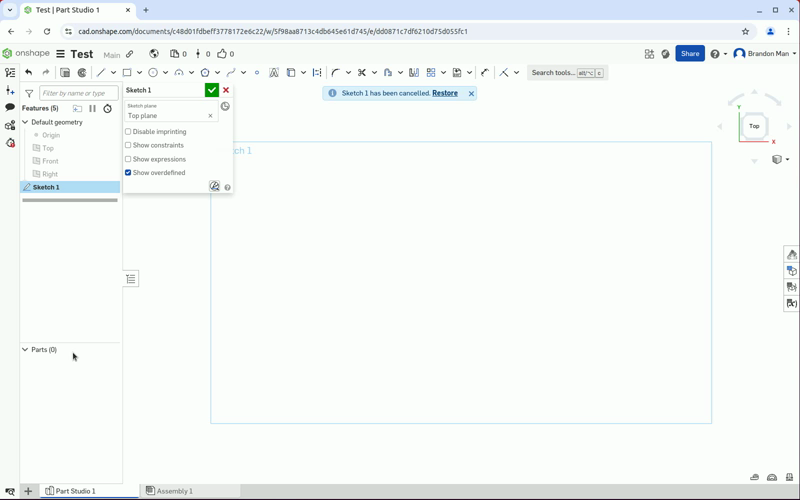
key(l)
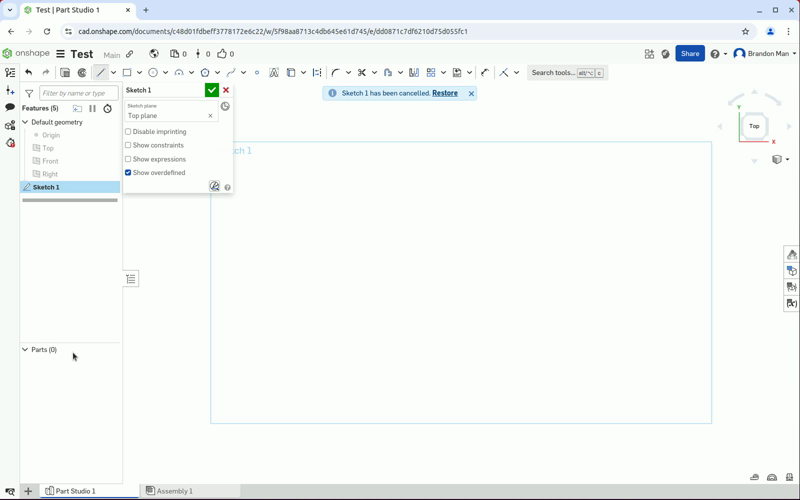
key_down(shift)
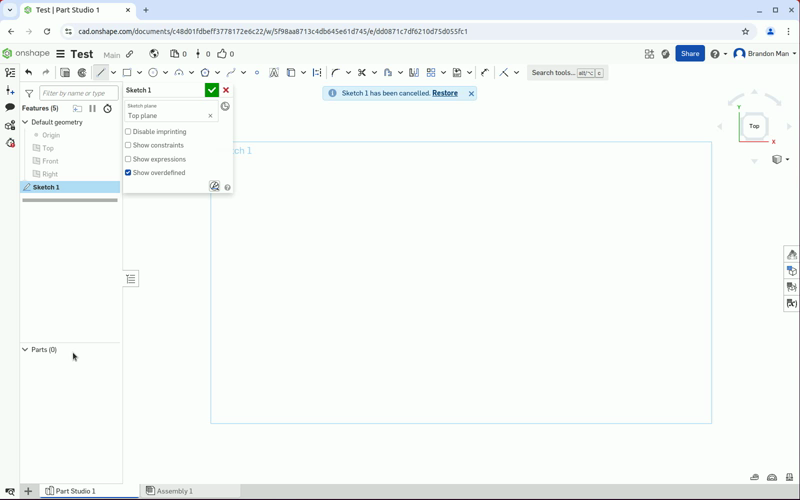
mouse_move(406, 347)
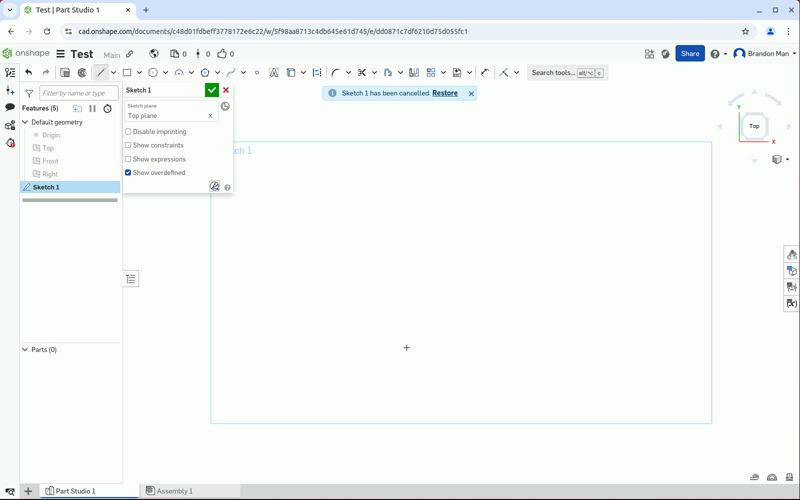
click(406, 347)
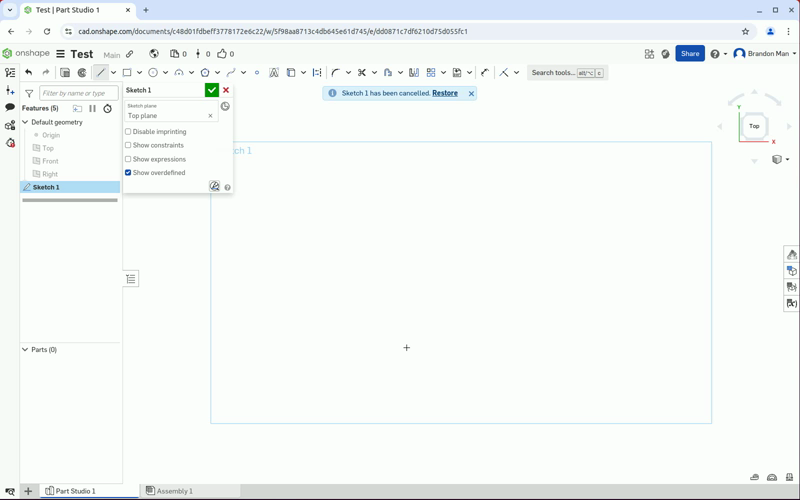
key_up(shift)
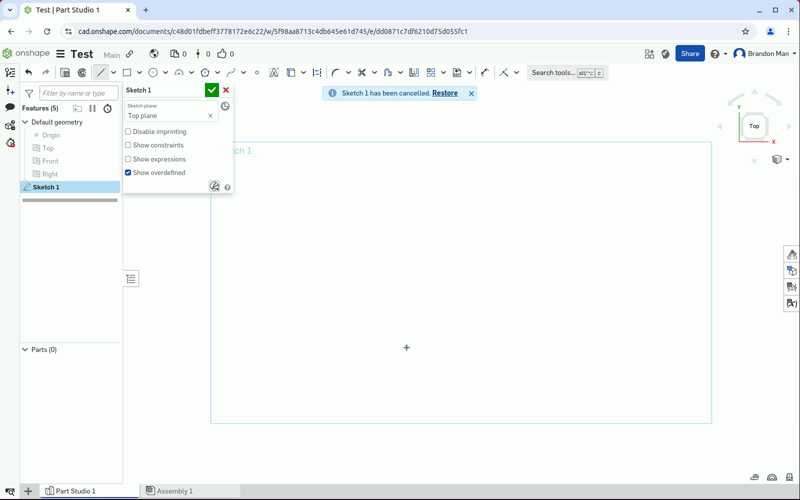
key_down(shift)
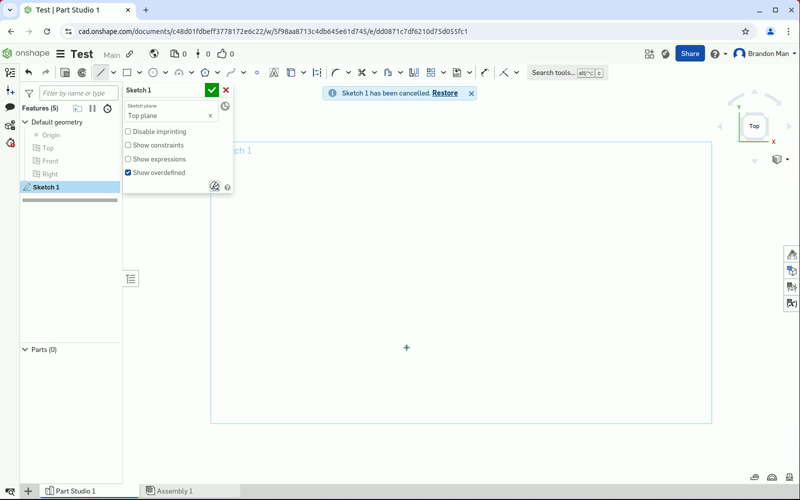
mouse_move(436, 347)
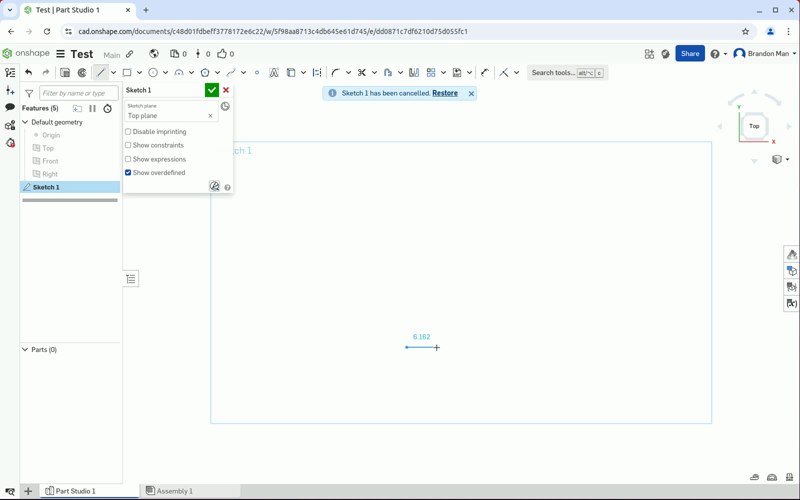
mouse_move(420, 347)
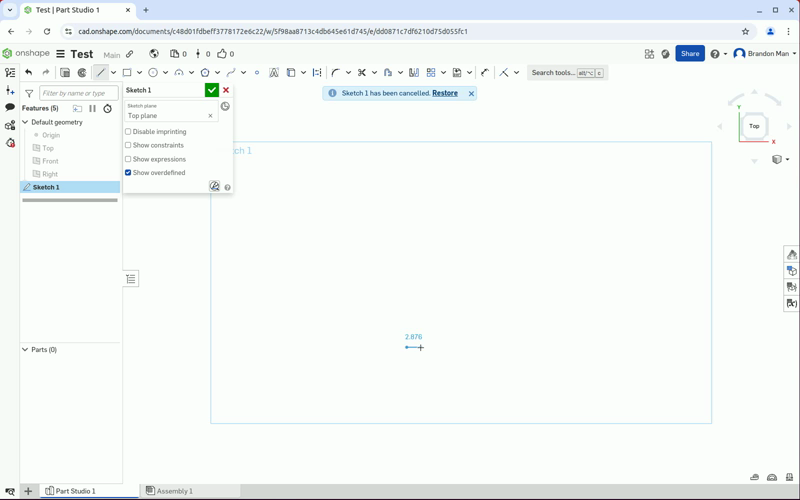
click(420, 347)
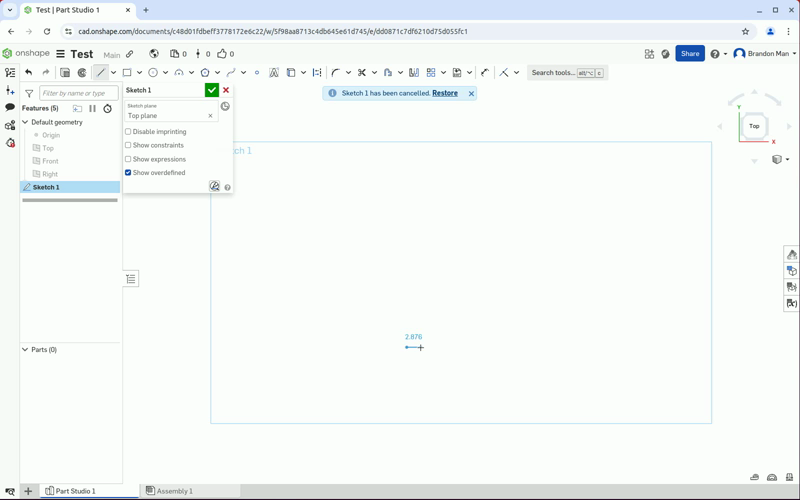
key_up(shift)
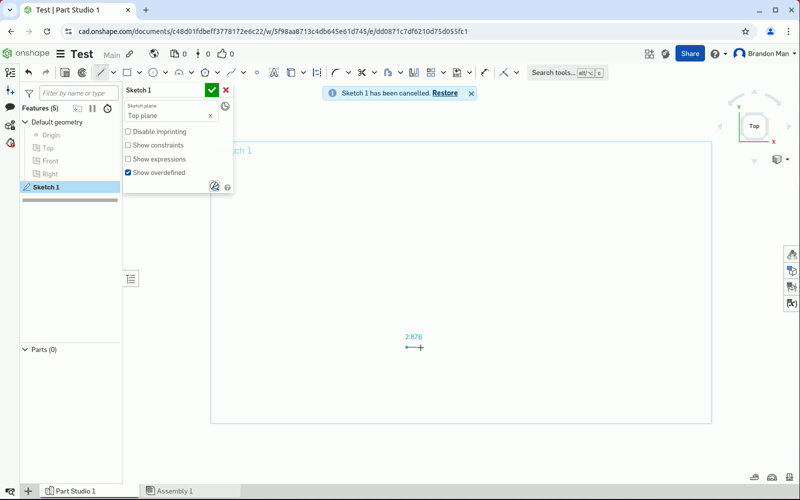
key_down(shift)
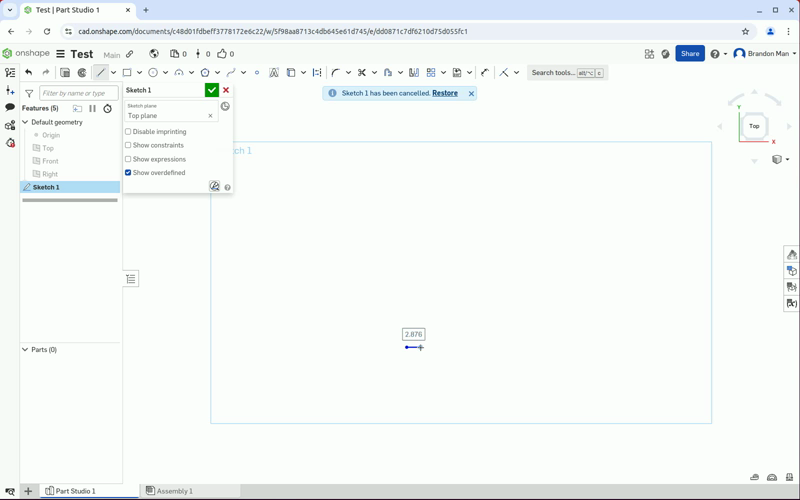
mouse_move(450, 347)
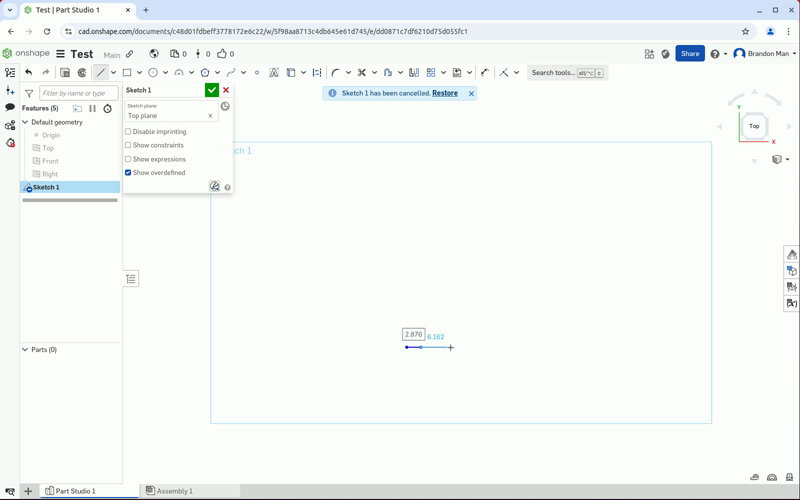
mouse_move(461, 347)
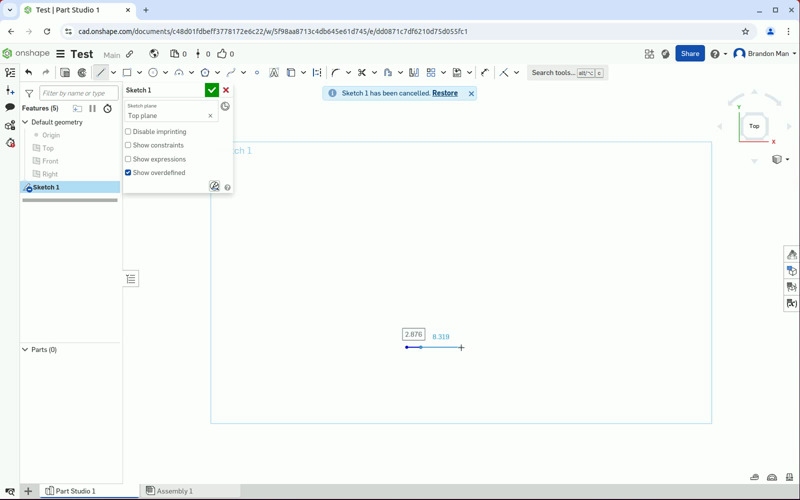
click(461, 347)
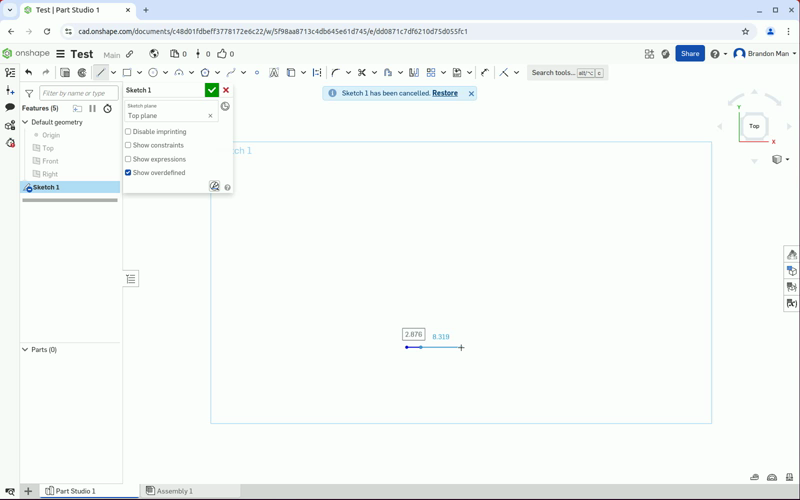
key_up(shift)
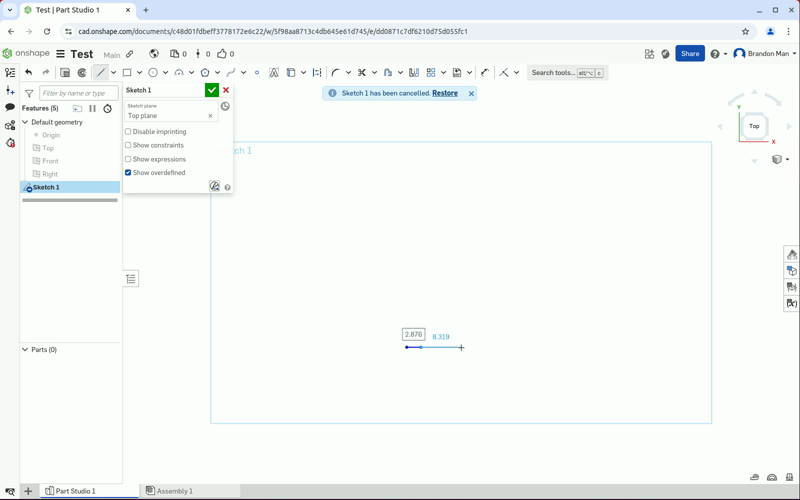
key_down(shift)
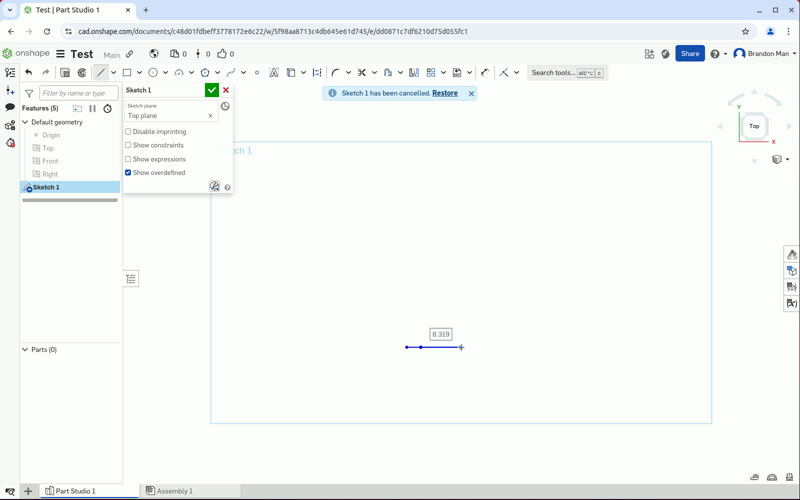
mouse_move(491, 347)
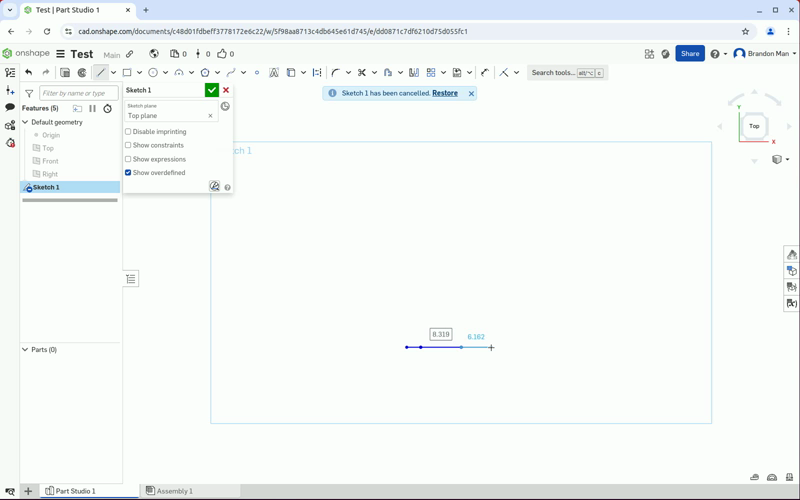
mouse_move(461, 345)
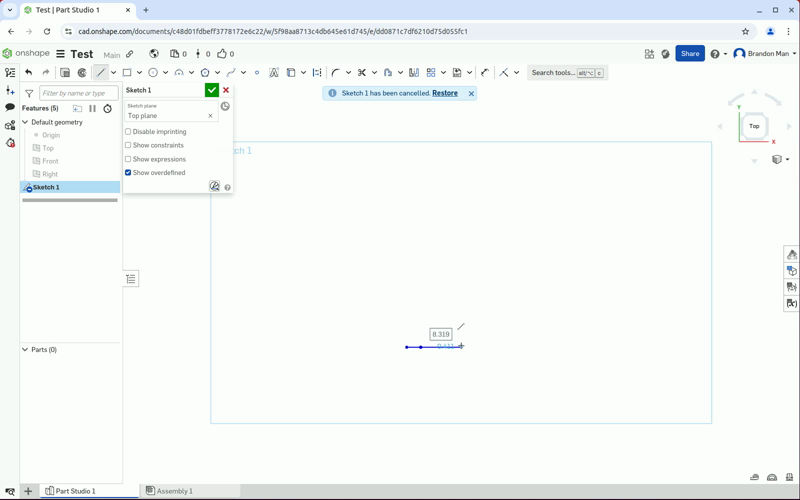
scroll(6)
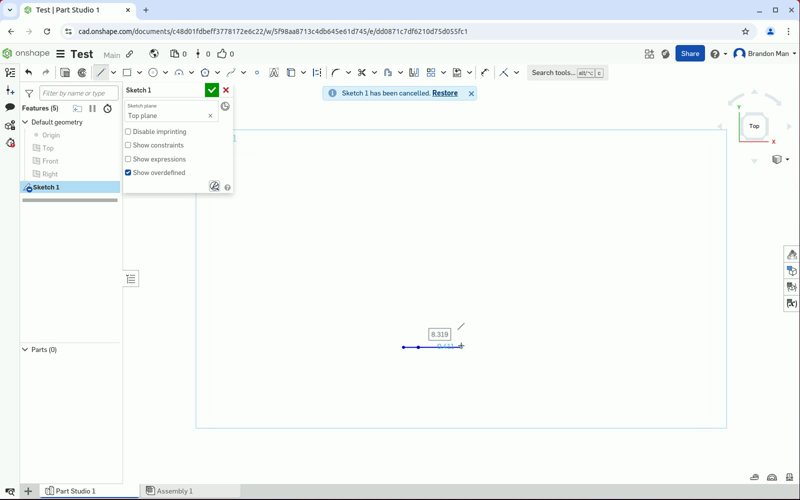
scroll(6)
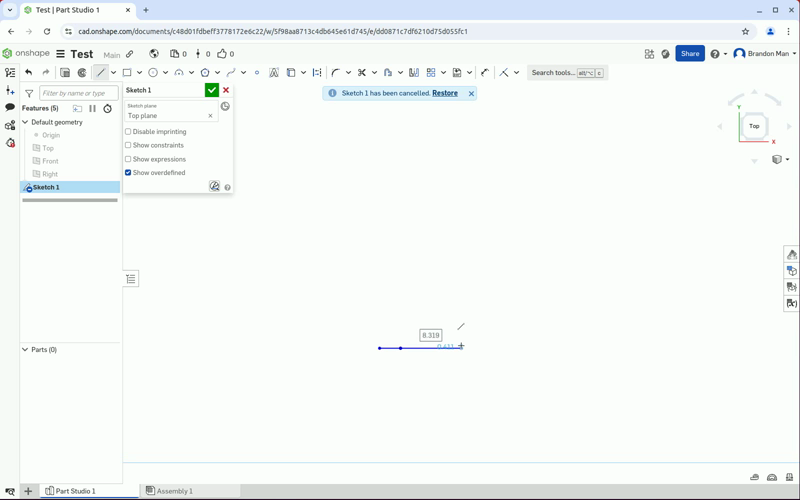
scroll(6)
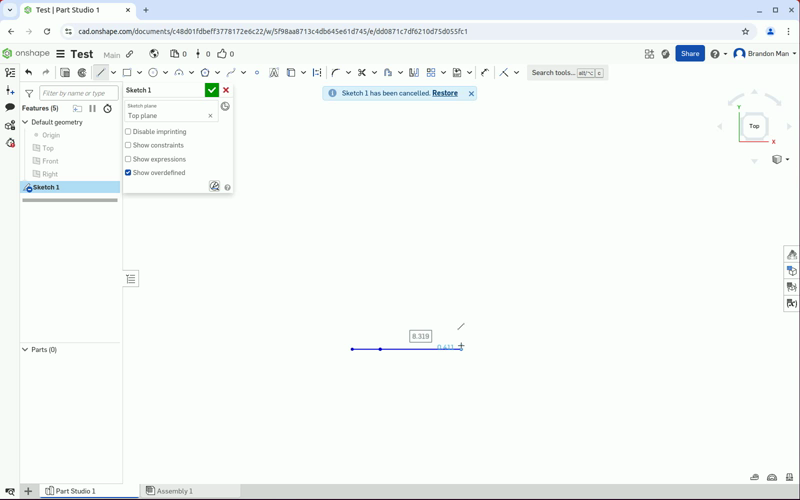
scroll(6)
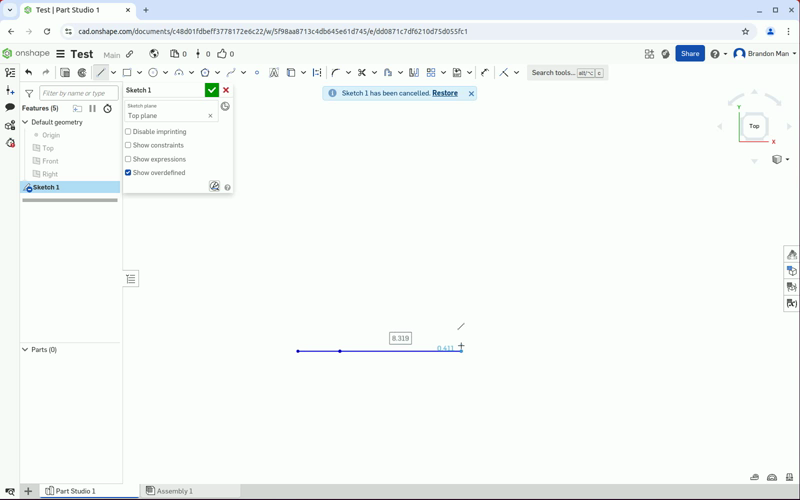
scroll(6)
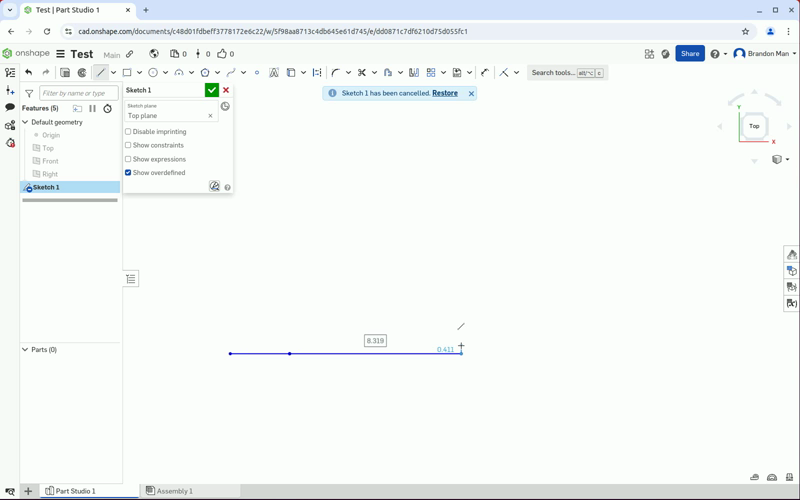
scroll(6)
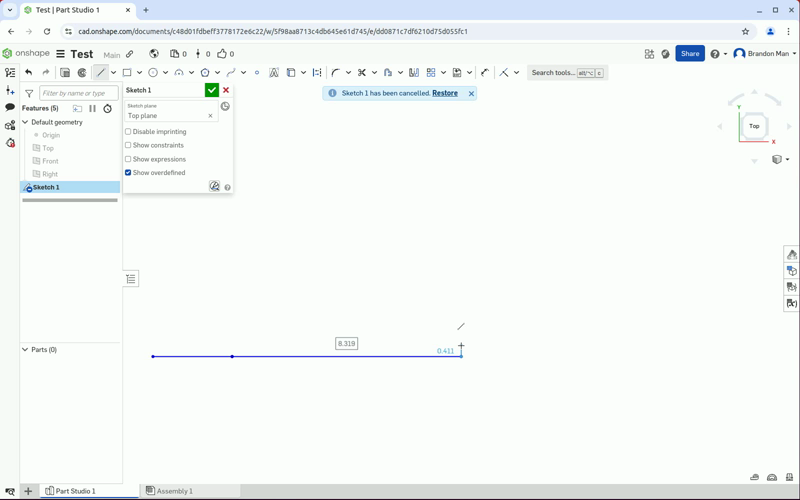
scroll(6)
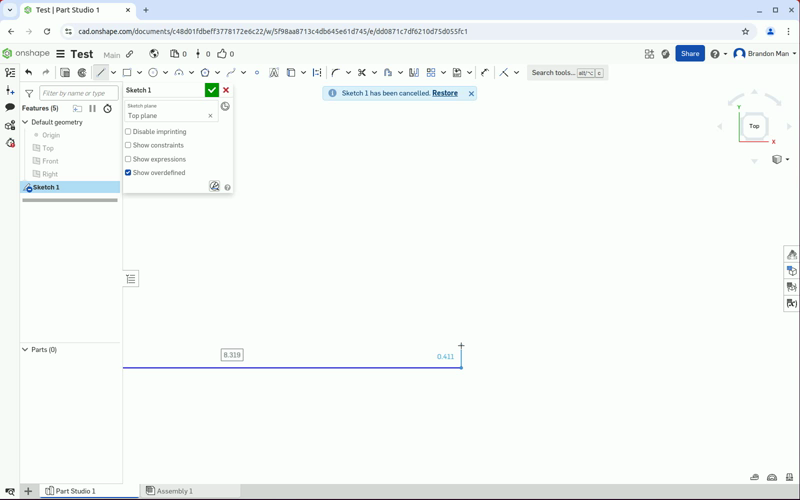
click(461, 345)
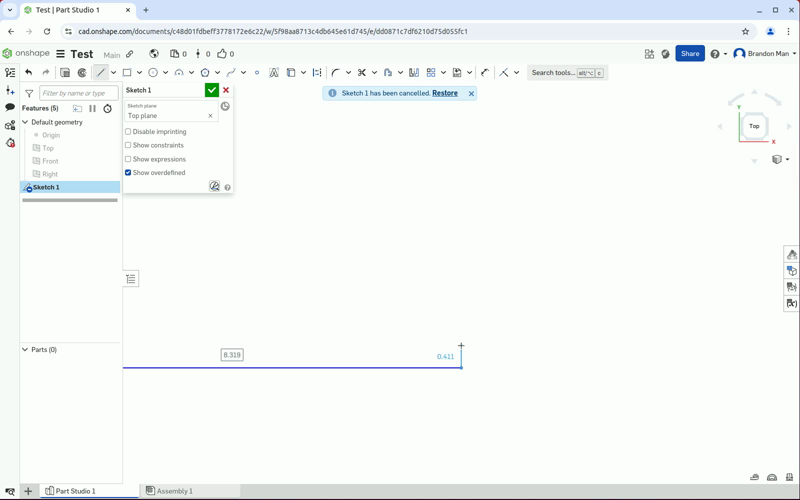
scroll(-6)
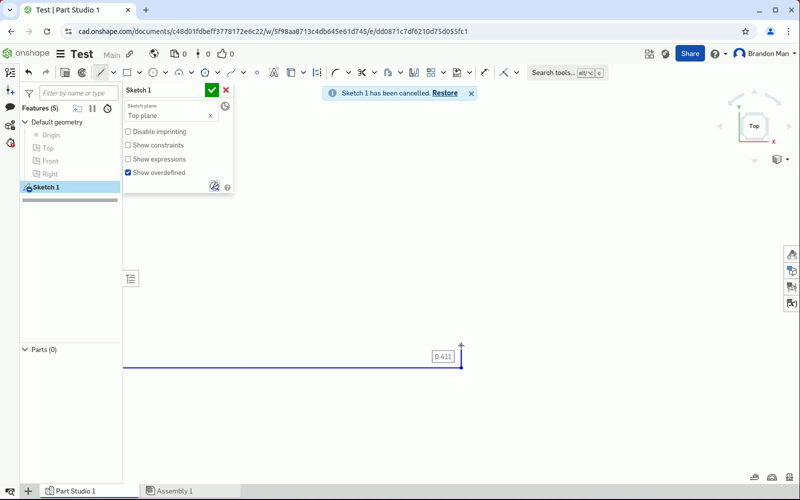
scroll(-6)
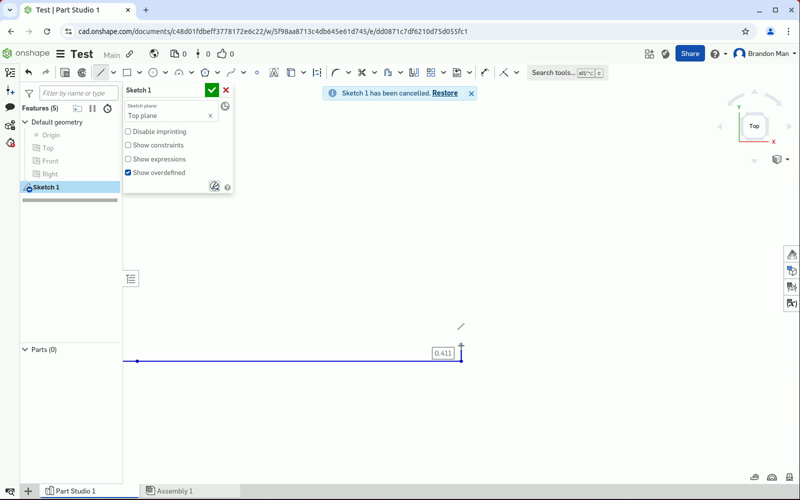
scroll(-6)
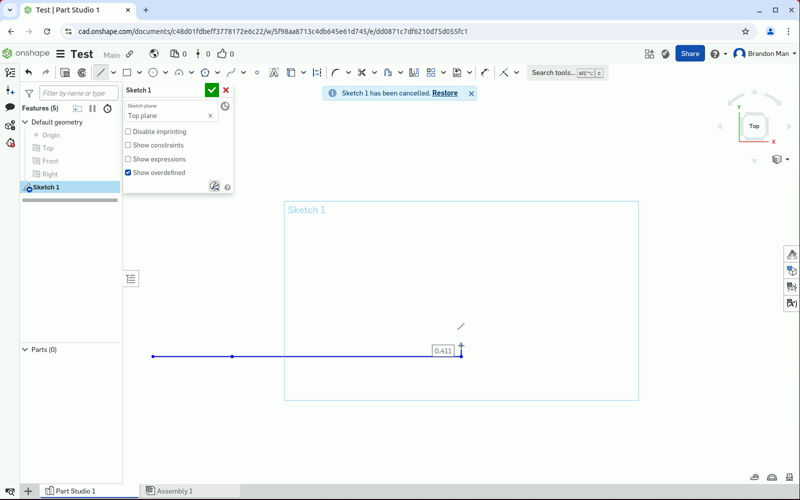
scroll(-6)
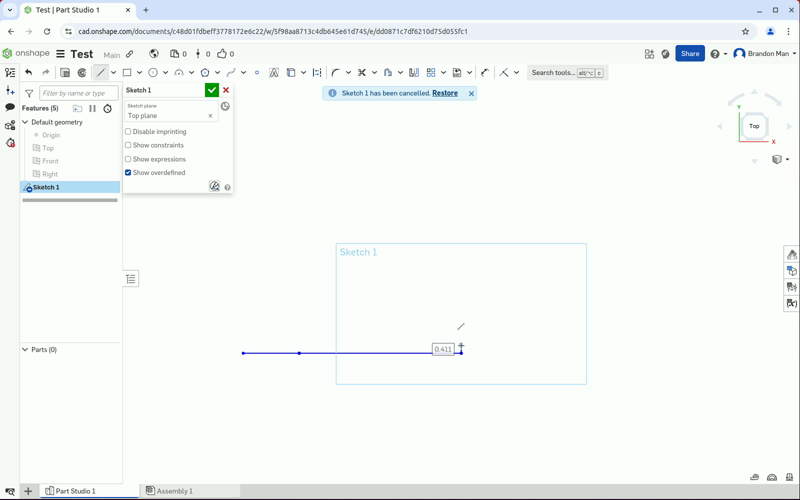
scroll(-6)
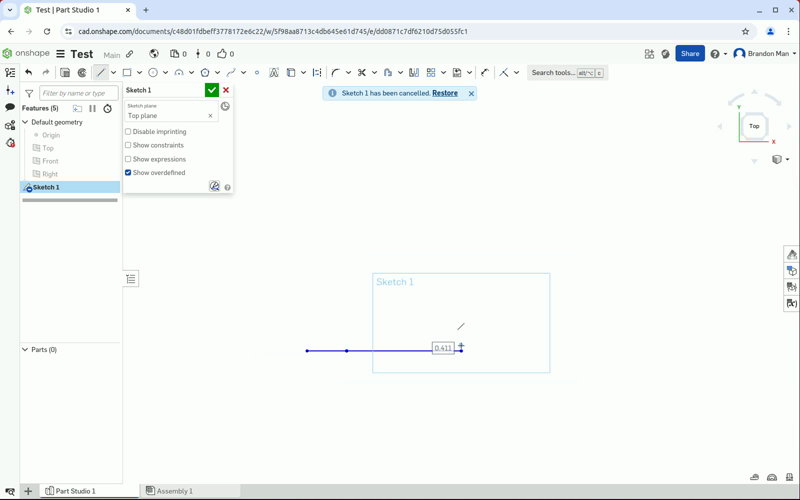
scroll(-6)
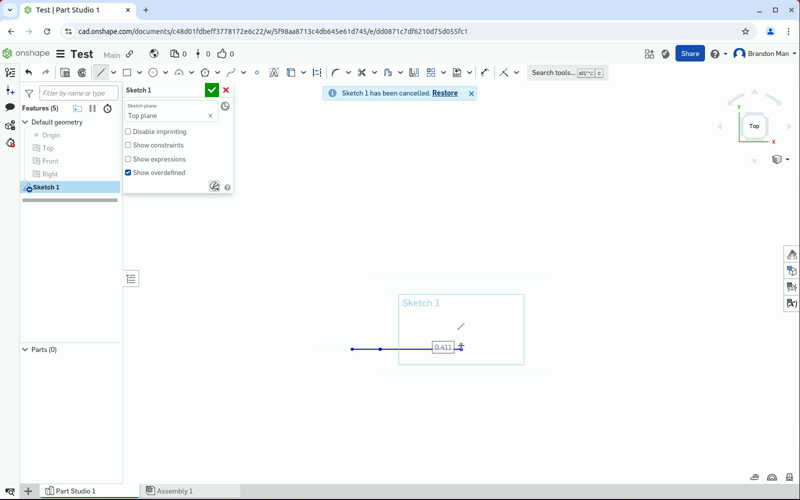
scroll(-6)
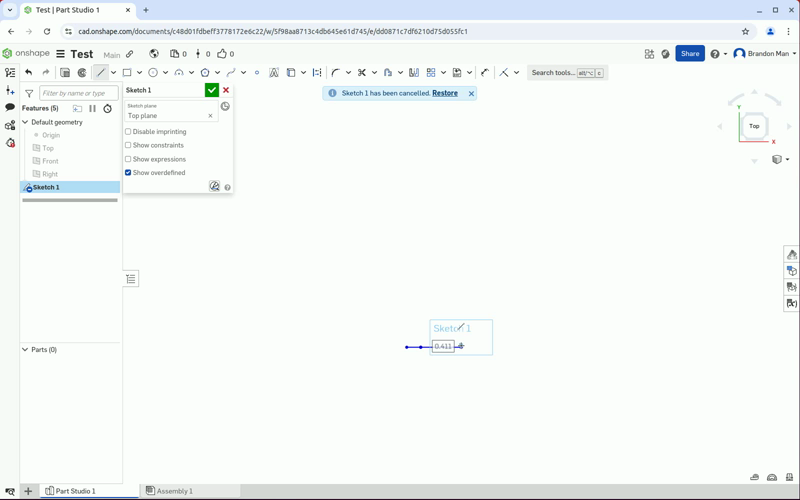
key_up(shift)
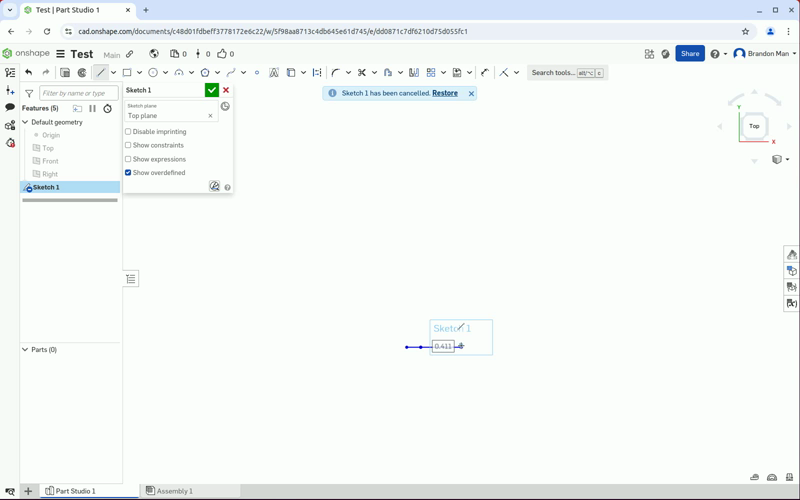
key_down(shift)
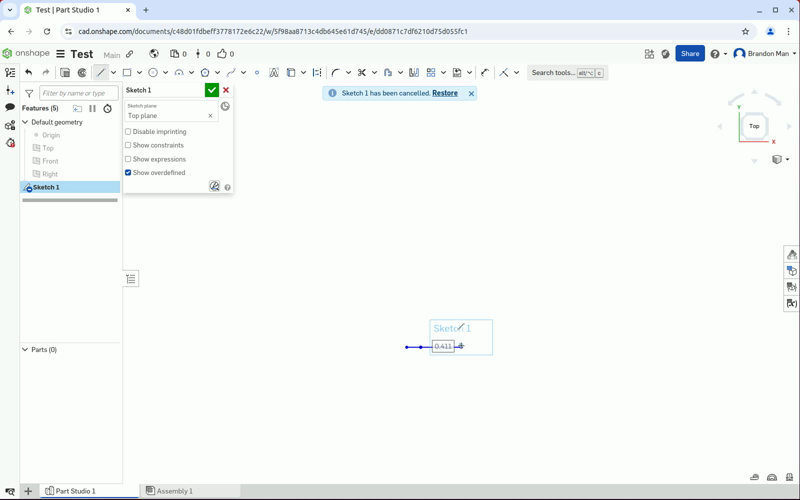
mouse_move(491, 345)
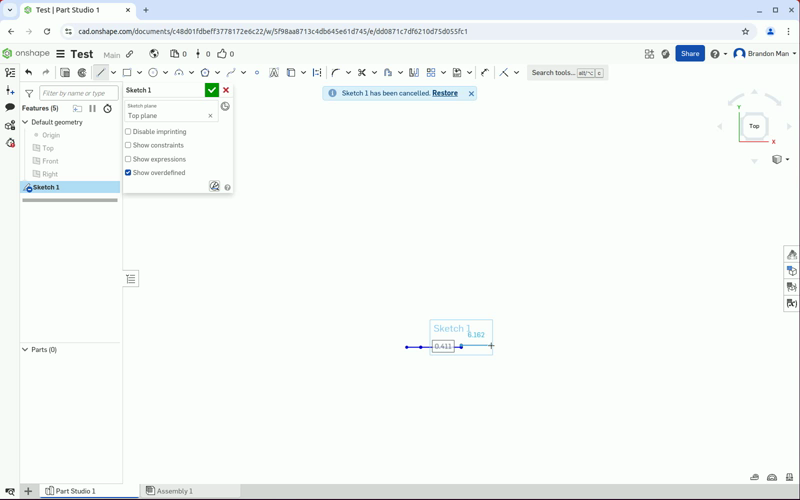
mouse_move(408, 345)
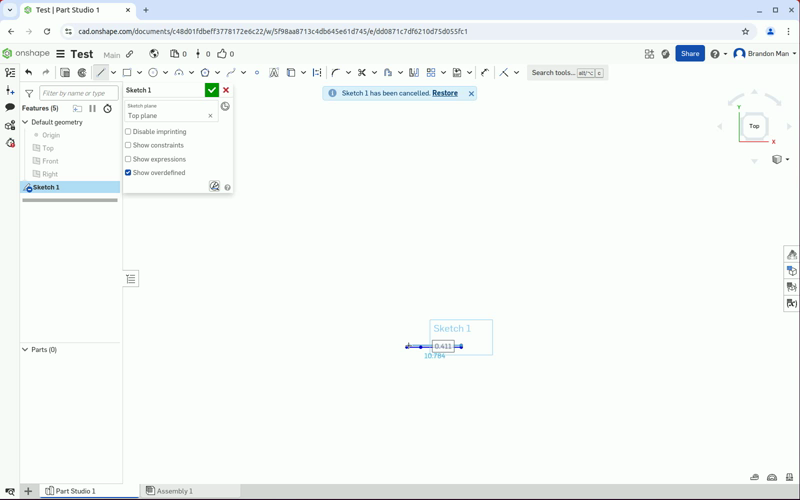
scroll(6)
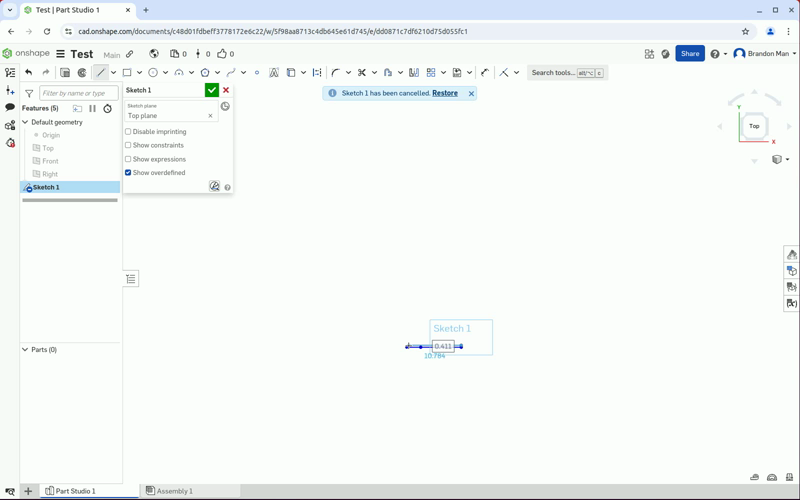
scroll(6)
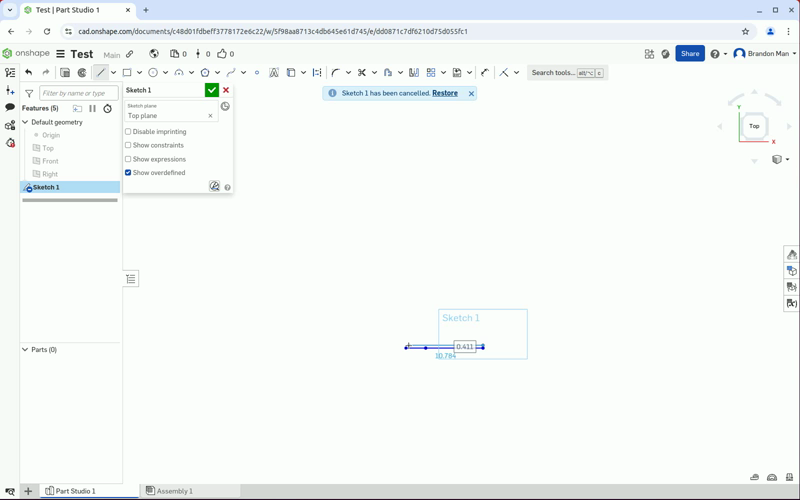
scroll(6)
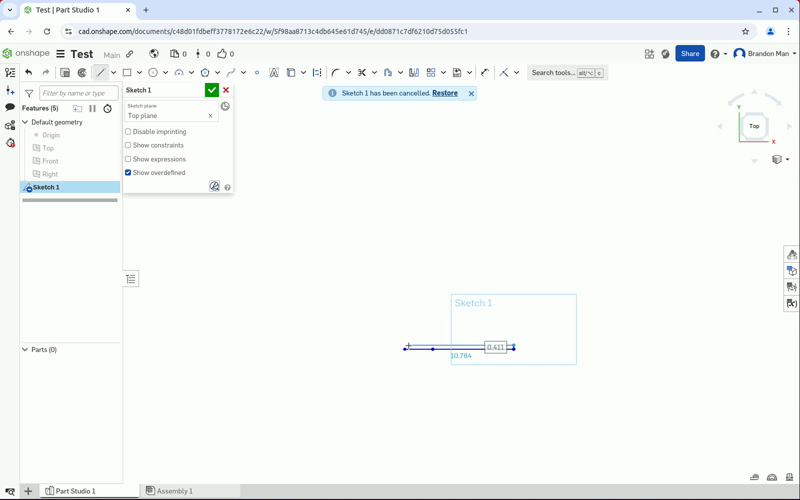
scroll(6)
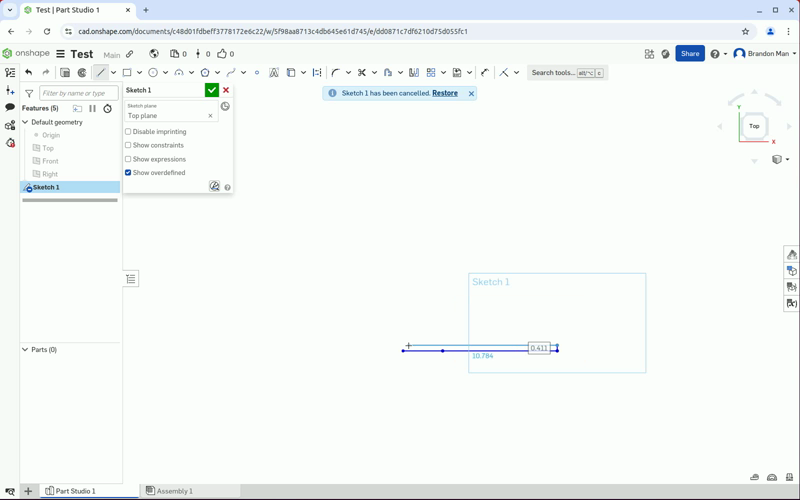
scroll(6)
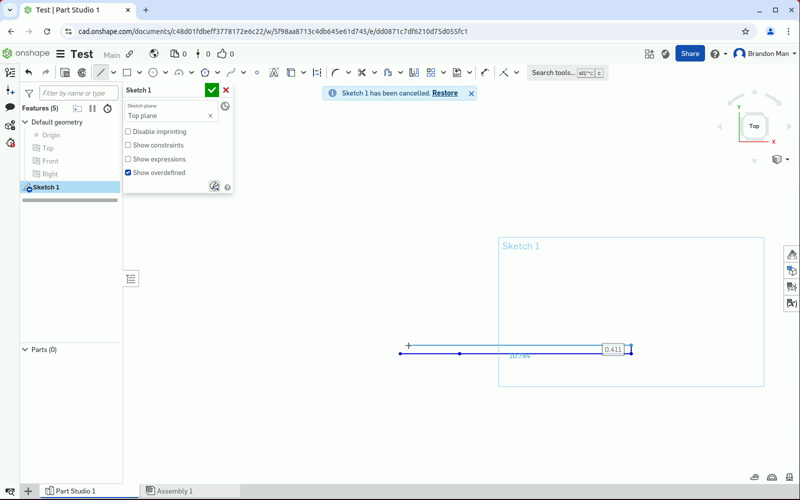
scroll(6)
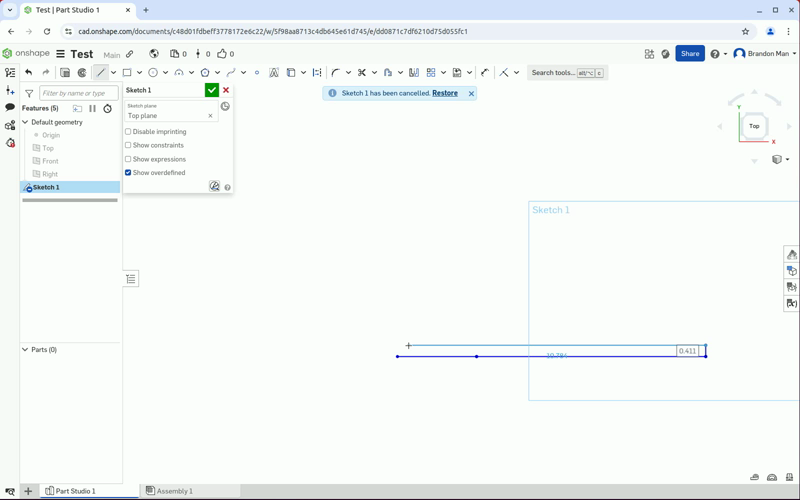
scroll(6)
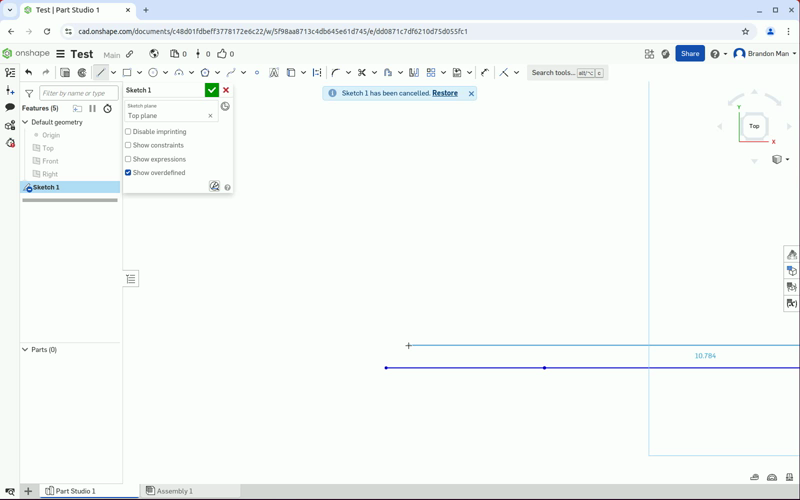
click(408, 345)
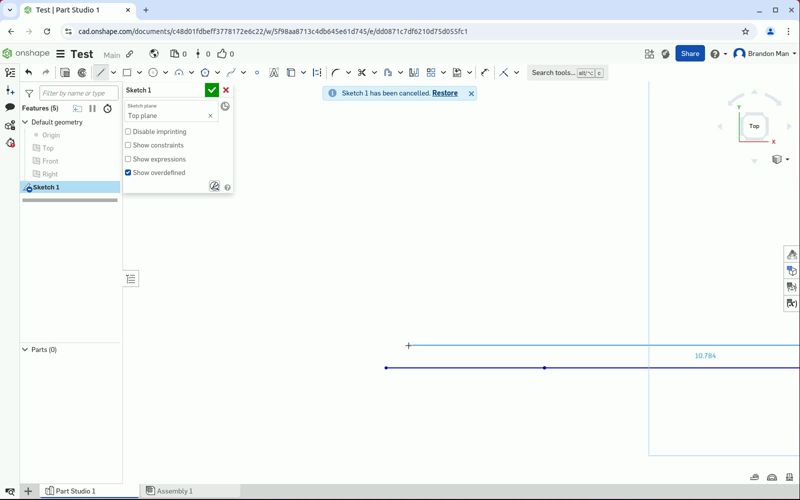
scroll(-6)
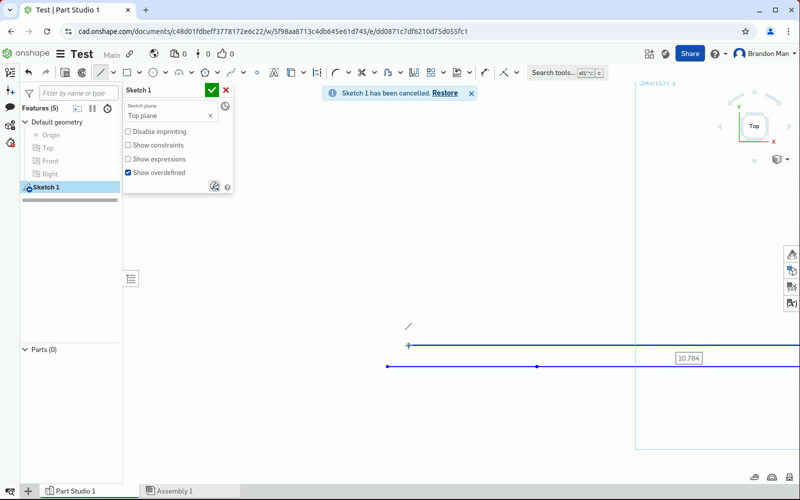
scroll(-6)
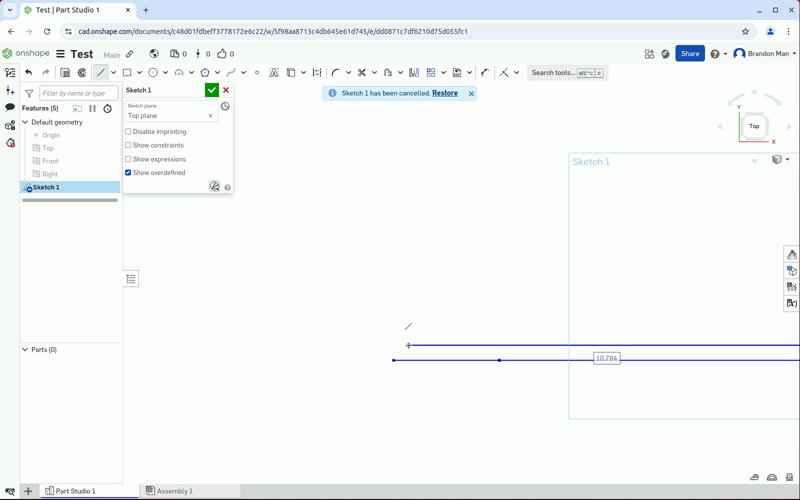
scroll(-6)
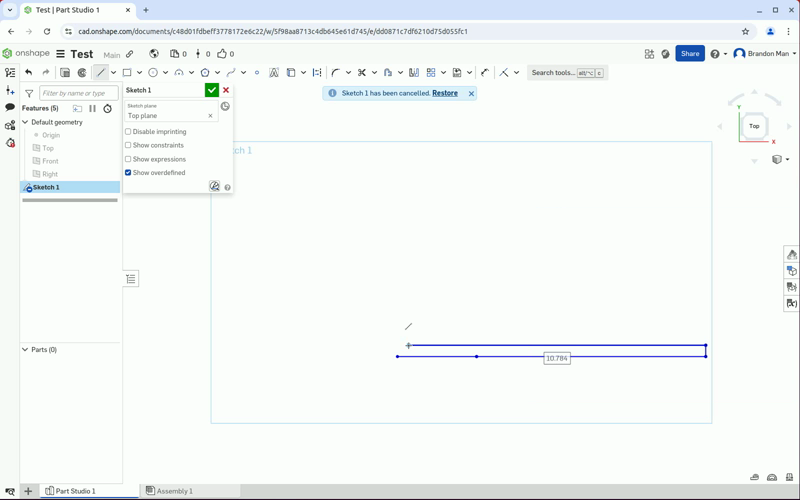
scroll(-6)
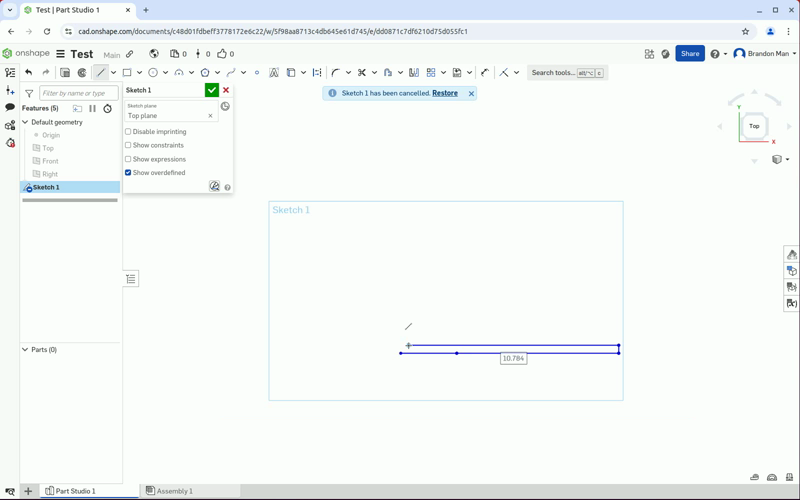
scroll(-6)
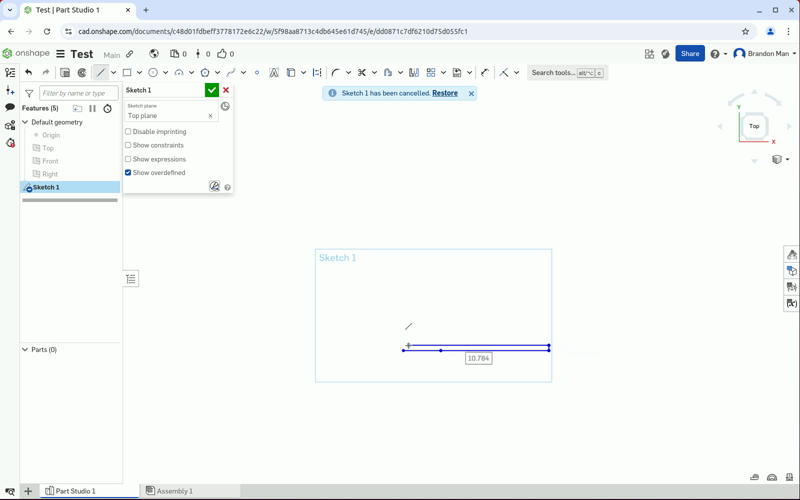
scroll(-6)
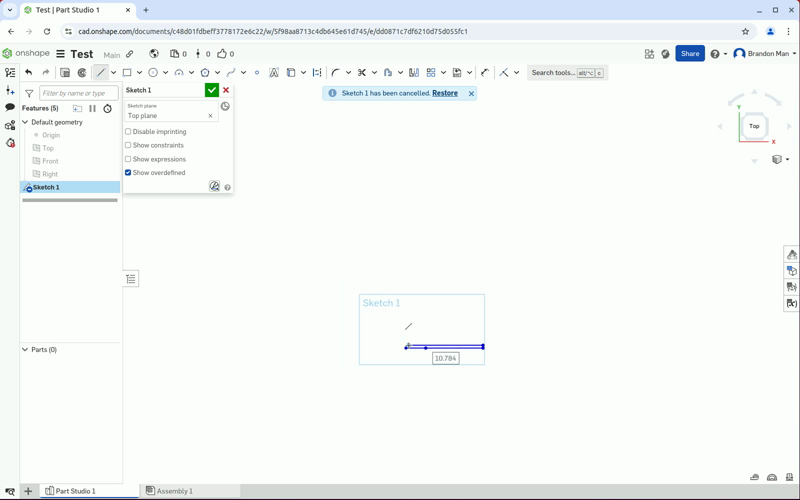
scroll(-6)
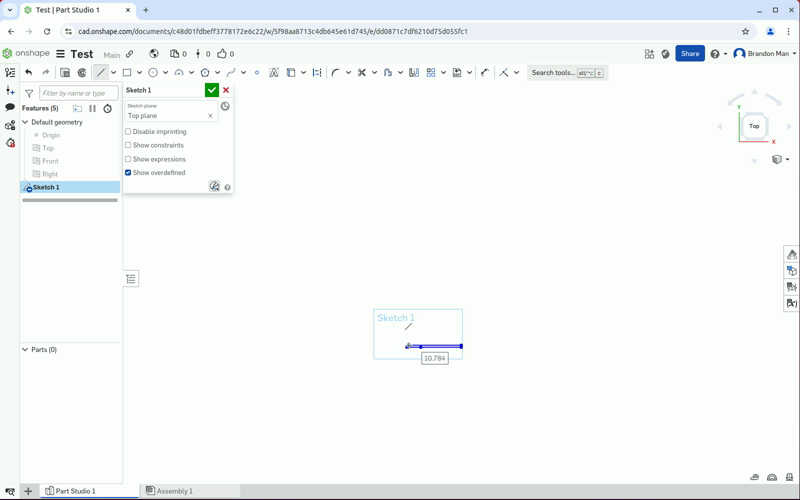
key_up(shift)
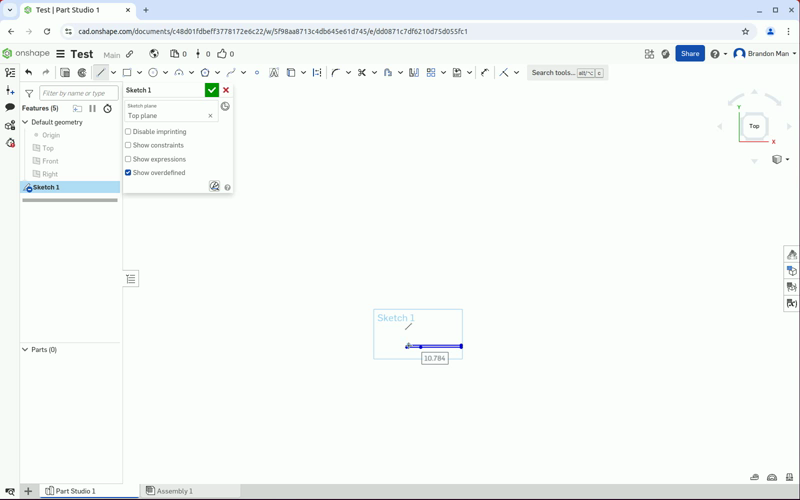
key_down(shift)
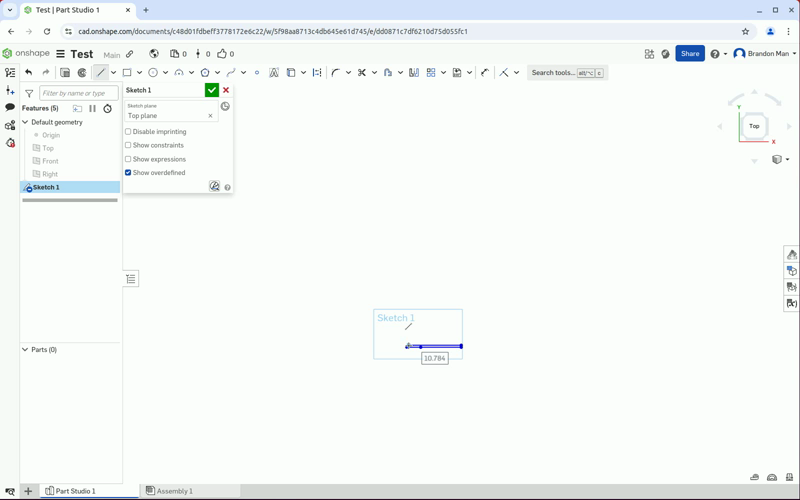
mouse_move(408, 282)
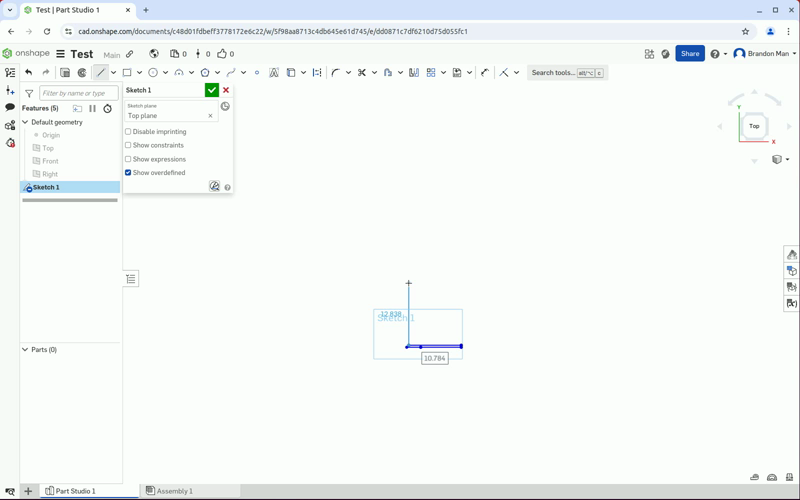
click(408, 282)
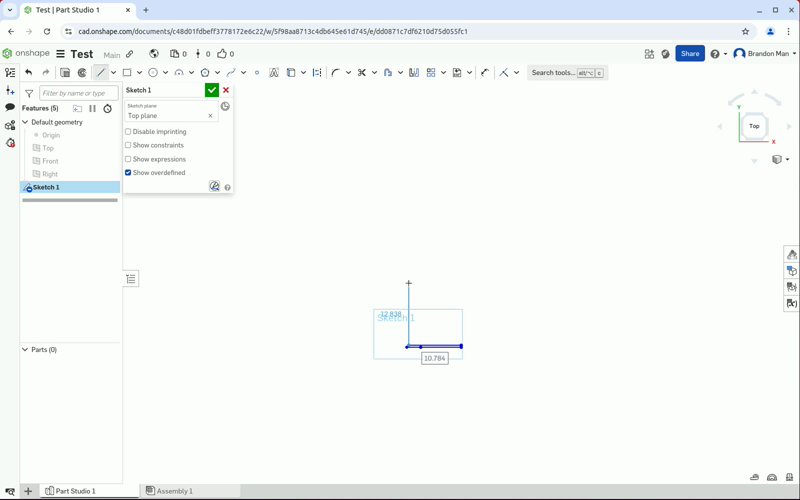
key_up(shift)
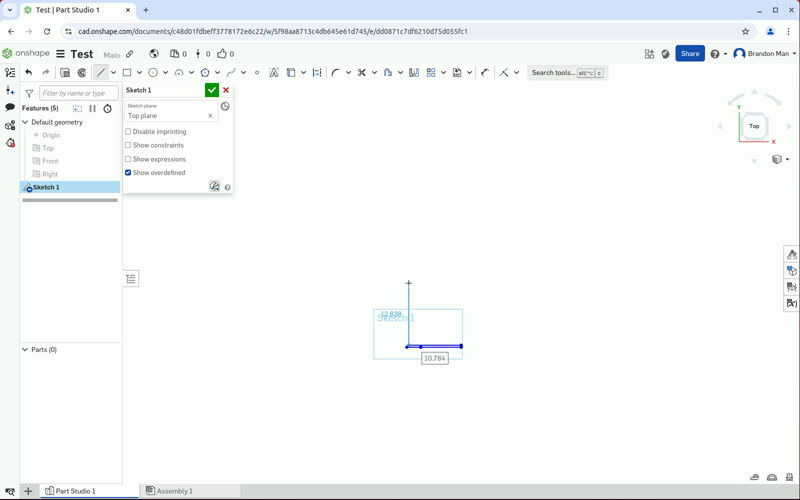
key_down(shift)
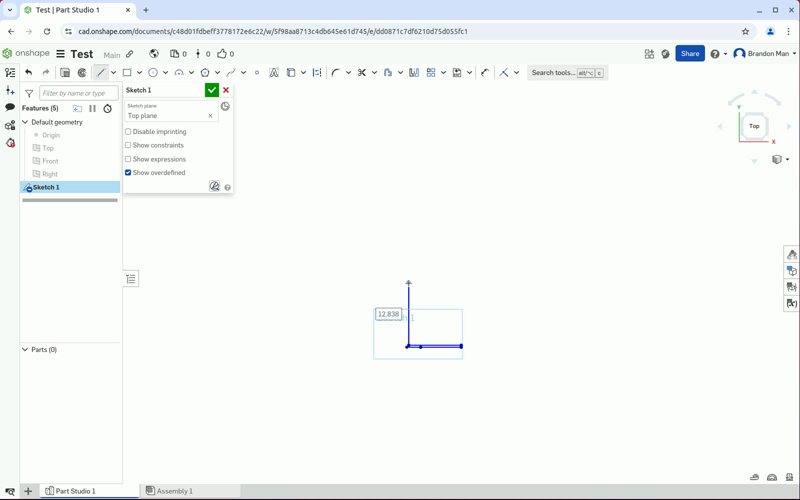
mouse_move(438, 282)
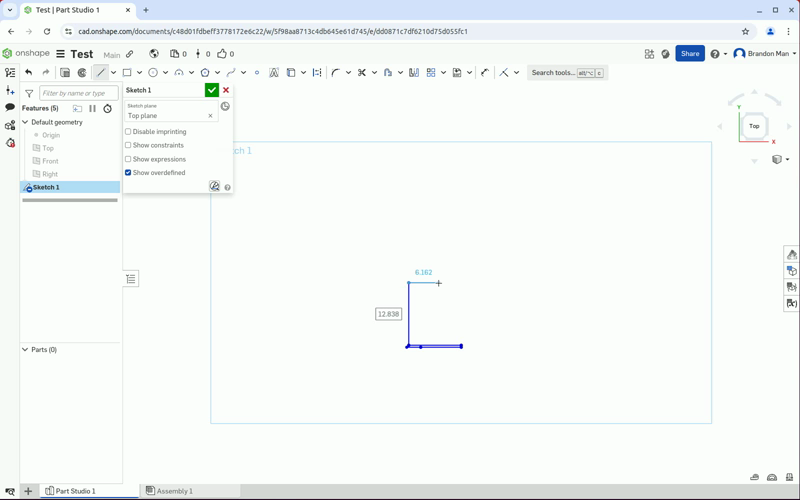
mouse_move(406, 282)
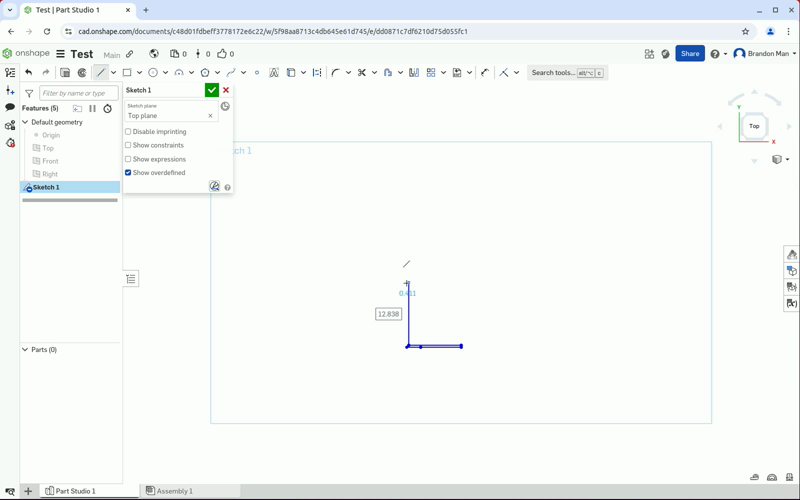
scroll(6)
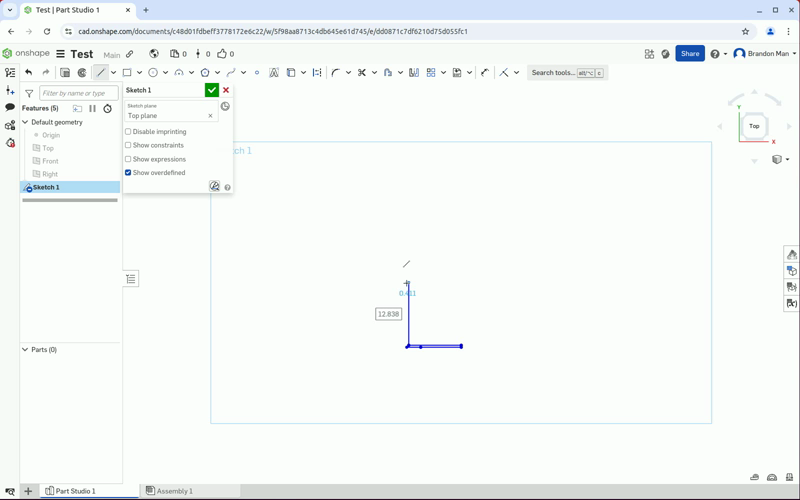
scroll(6)
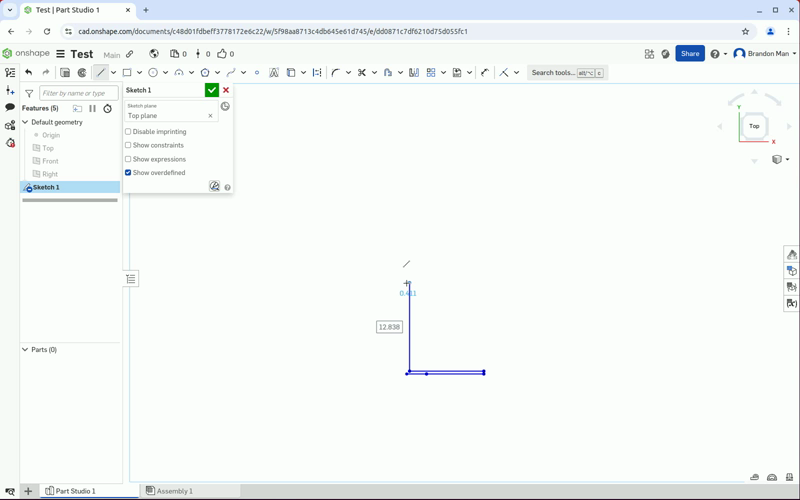
scroll(6)
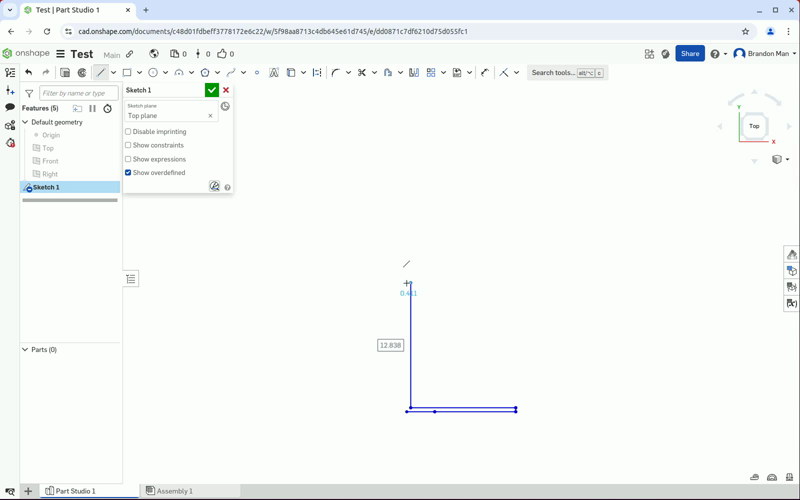
scroll(6)
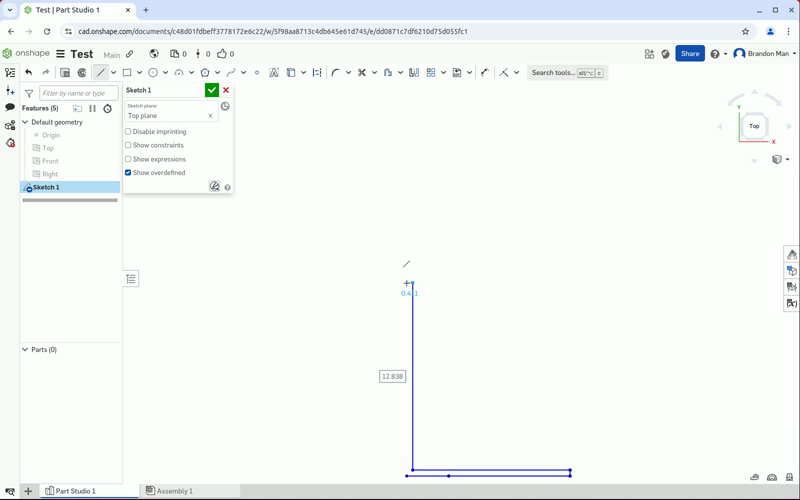
scroll(6)
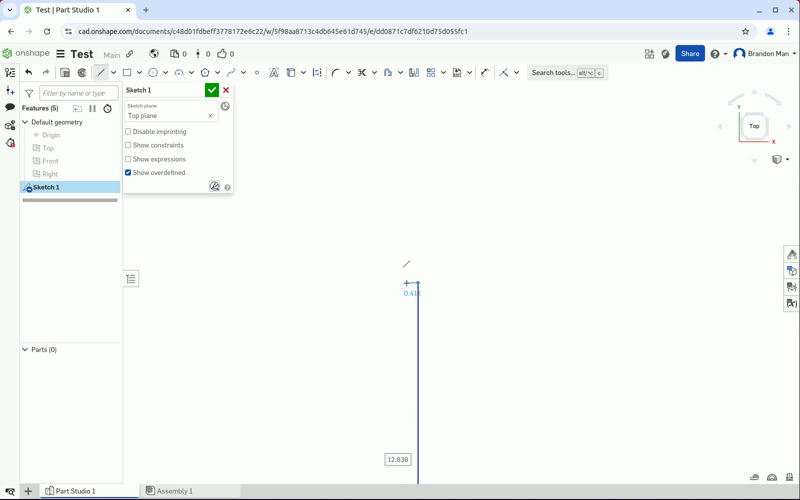
scroll(6)
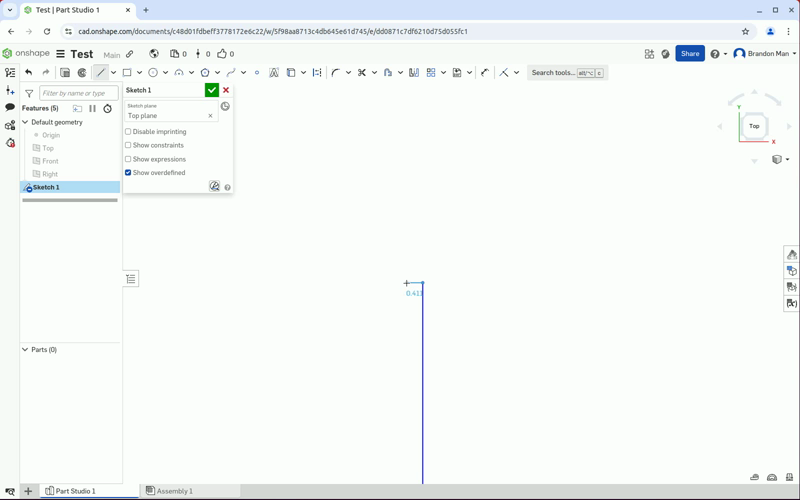
scroll(6)
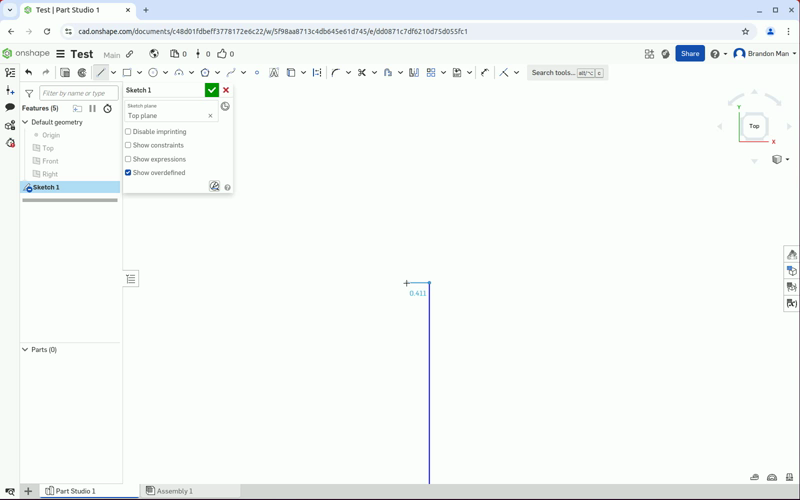
click(406, 282)
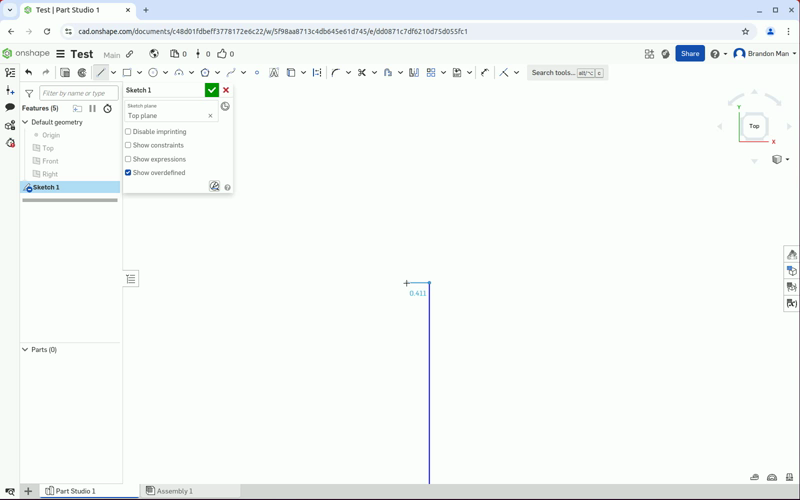
scroll(-6)
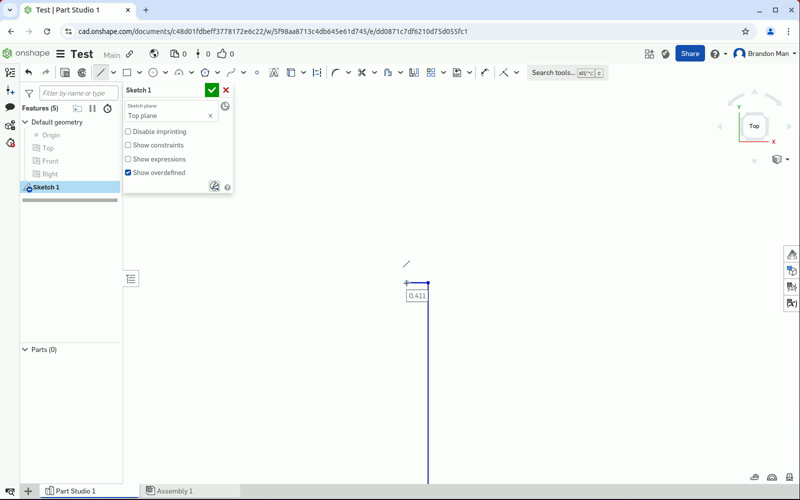
scroll(-6)
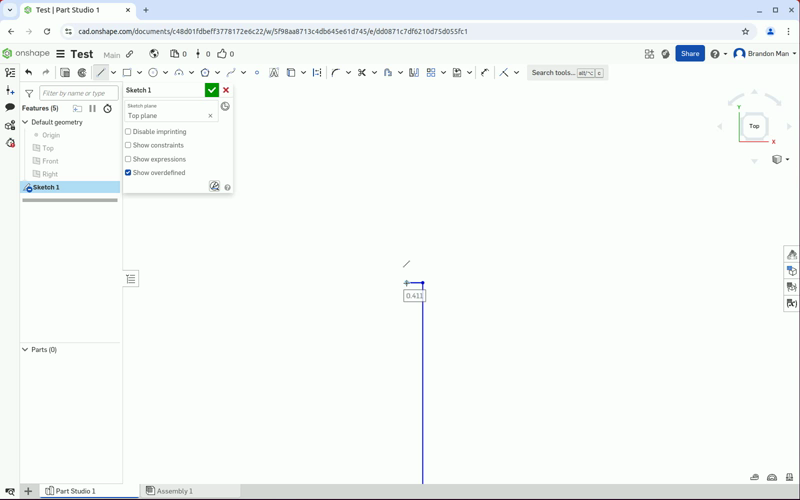
scroll(-6)
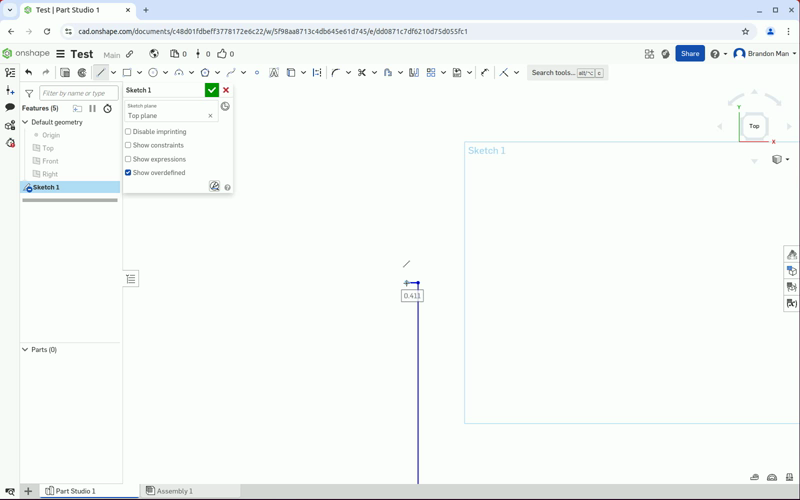
scroll(-6)
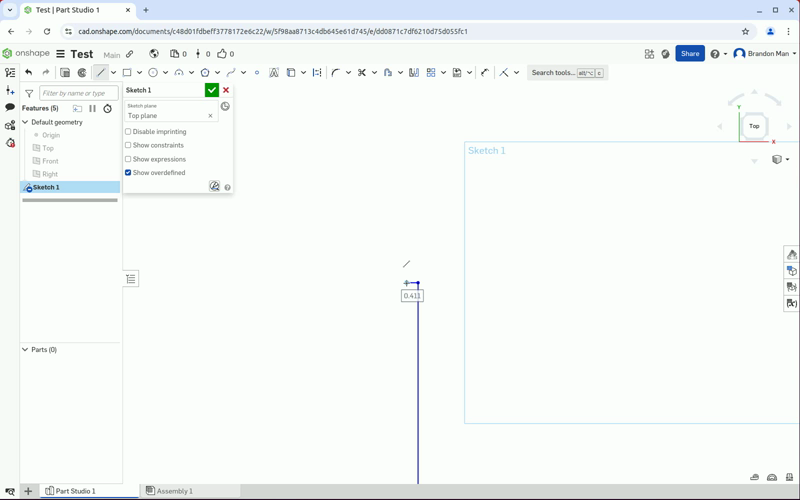
scroll(-6)
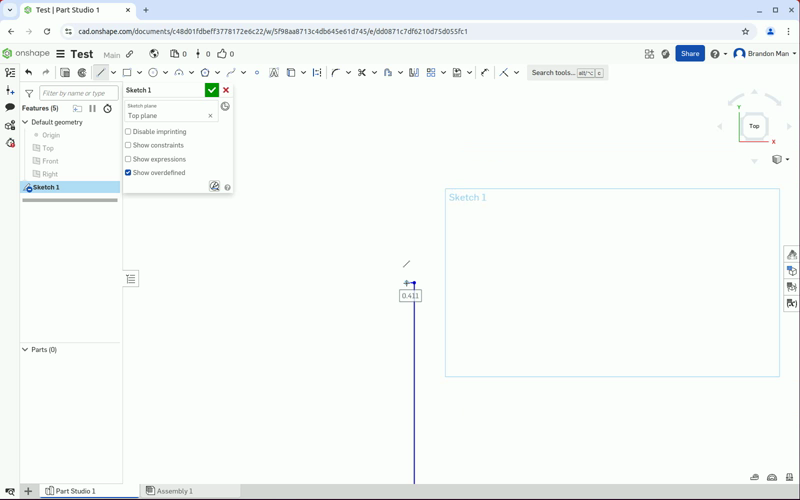
scroll(-6)
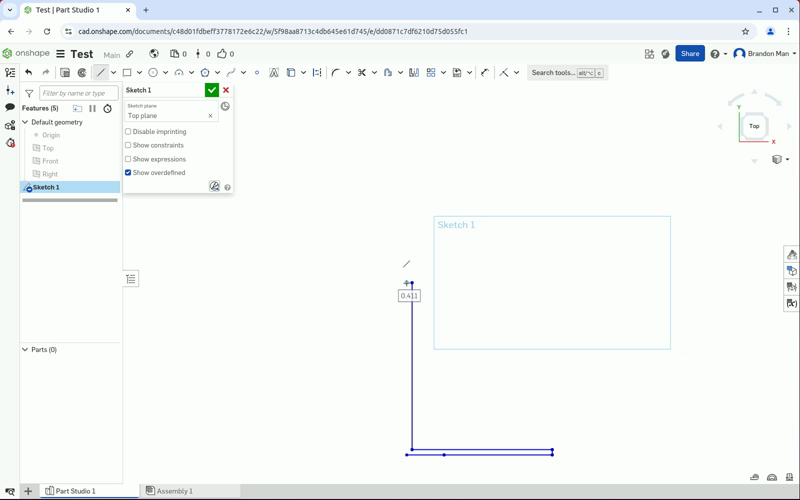
scroll(-6)
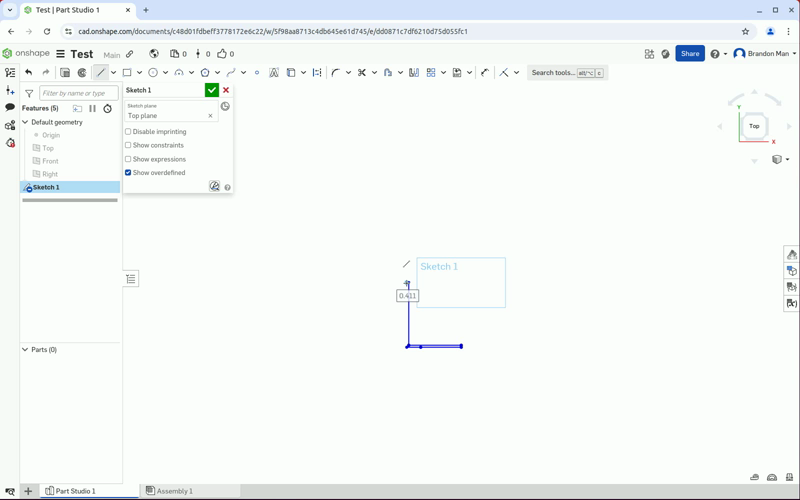
key_up(shift)
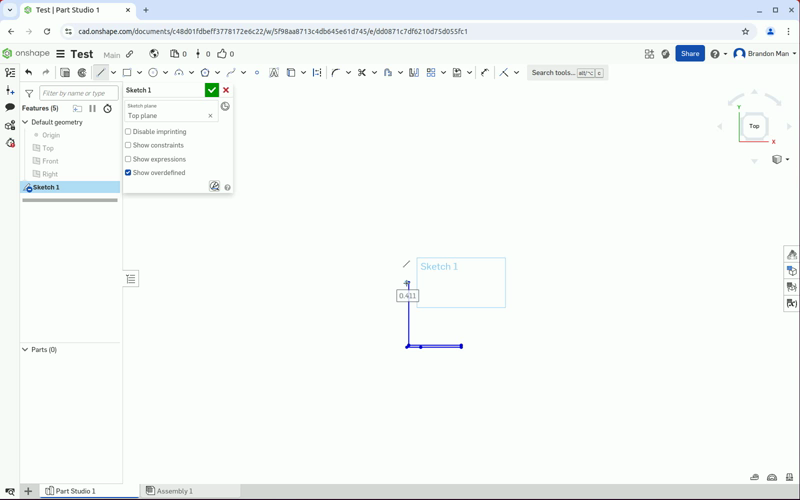
key_down(shift)
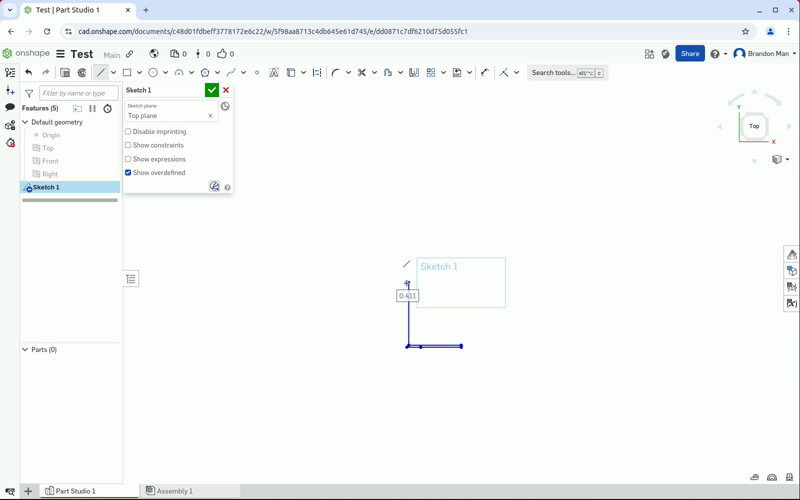
mouse_move(406, 347)
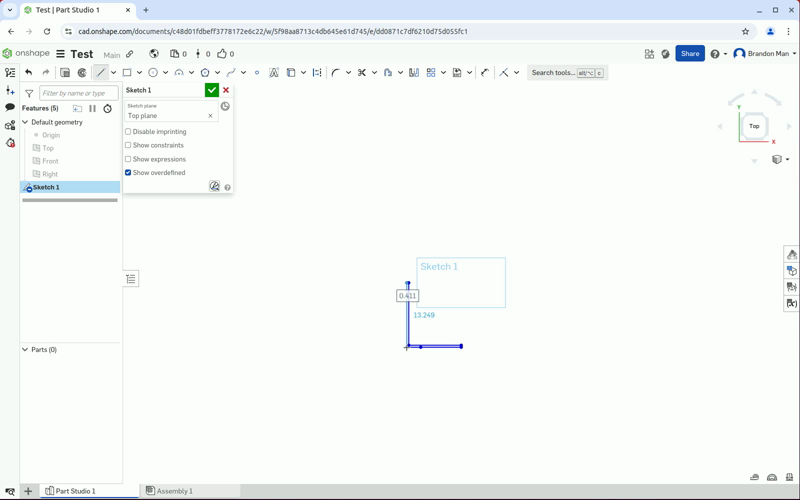
scroll(6)
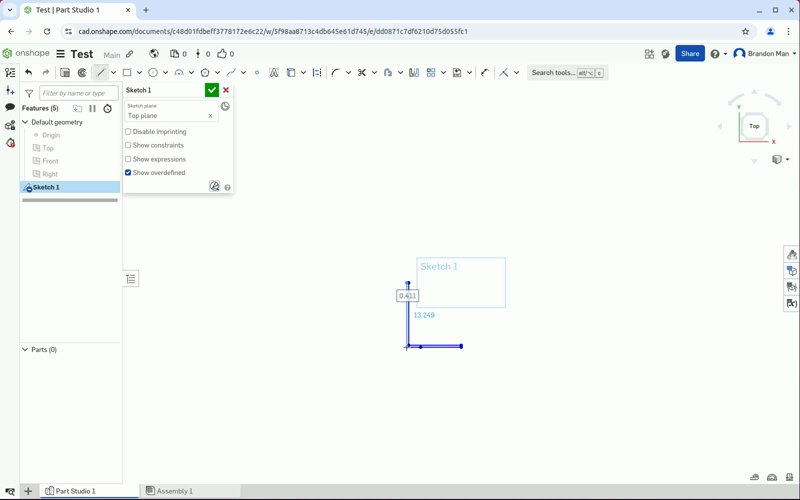
scroll(6)
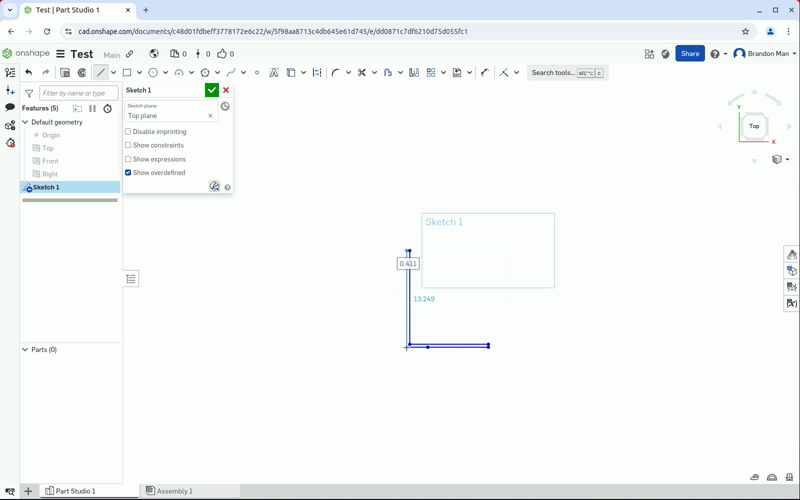
scroll(6)
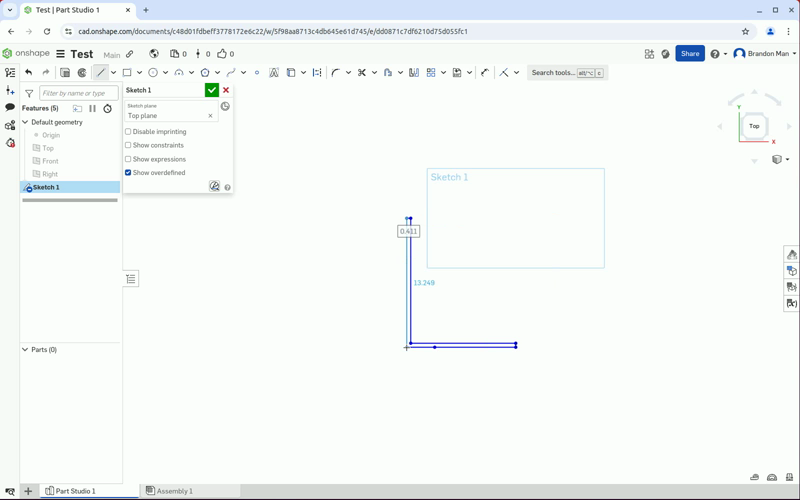
scroll(6)
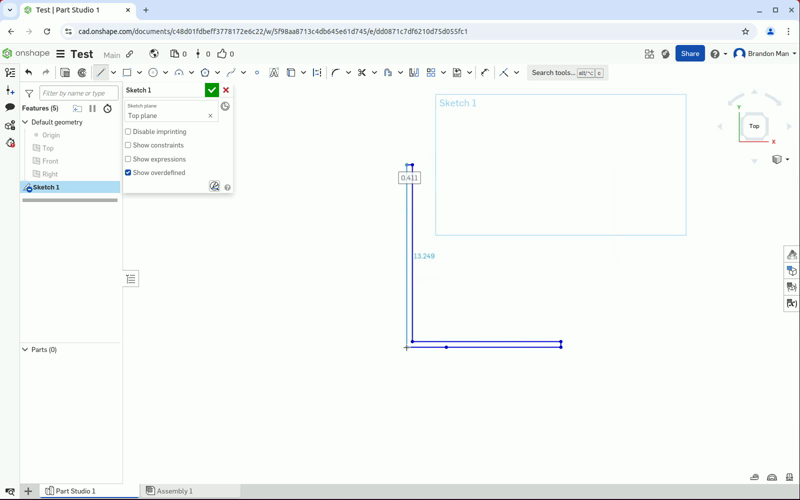
scroll(6)
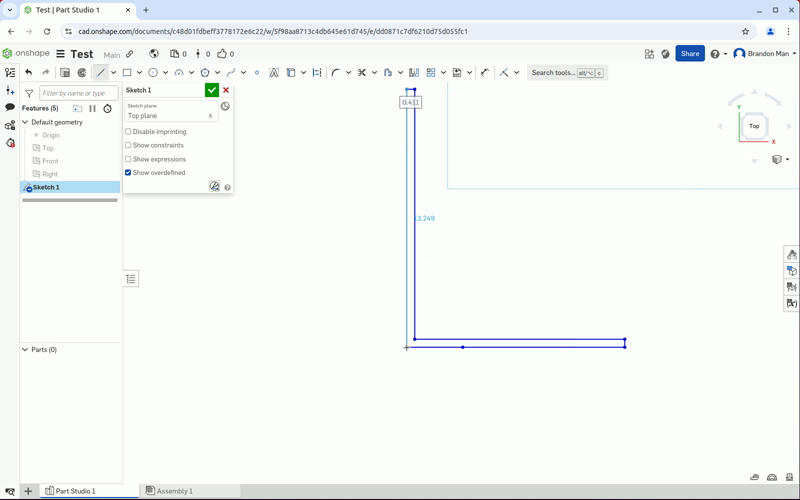
scroll(6)
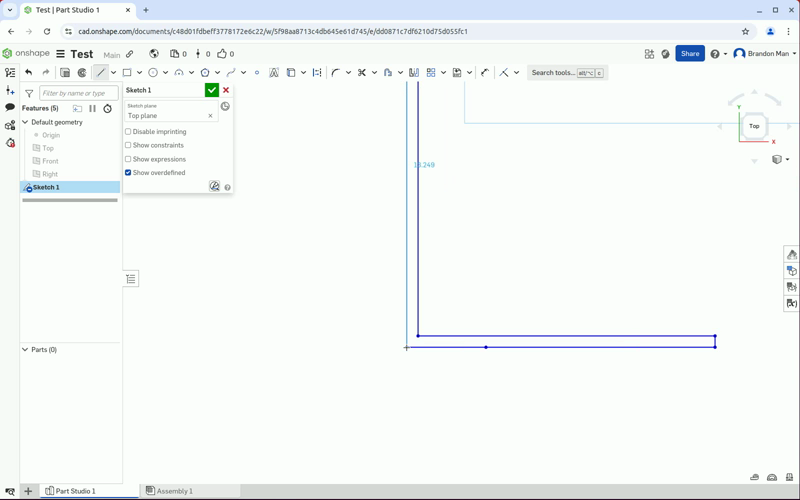
scroll(6)
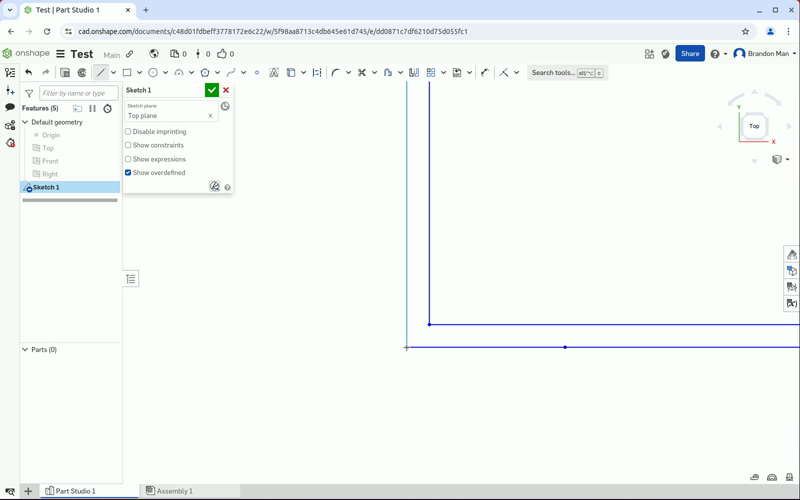
key_up(shift)
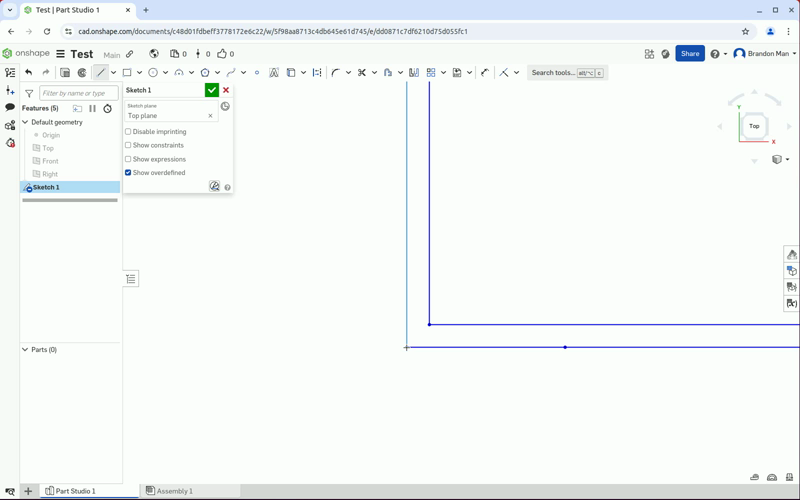
click(406, 347)
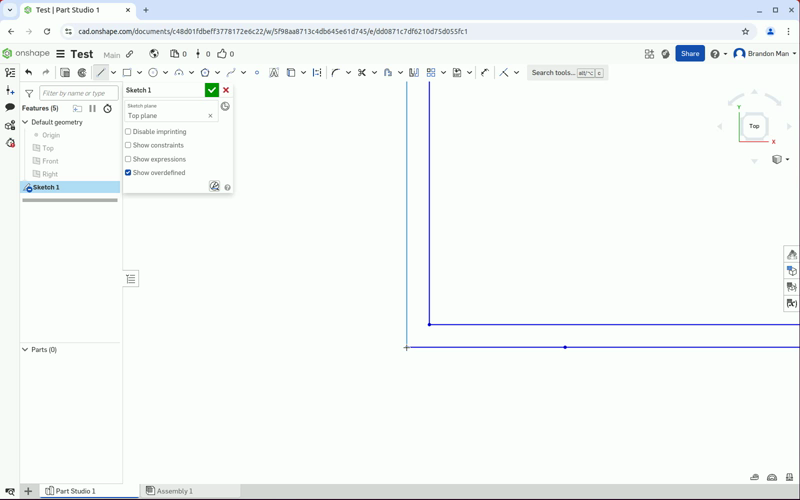
scroll(-6)
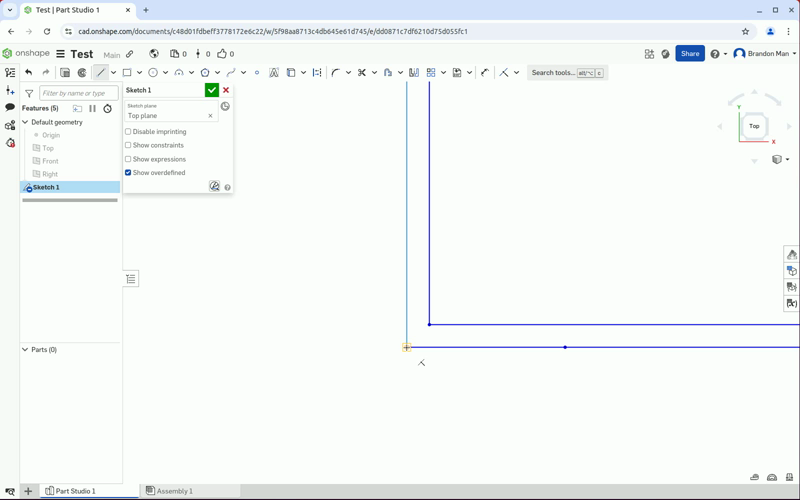
scroll(-6)
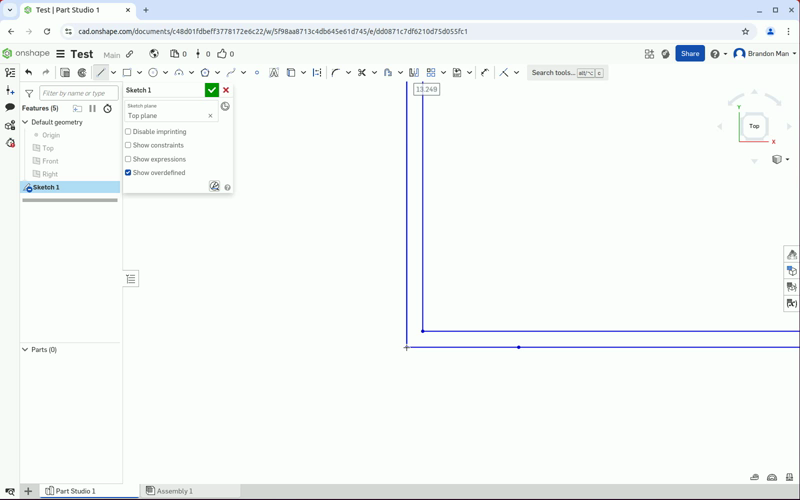
scroll(-6)
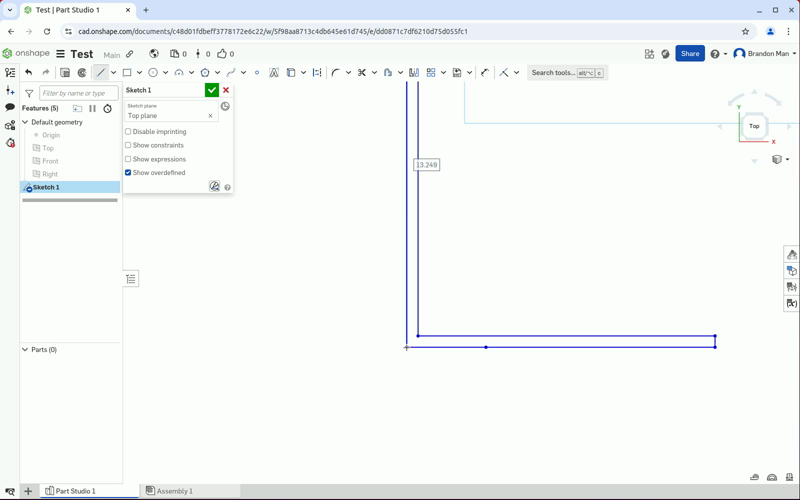
scroll(-6)
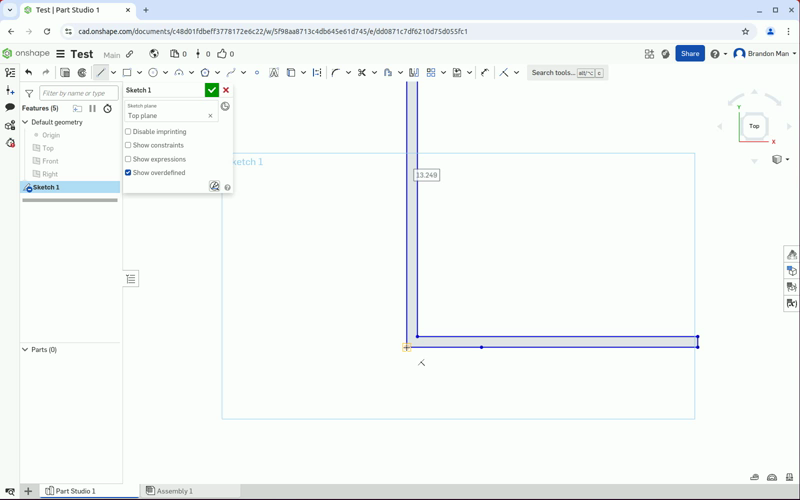
scroll(-6)
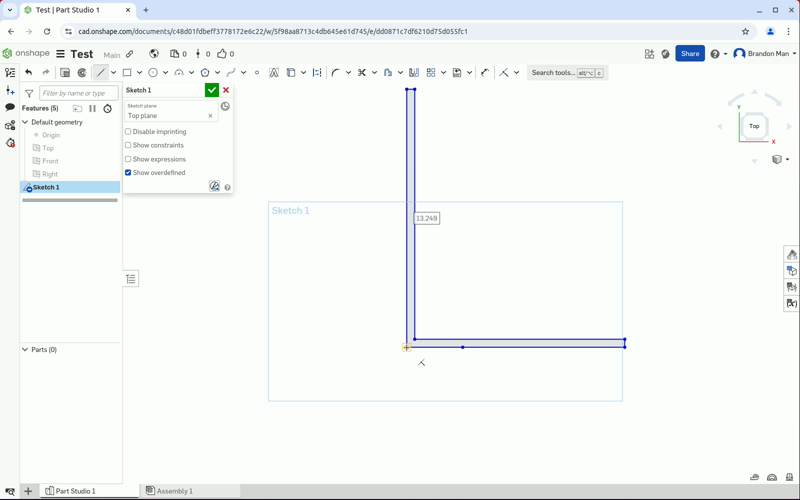
scroll(-6)
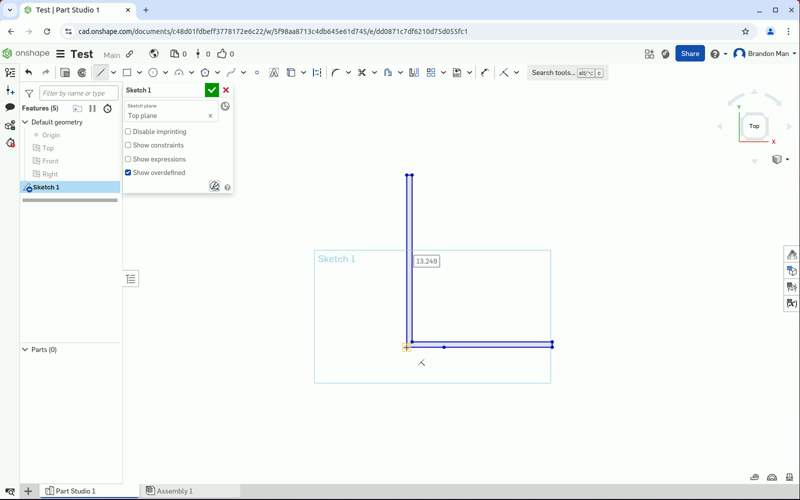
scroll(-6)
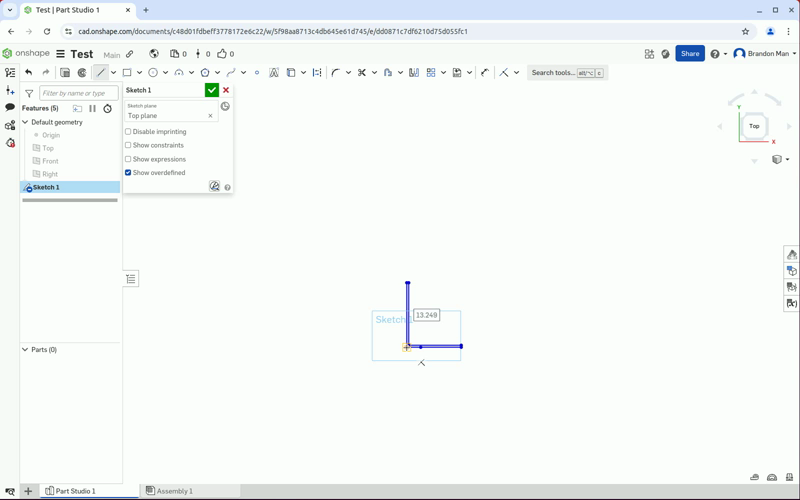
key(esc)
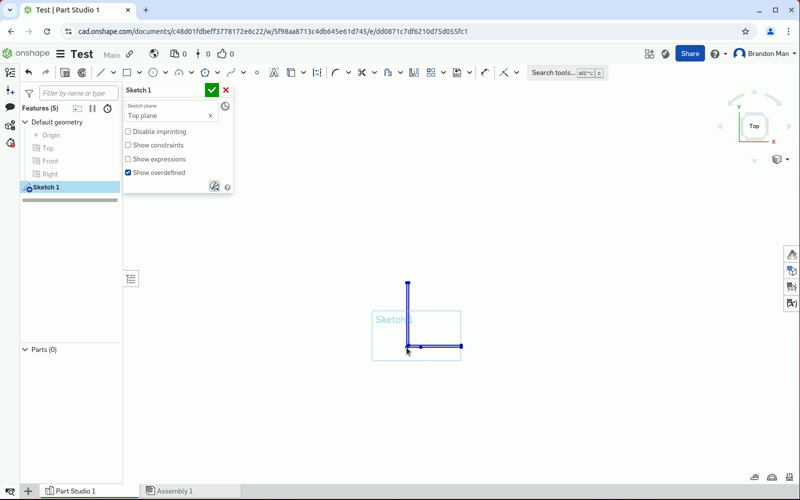
mouse_move(454, 345)
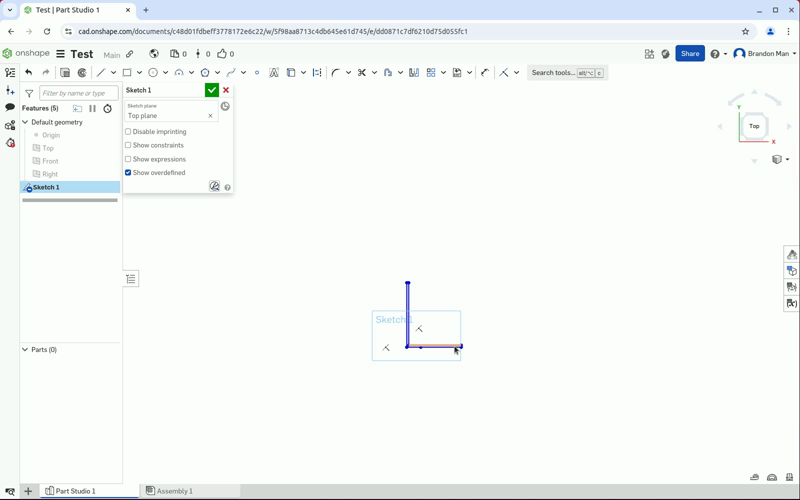
scroll(6)
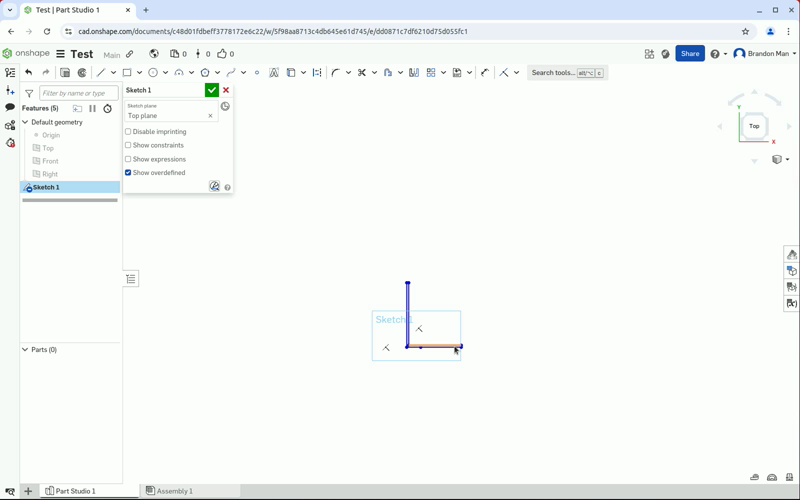
scroll(6)
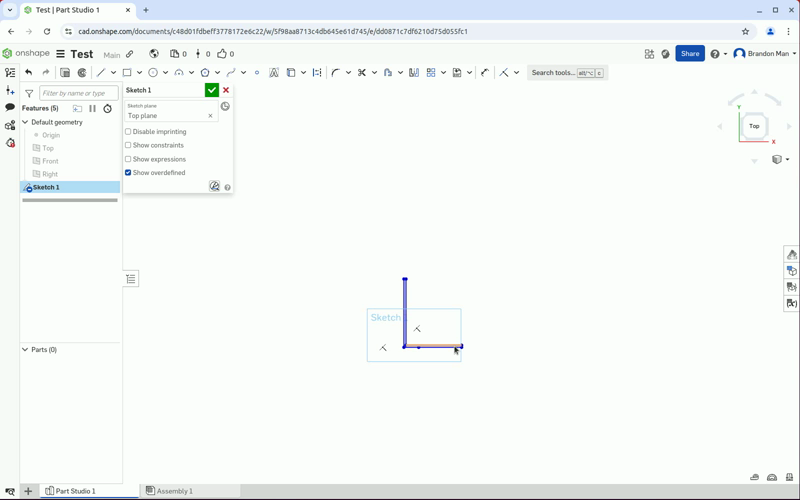
scroll(6)
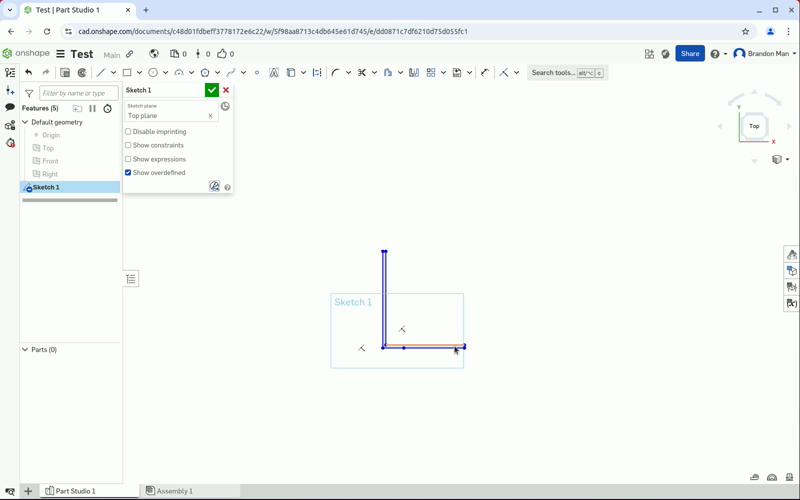
scroll(6)
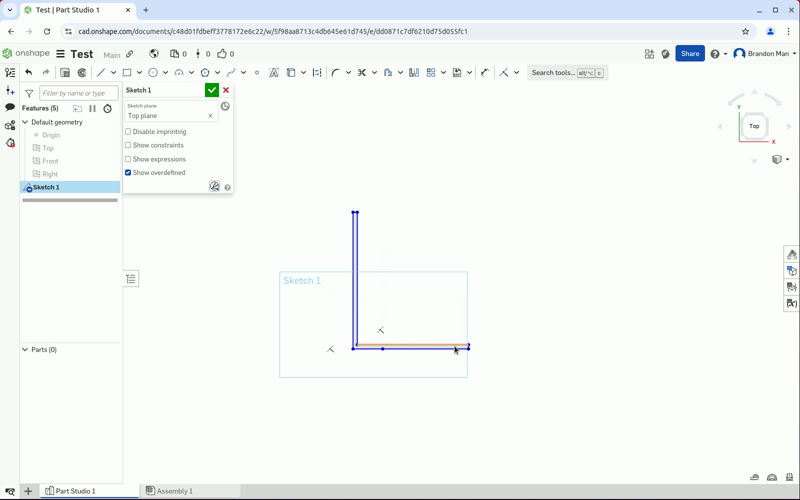
scroll(6)
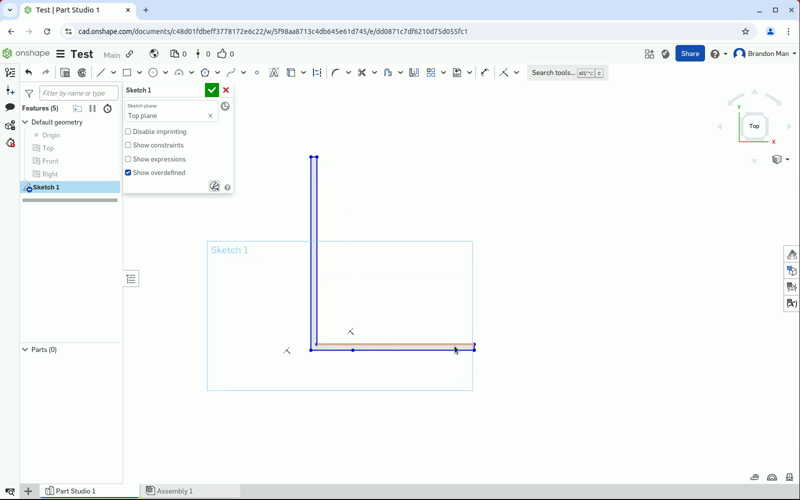
scroll(6)
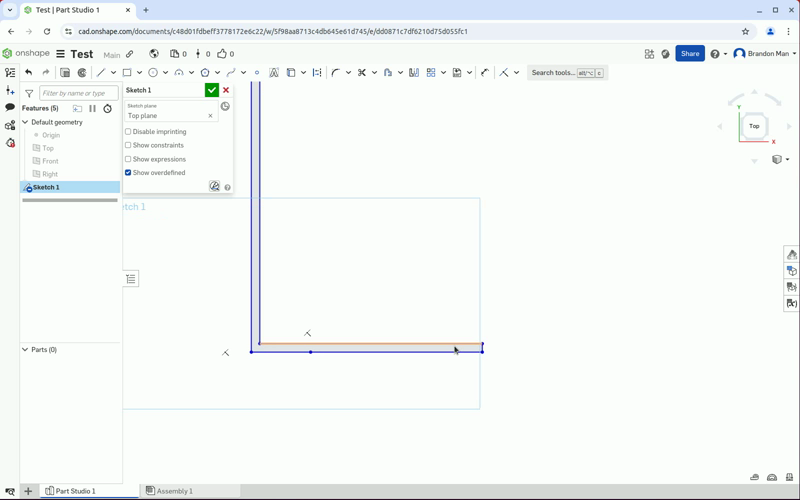
scroll(6)
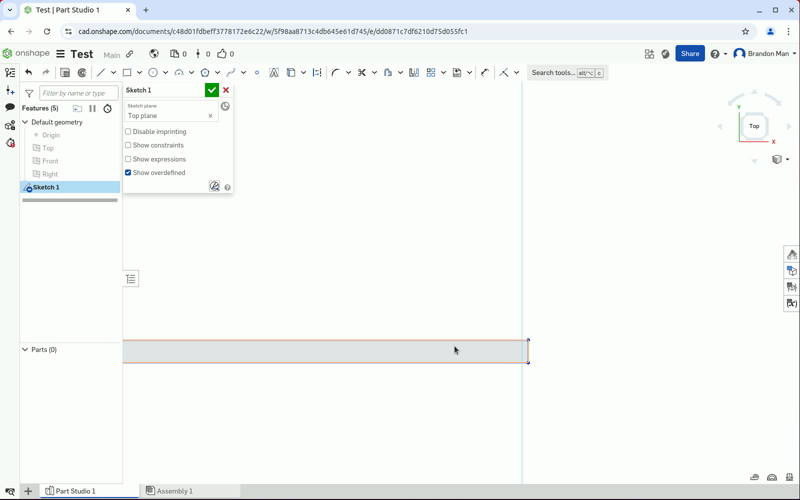
click(454, 345)
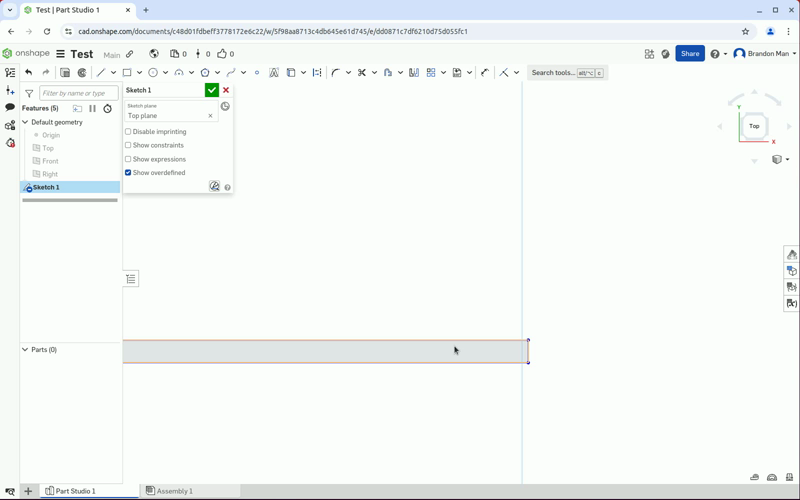
scroll(-6)
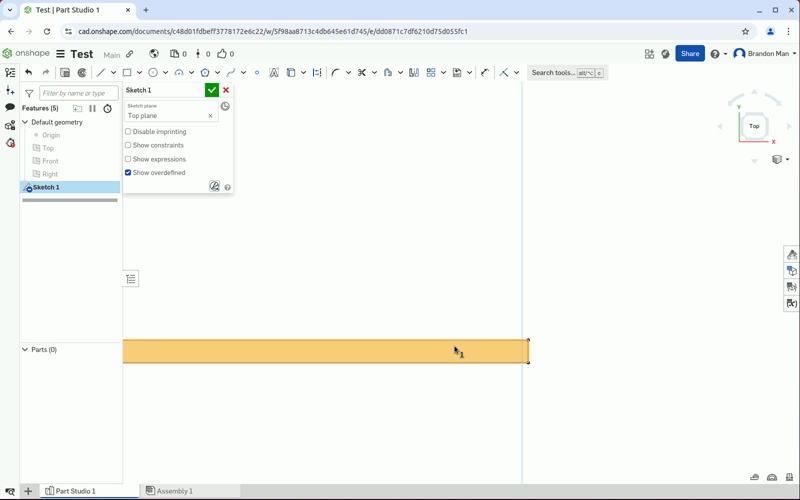
scroll(-6)
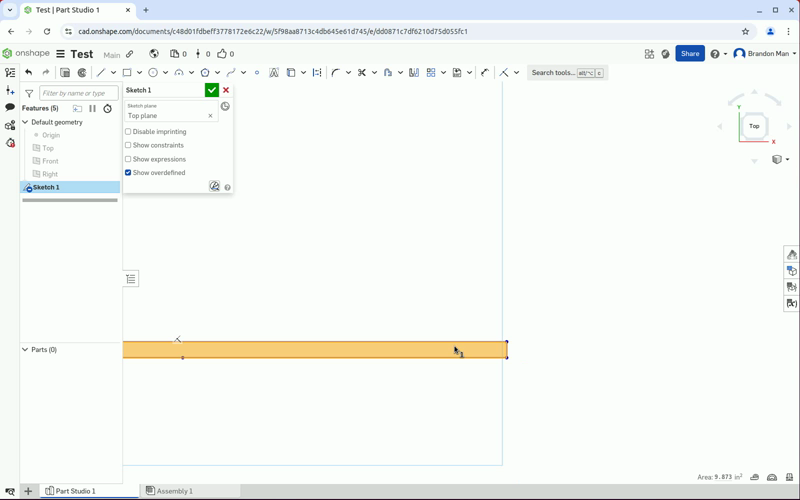
scroll(-6)
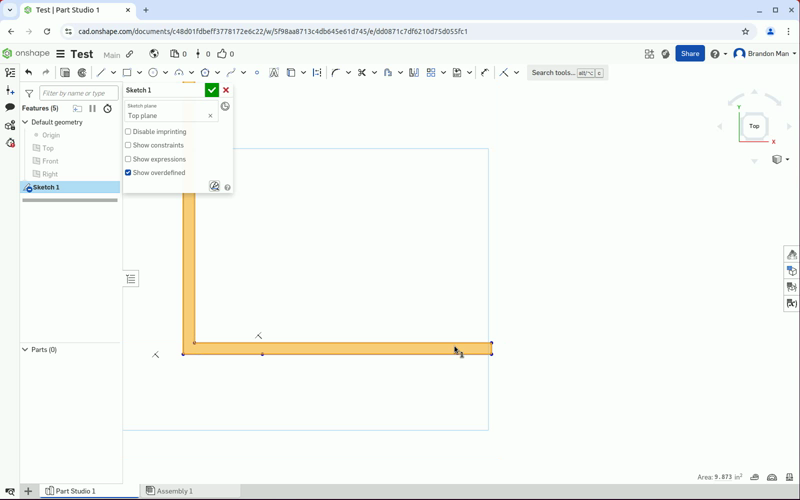
scroll(-6)
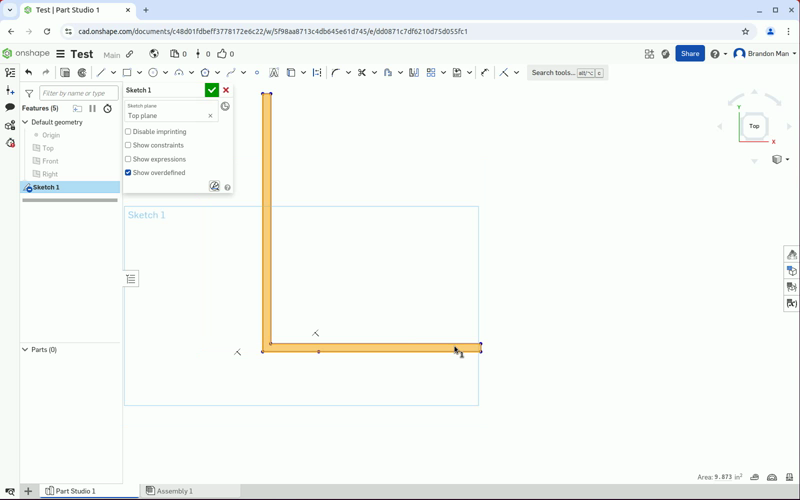
scroll(-6)
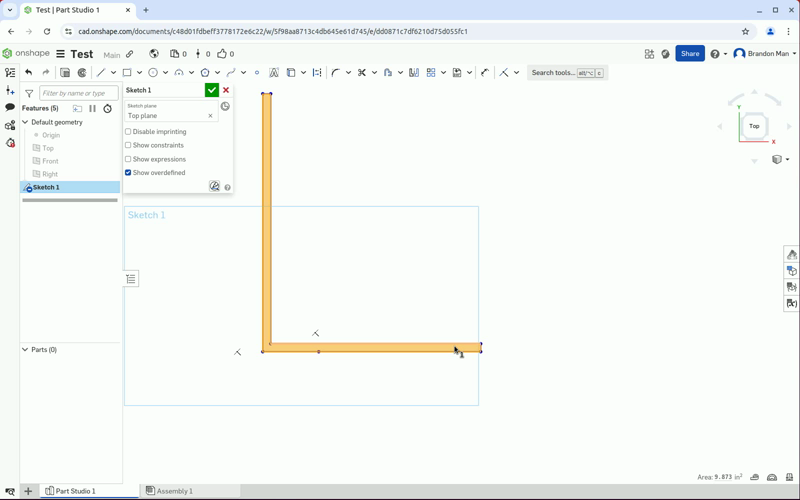
scroll(-6)
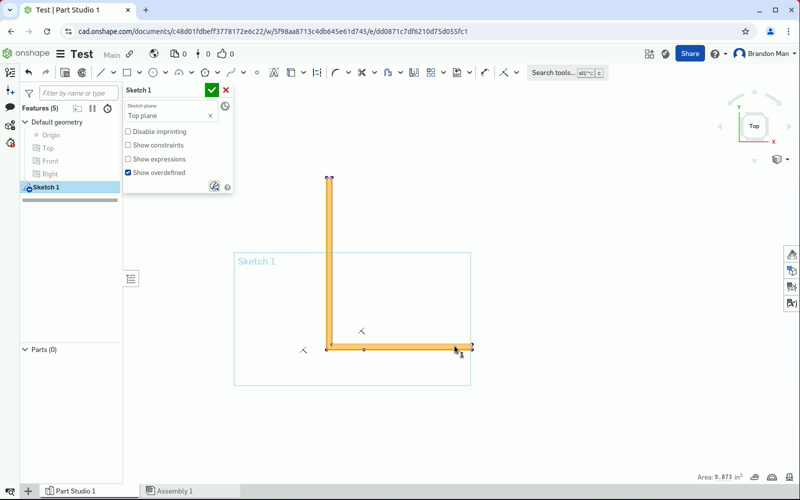
scroll(-6)
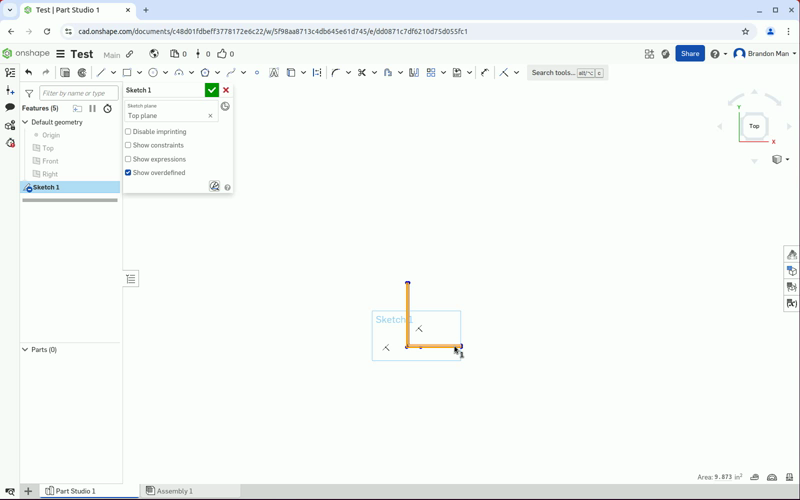
mouse_move(73, 352)
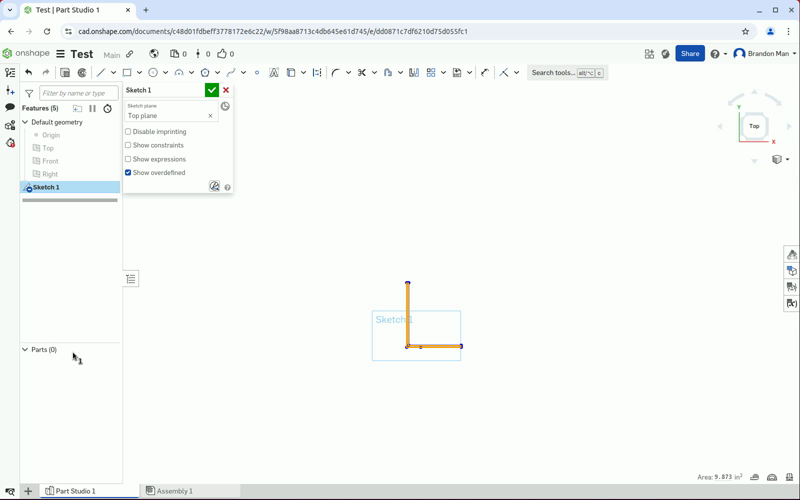
key(shift+y)
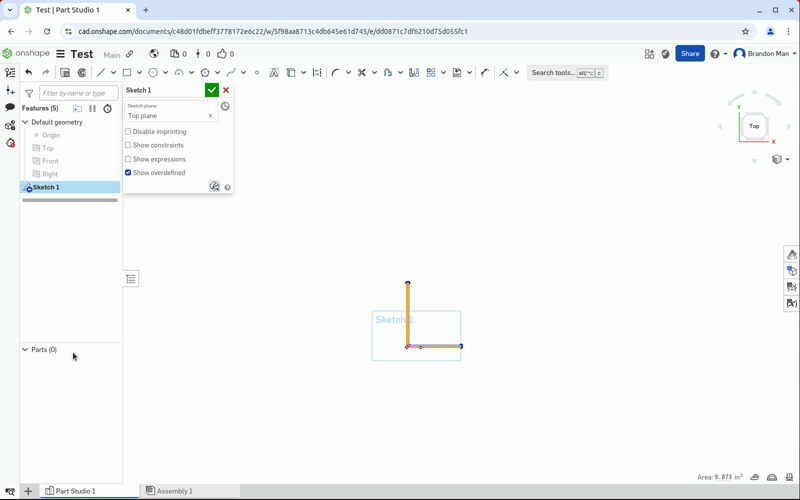
key(shift+e)
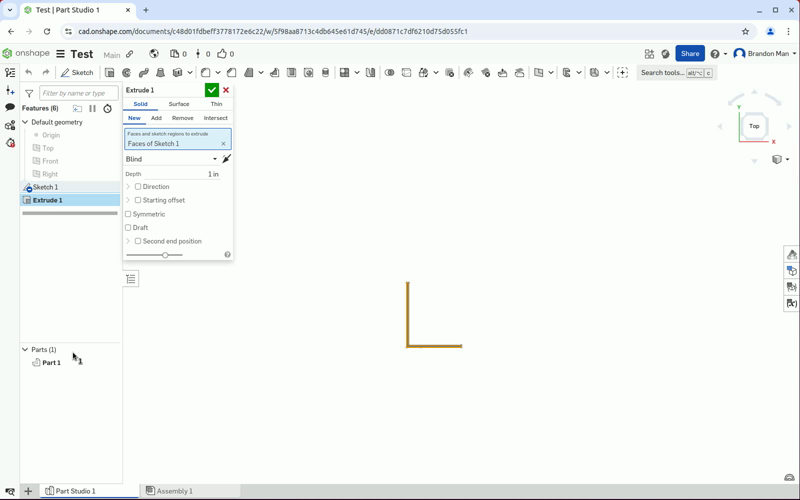
mouse_move(143, 106)
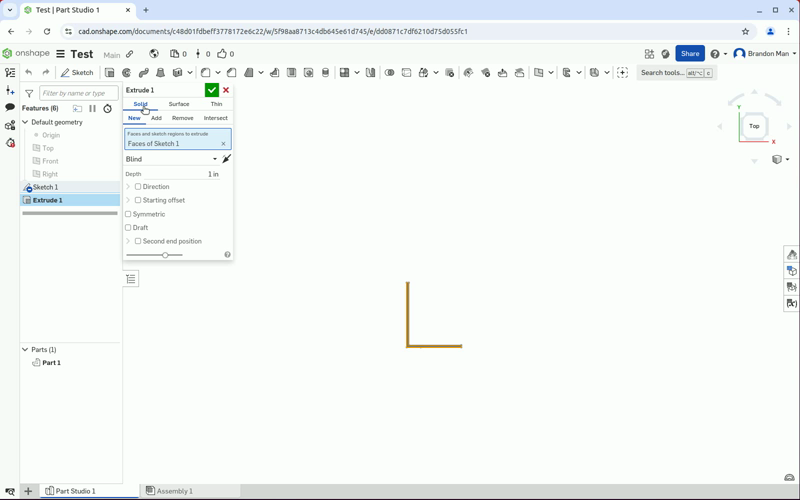
click(143, 106)
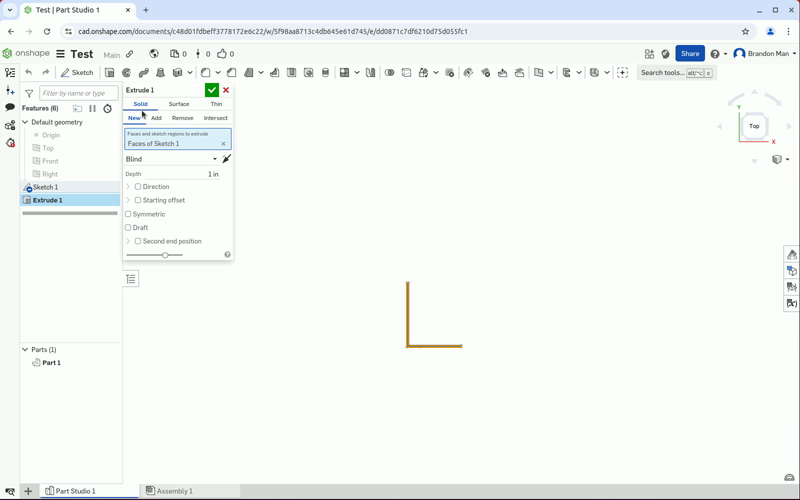
mouse_move(137, 120)
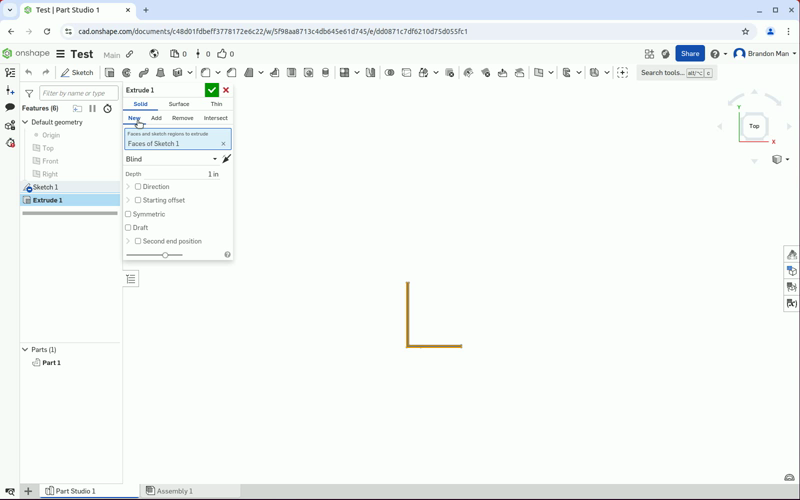
click(137, 120)
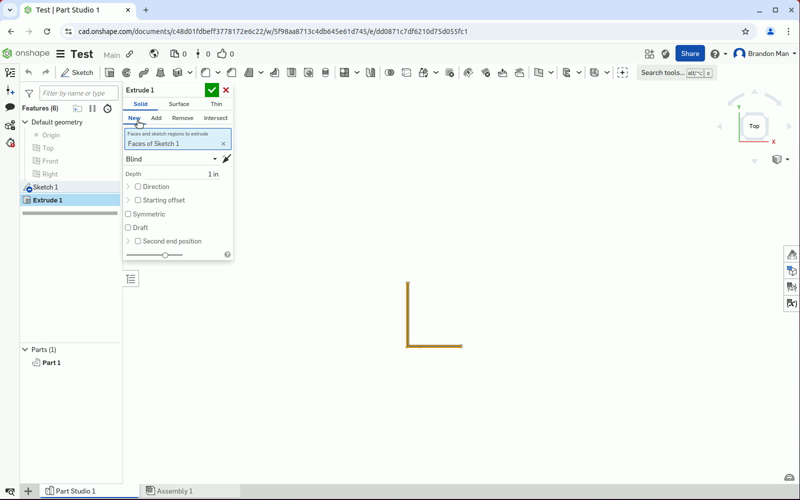
key(tab, 4)
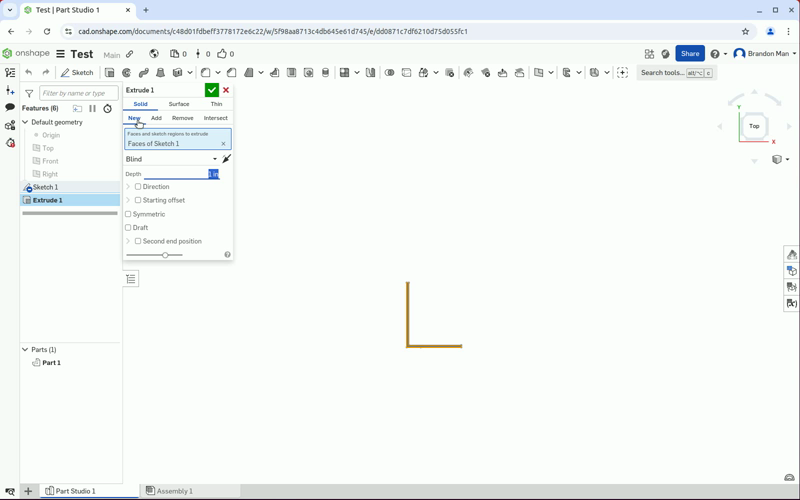
text(0.481)
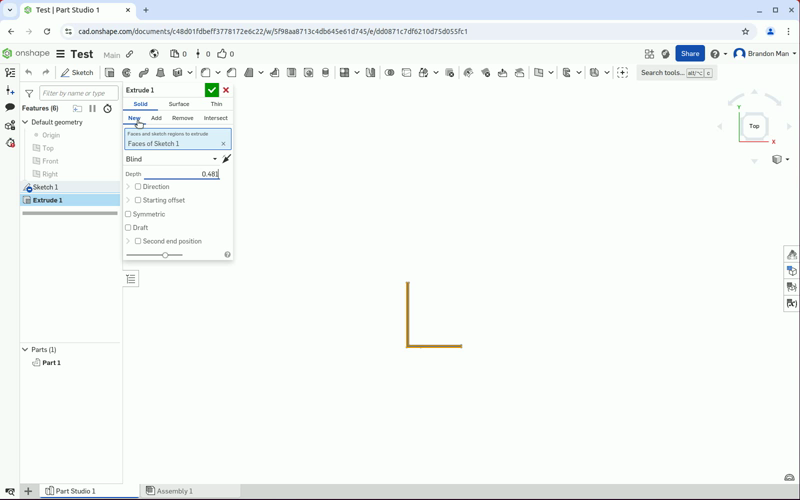
key(enter)
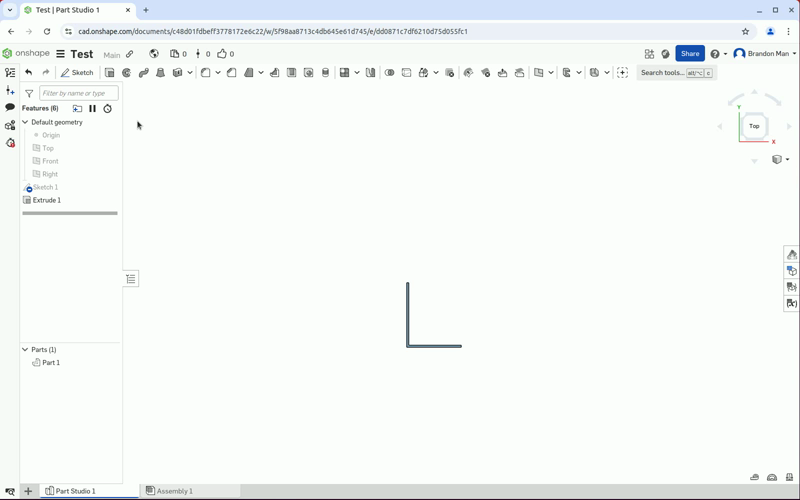
key(shift+h)
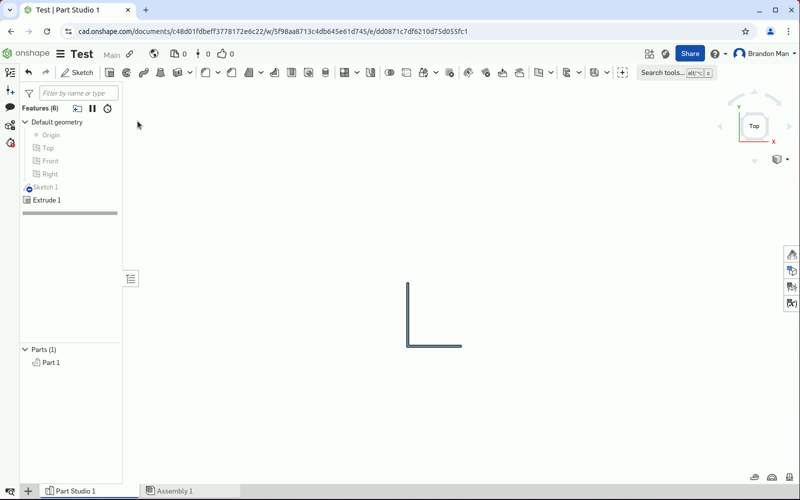
key(shift+h)
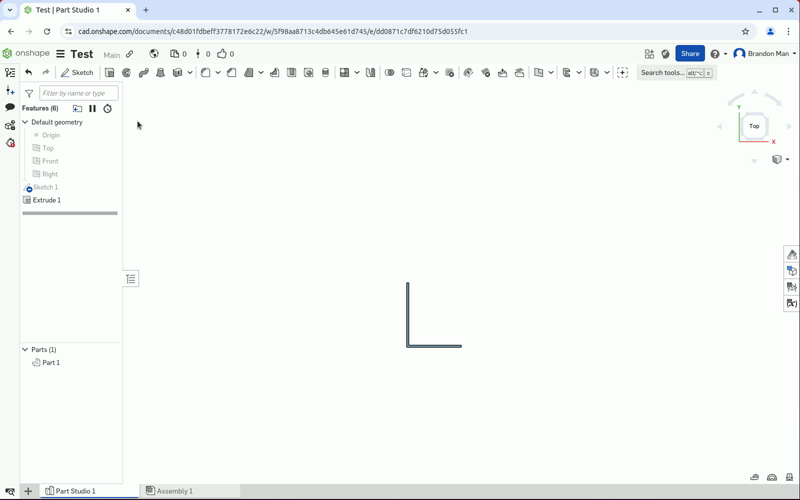
mouse_move(73, 189)
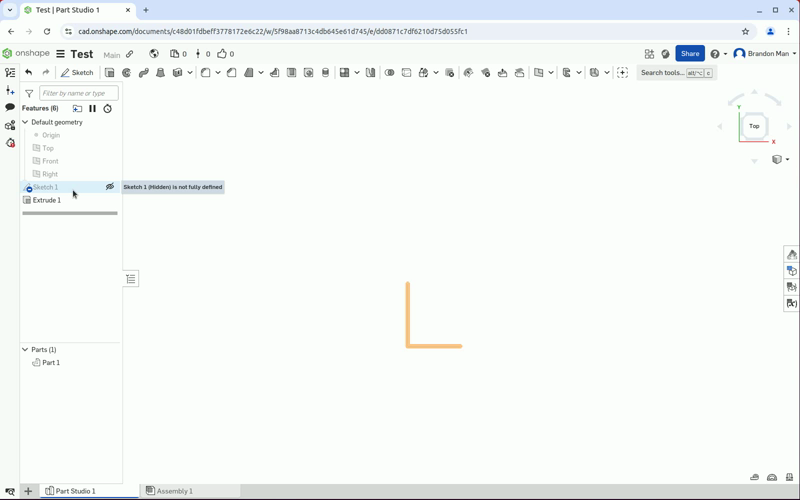
click(73, 189)
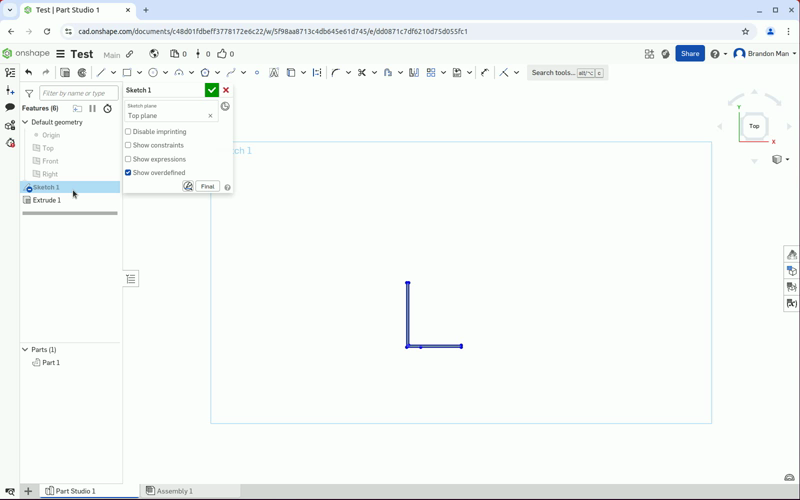
mouse_move(229, 92)
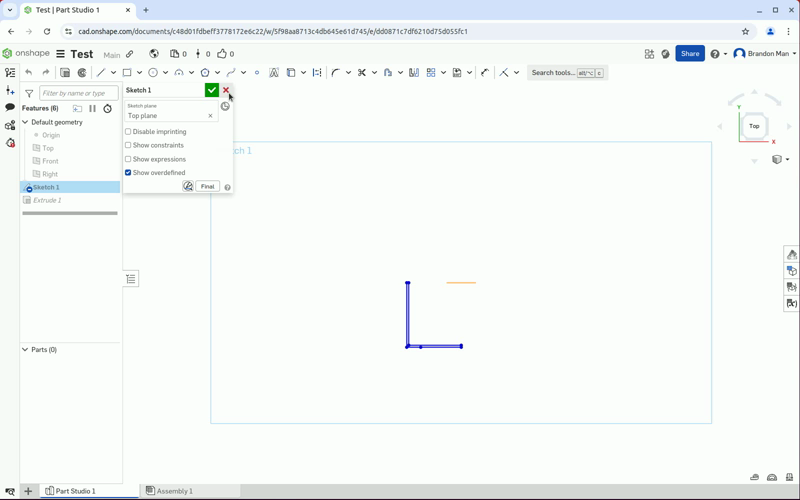
click(229, 92)
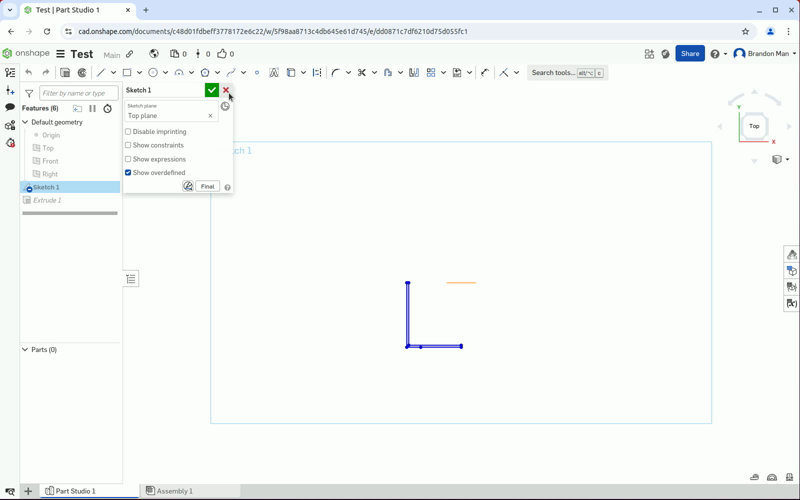
key(shift+s)
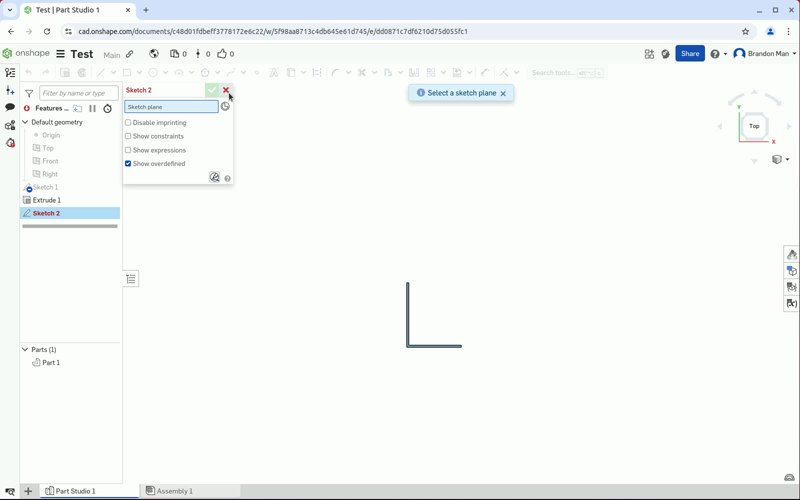
mouse_move(73, 150)
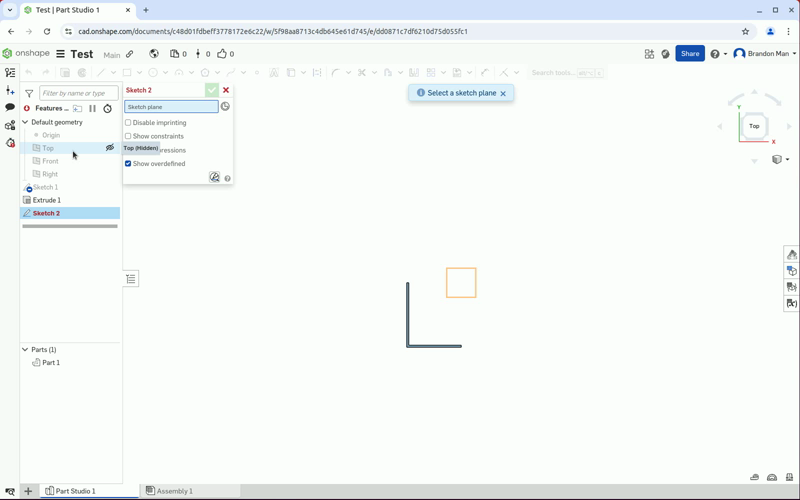
click(73, 150)
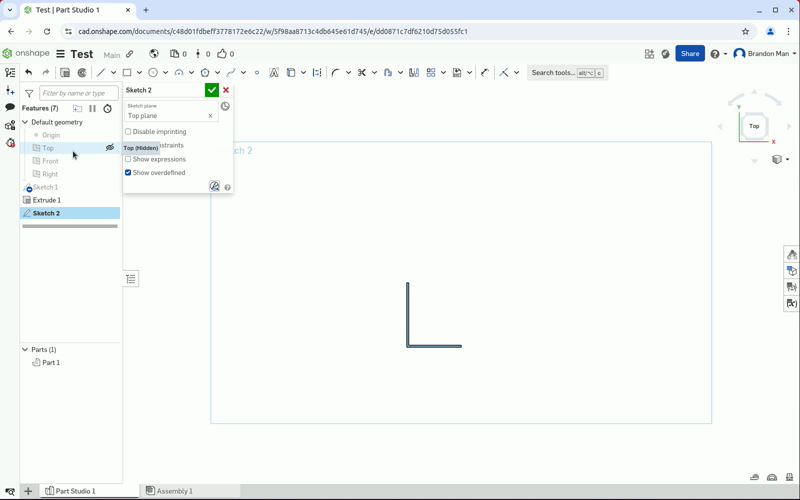
mouse_move(73, 352)
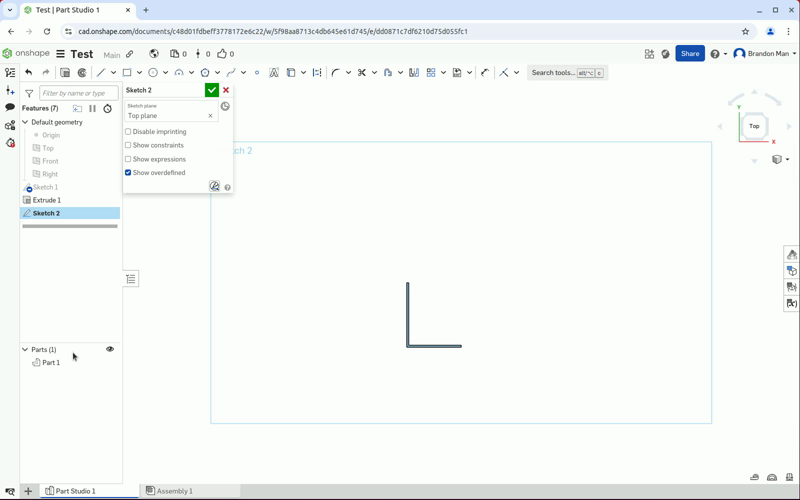
key(y)
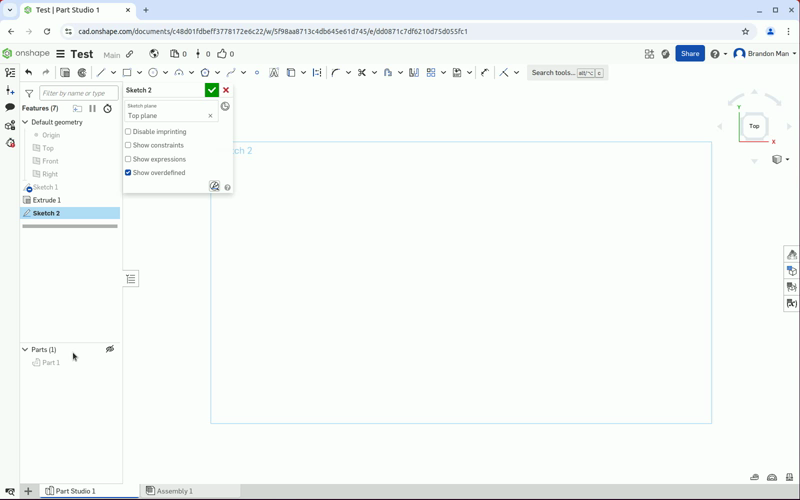
key(l)
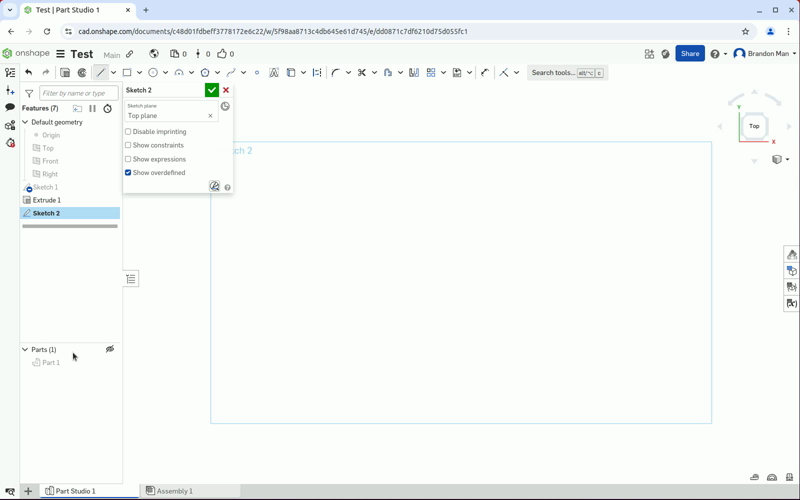
key_down(shift)
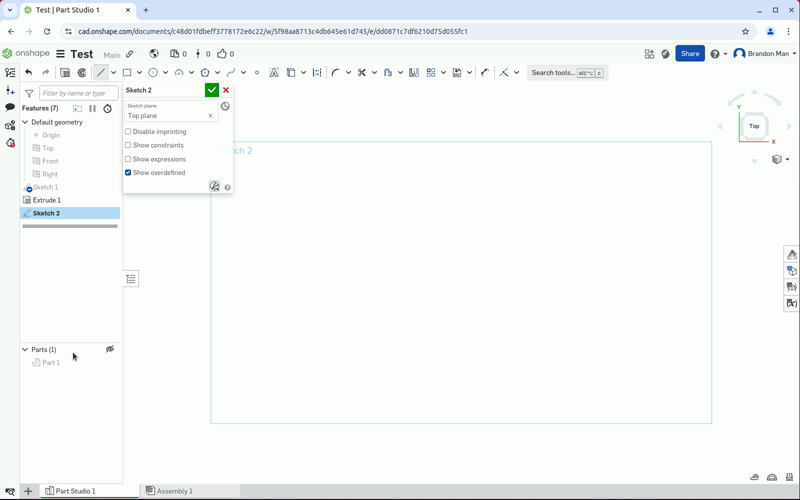
mouse_move(406, 395)
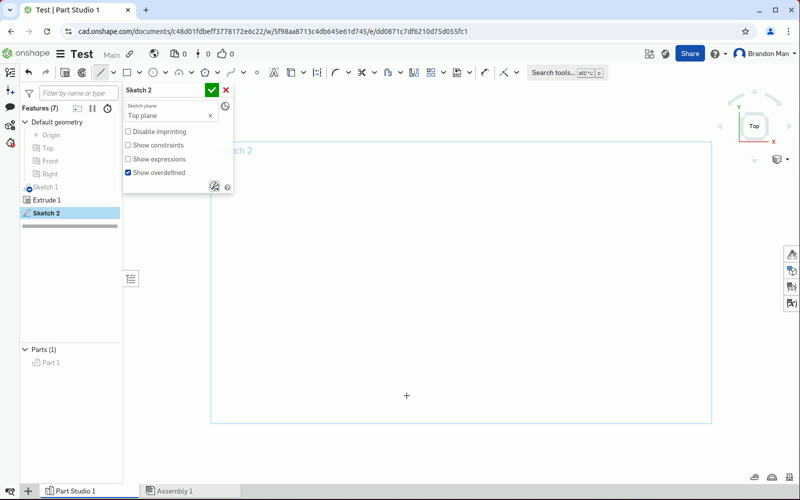
click(406, 395)
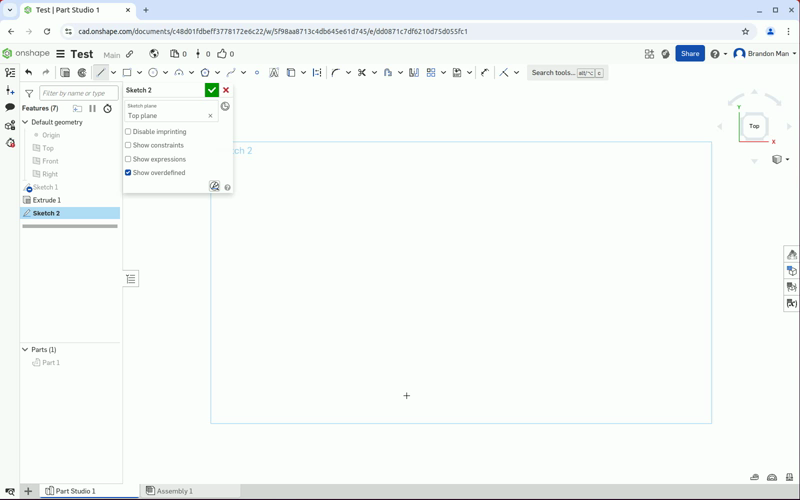
key_up(shift)
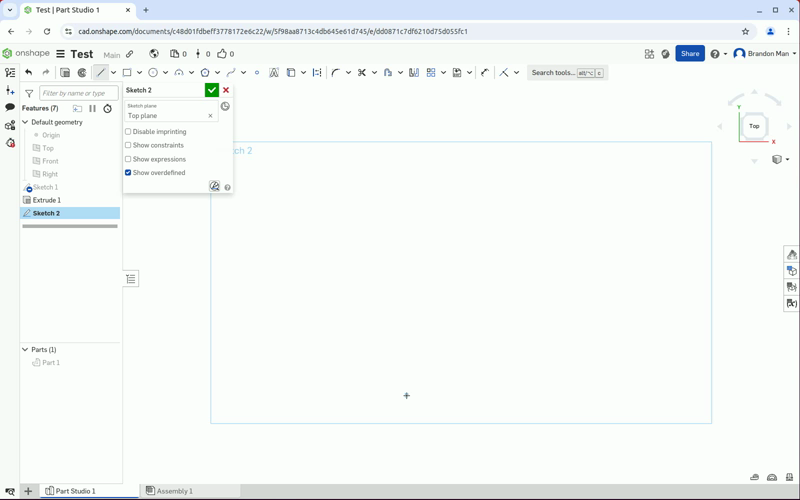
key_down(shift)
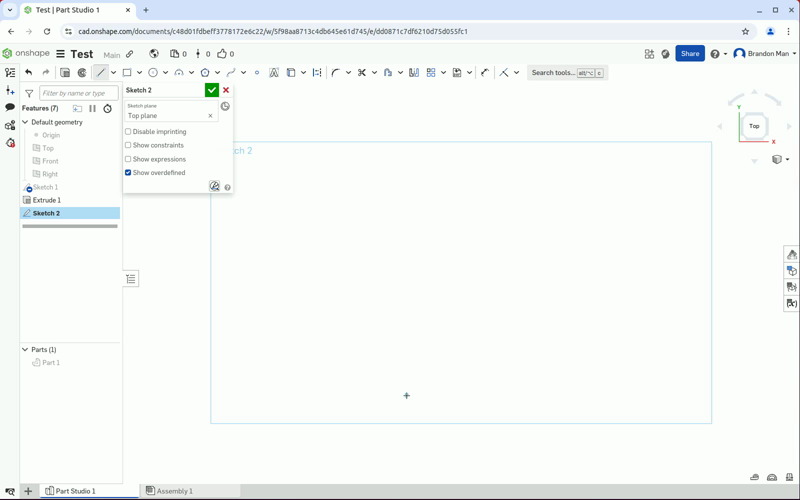
mouse_move(436, 395)
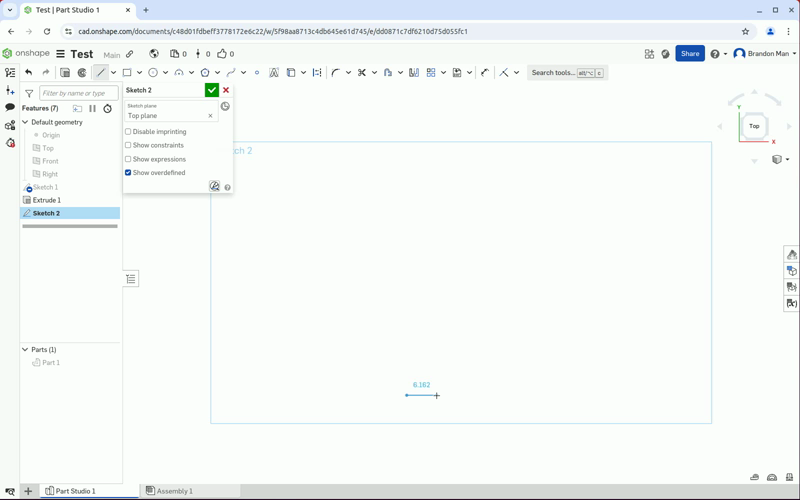
mouse_move(421, 395)
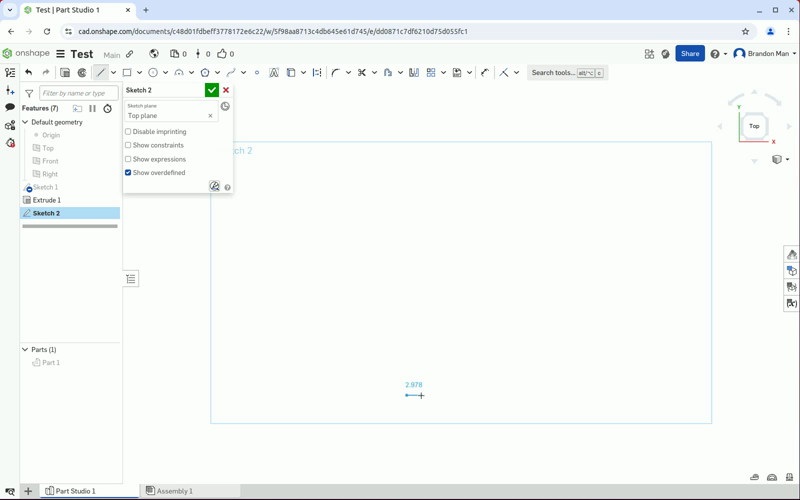
click(421, 395)
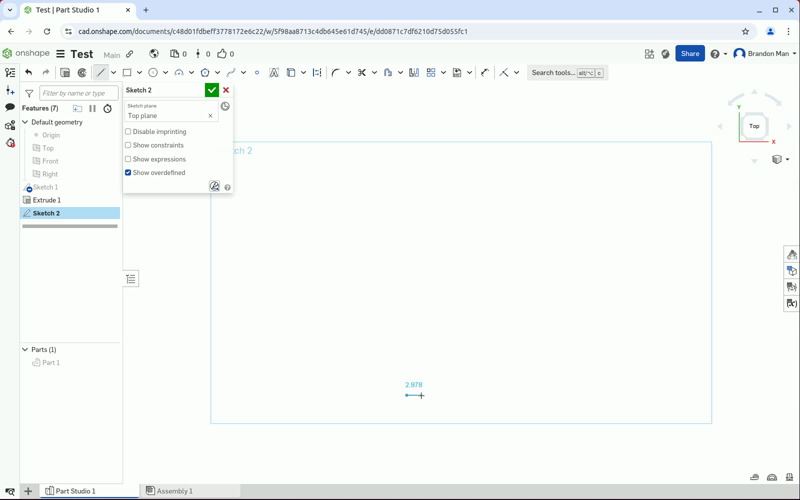
key_up(shift)
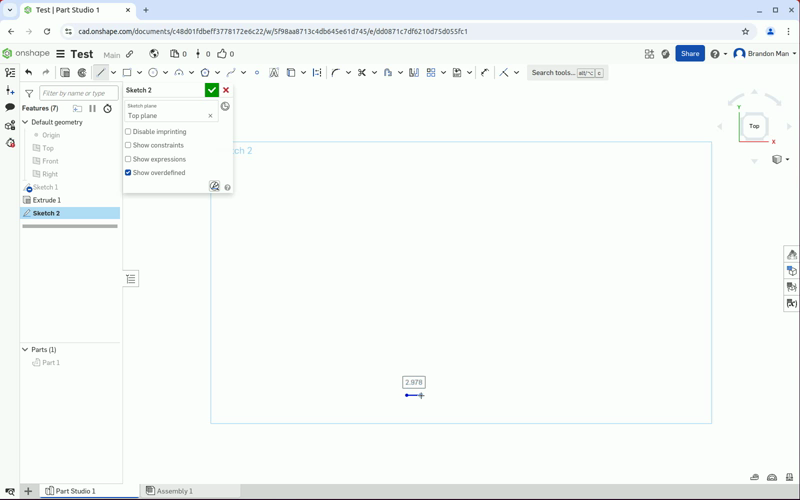
key_down(shift)
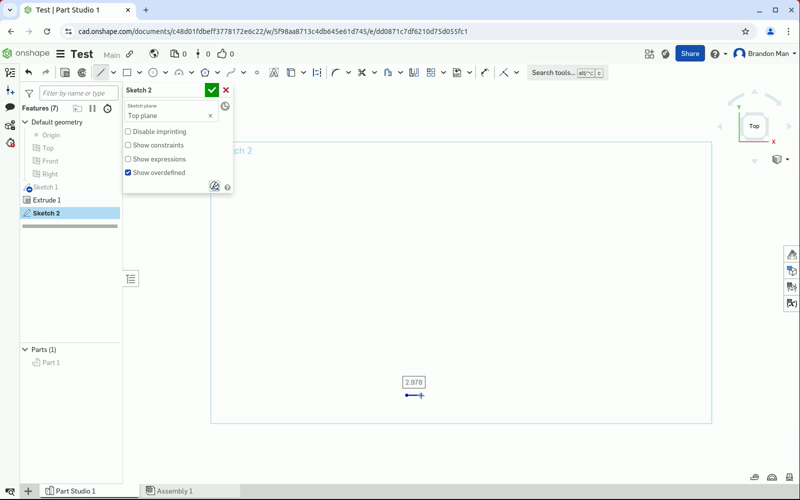
mouse_move(451, 395)
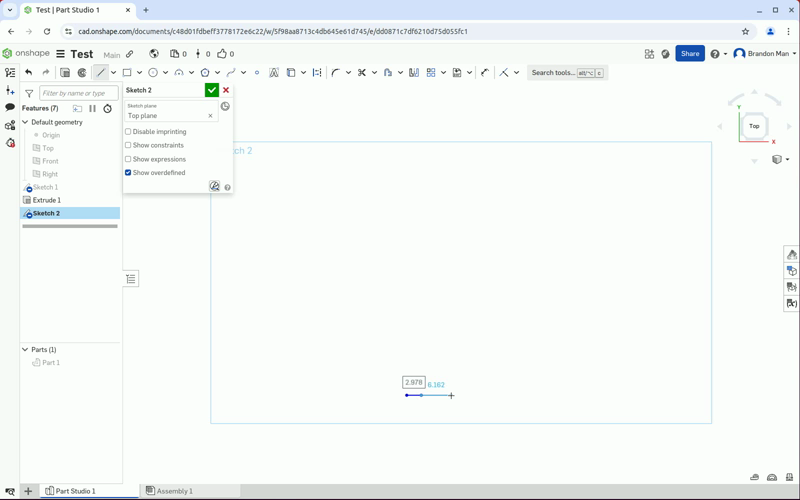
mouse_move(421, 348)
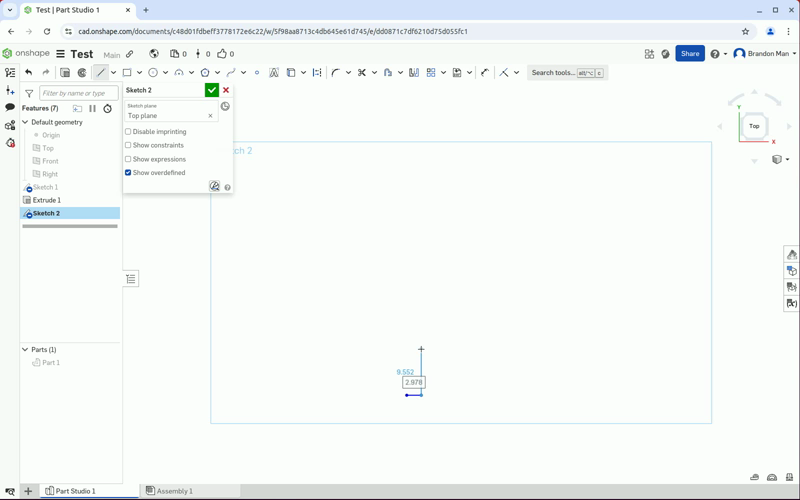
click(421, 348)
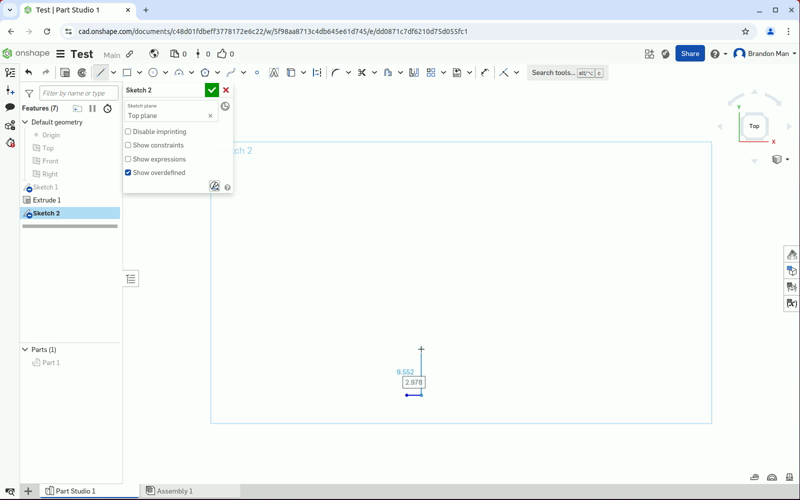
key_up(shift)
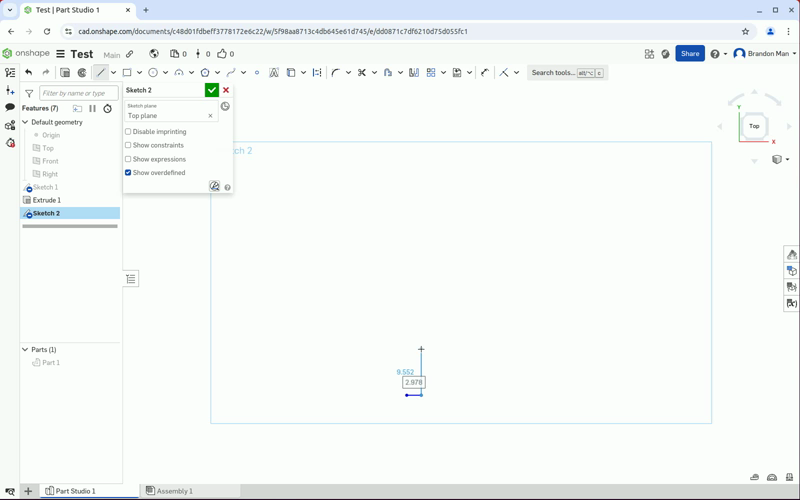
key_down(shift)
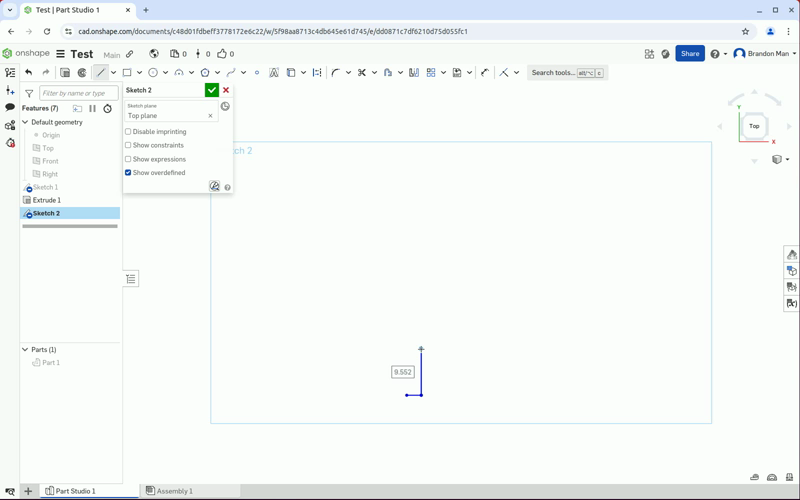
mouse_move(451, 348)
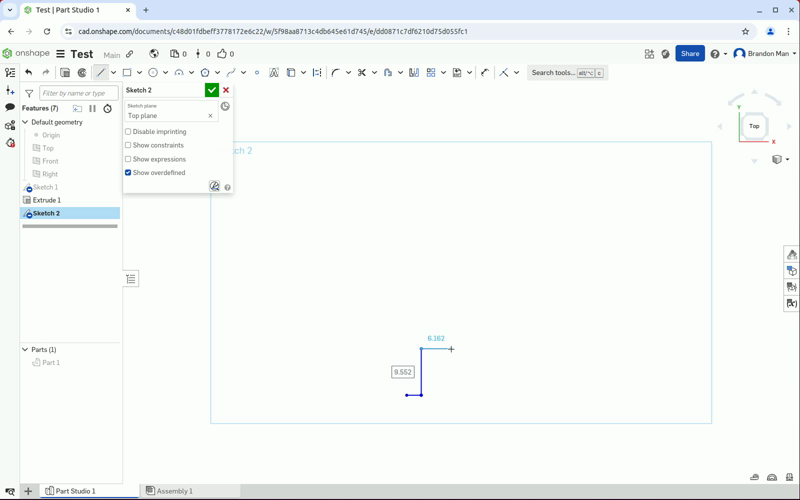
mouse_move(406, 348)
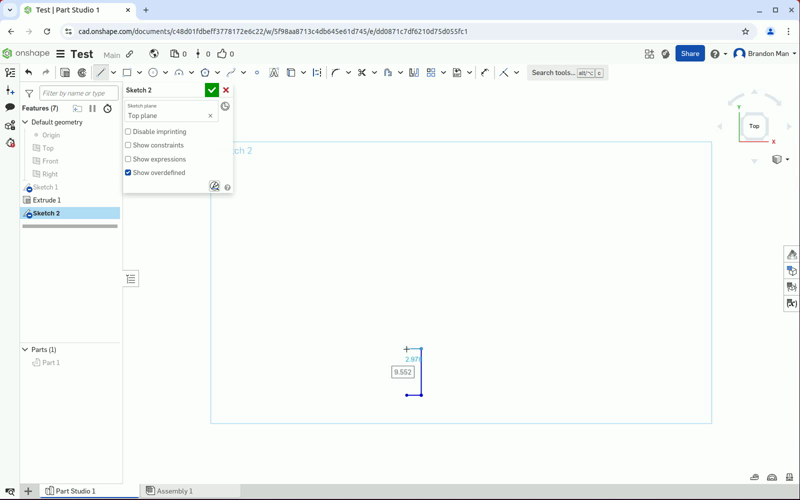
click(406, 348)
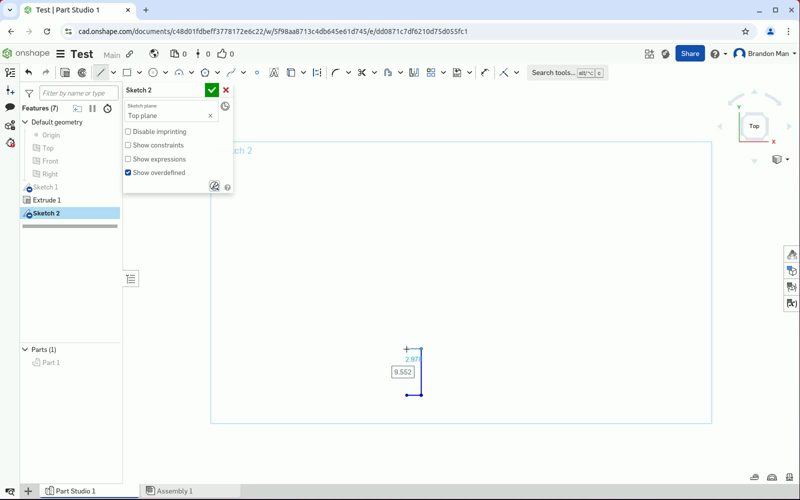
key_up(shift)
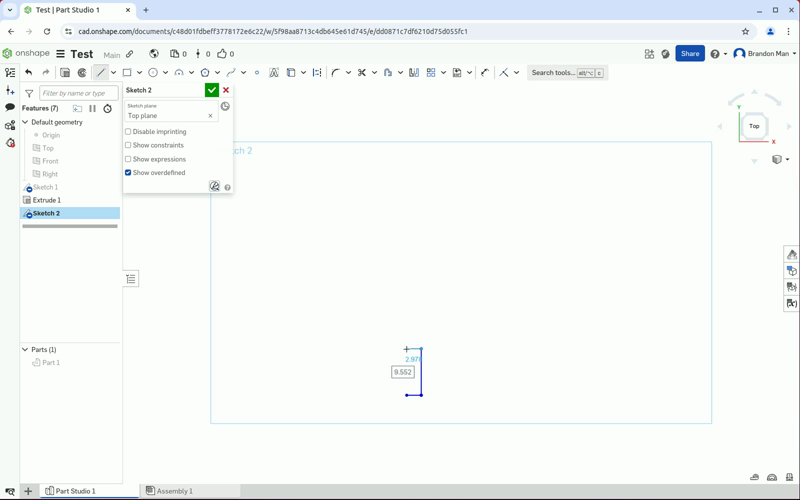
mouse_move(436, 348)
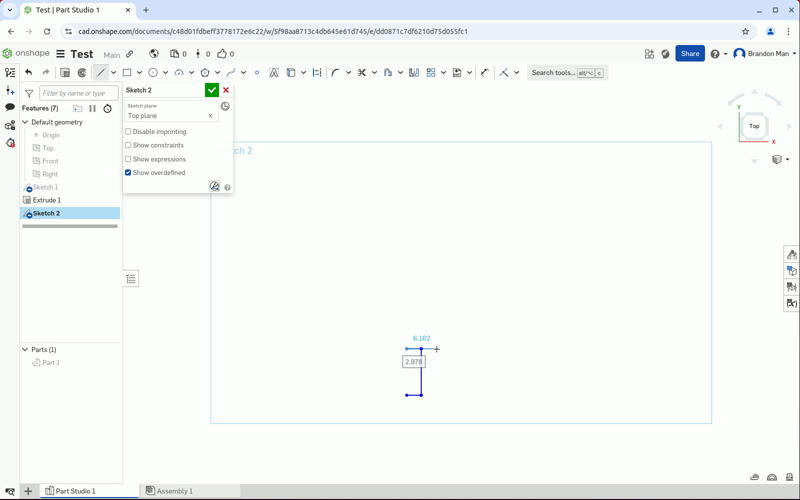
key_down(shift)
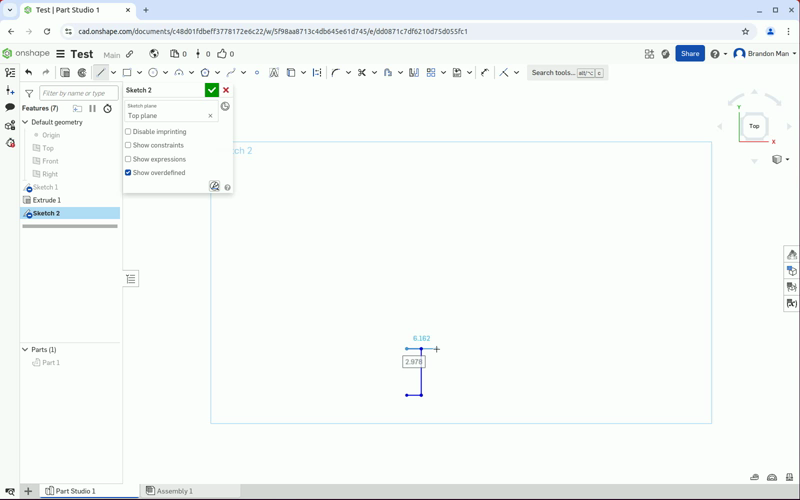
mouse_move(406, 395)
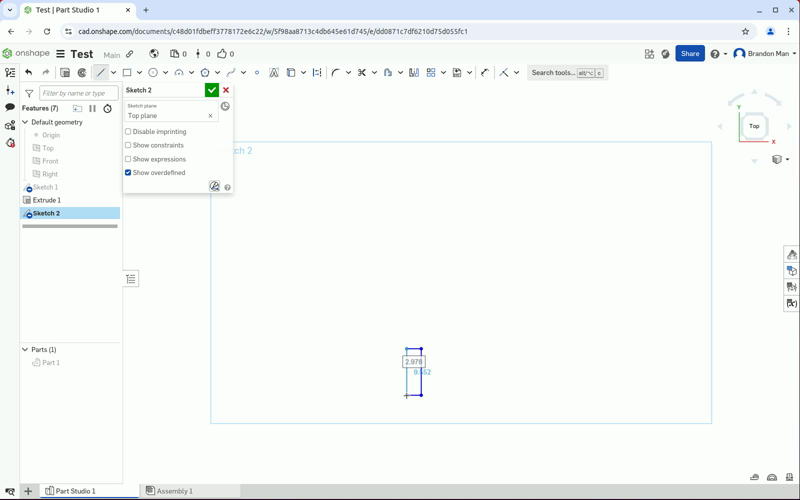
key_up(shift)
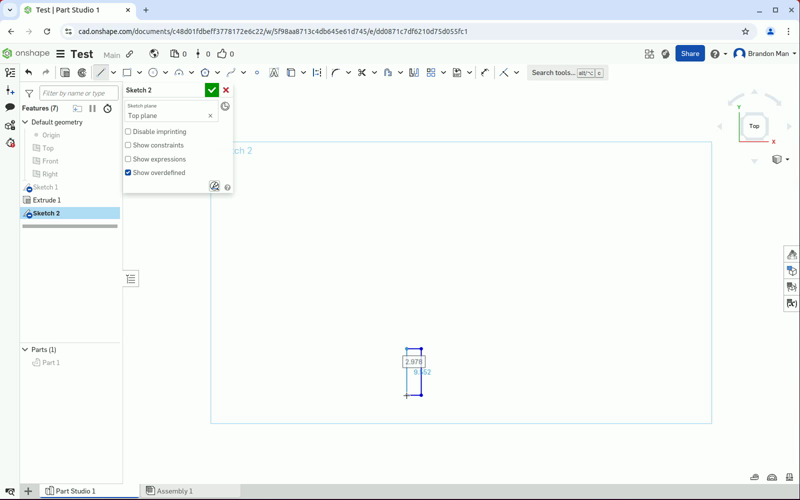
click(406, 395)
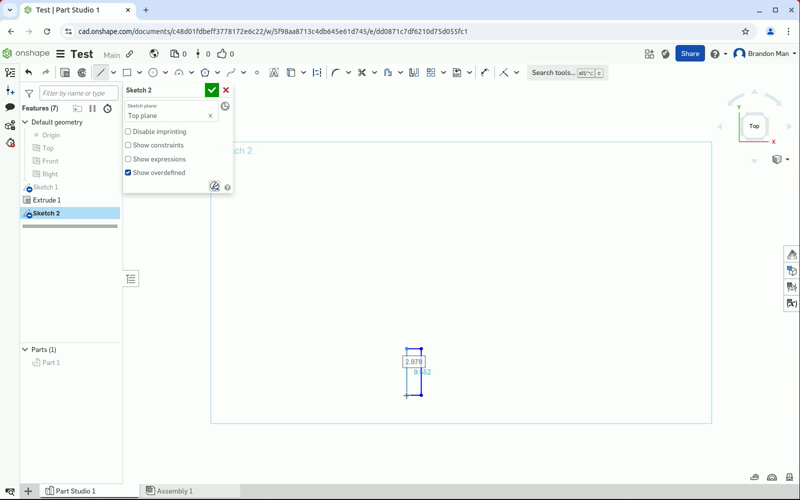
key(esc)
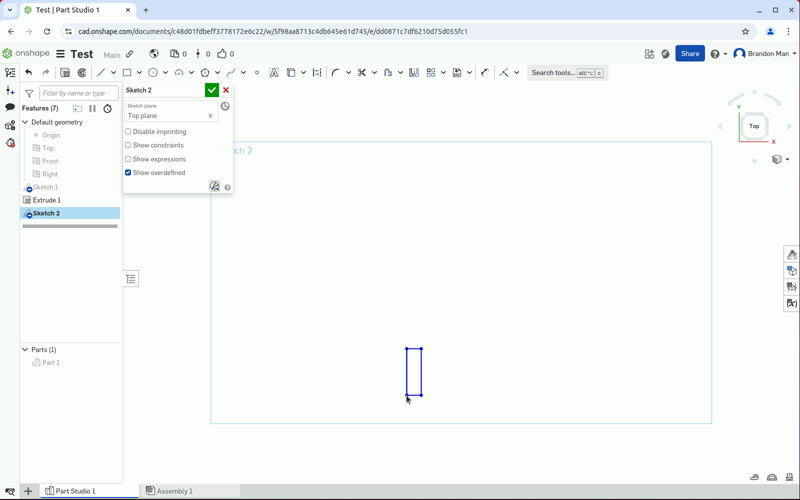
mouse_move(411, 389)
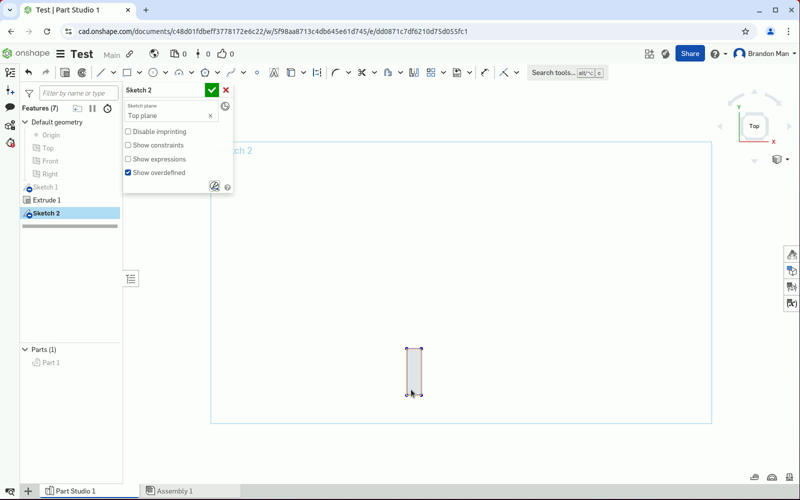
scroll(6)
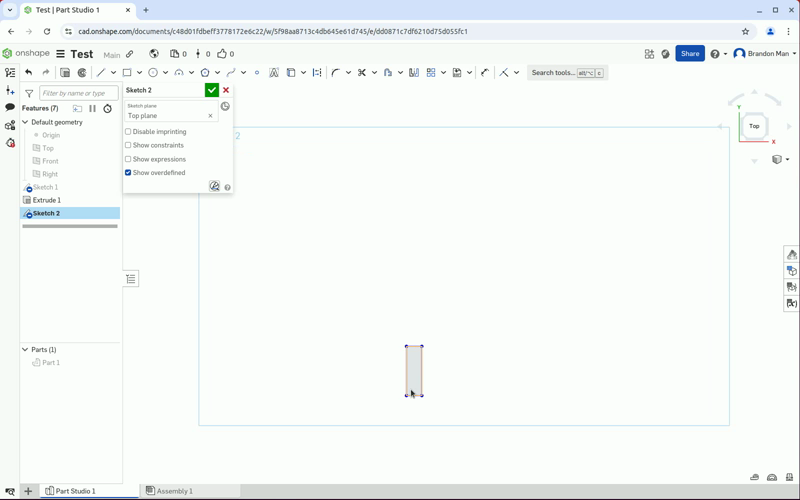
scroll(6)
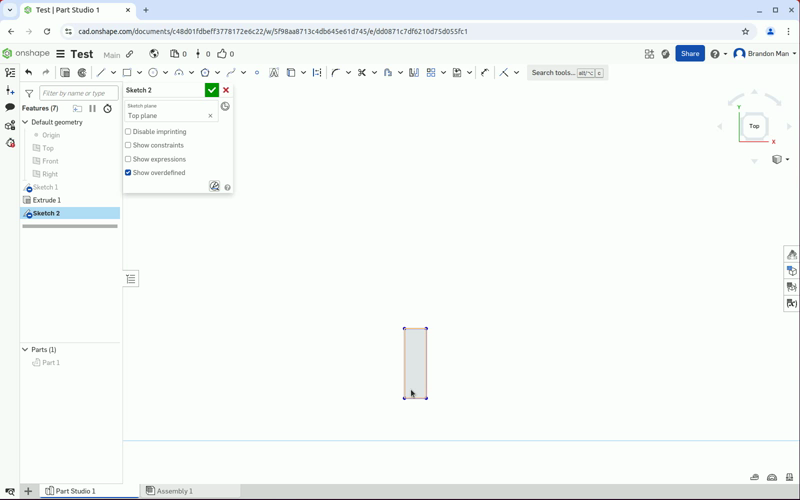
scroll(6)
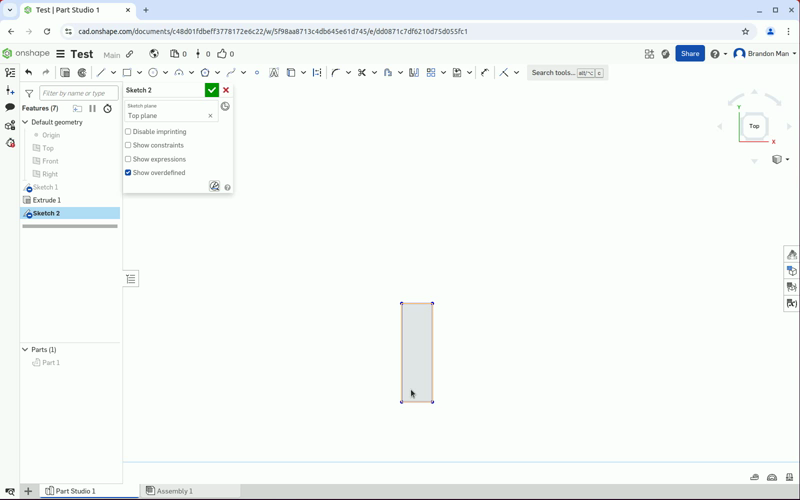
scroll(6)
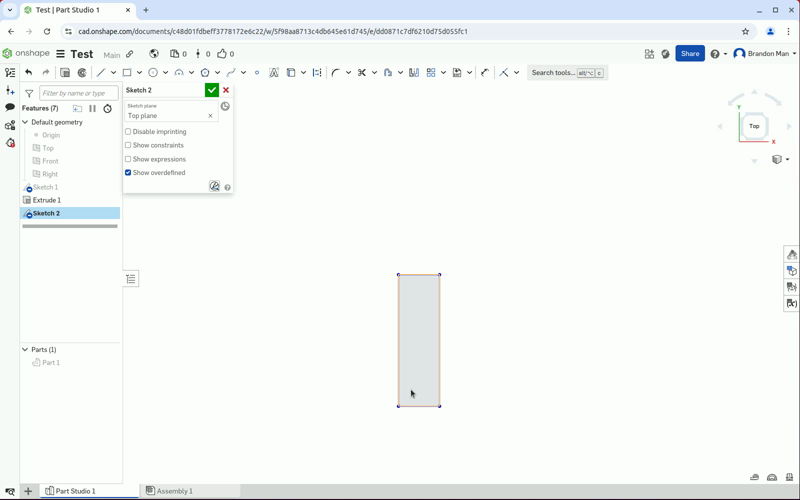
scroll(6)
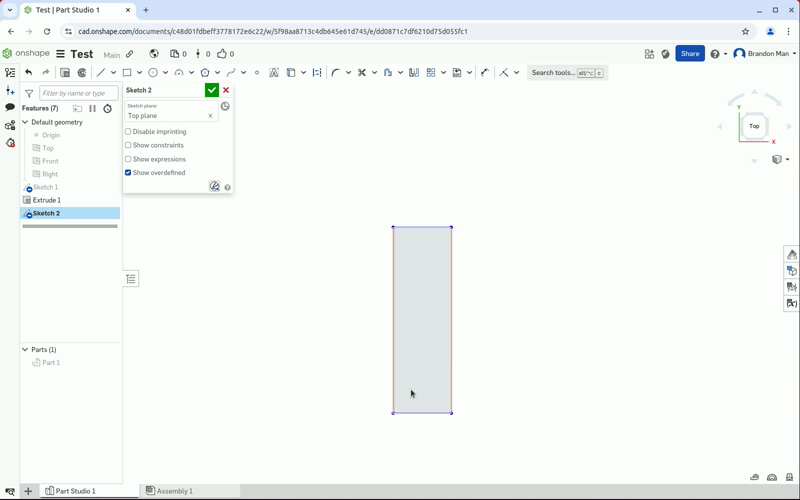
scroll(6)
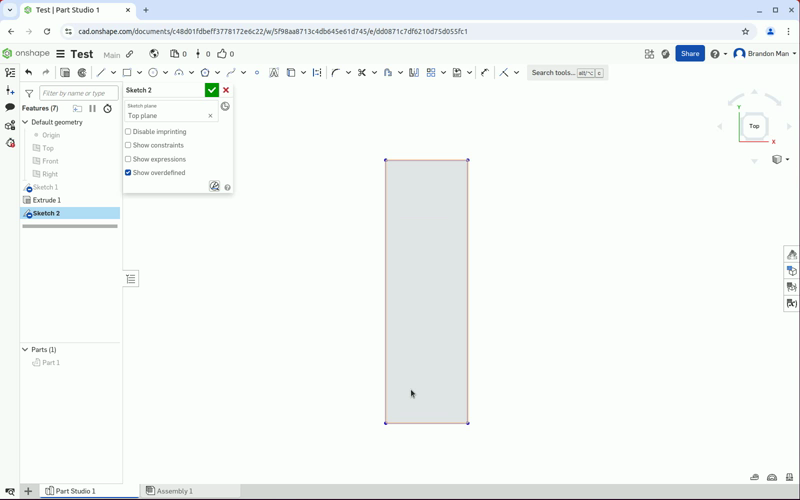
scroll(6)
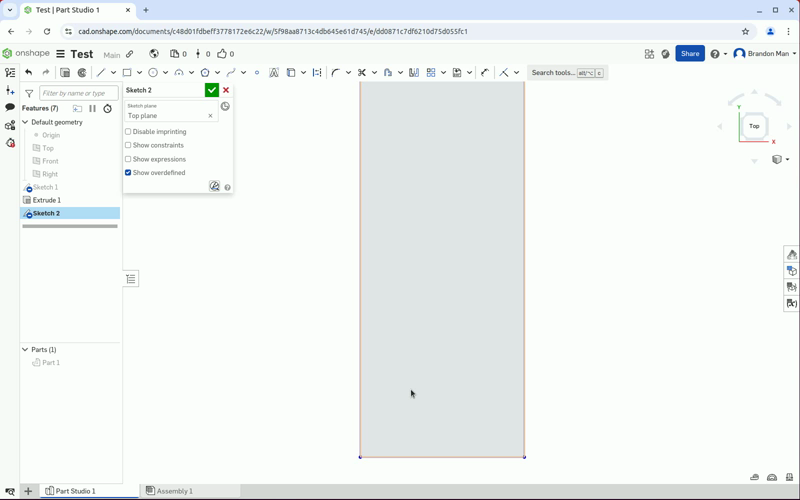
click(411, 389)
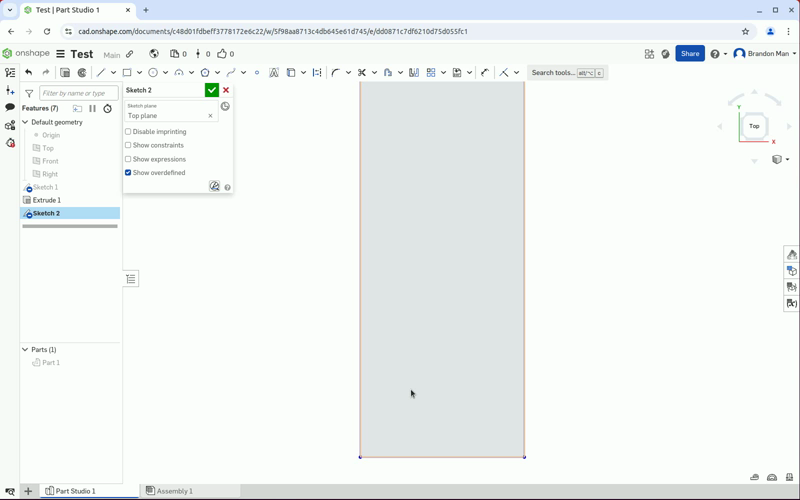
scroll(-6)
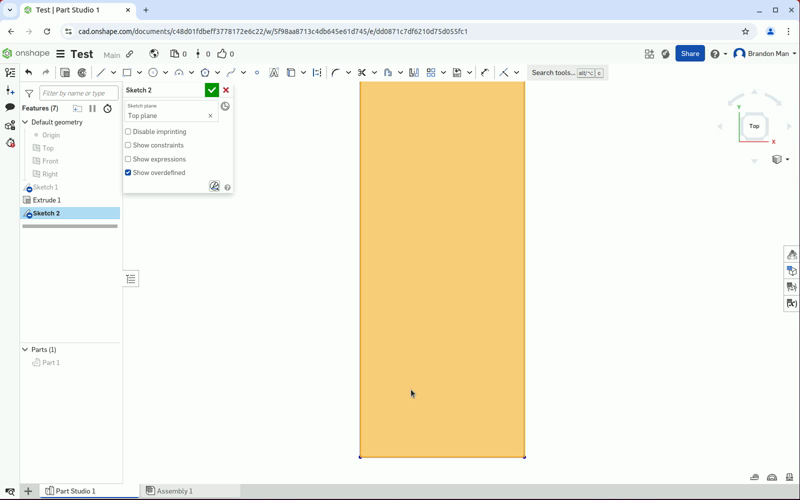
scroll(-6)
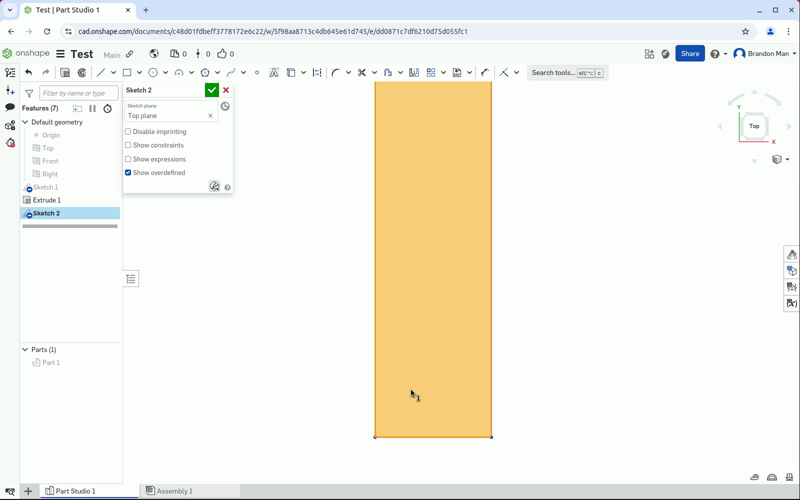
scroll(-6)
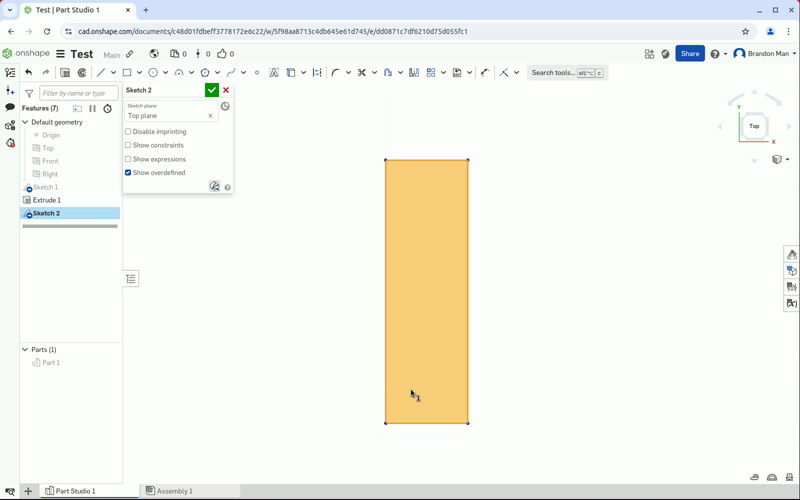
scroll(-6)
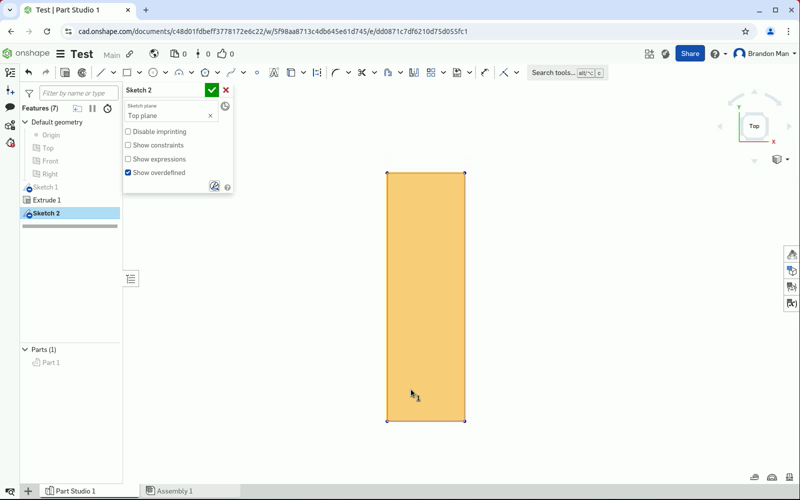
scroll(-6)
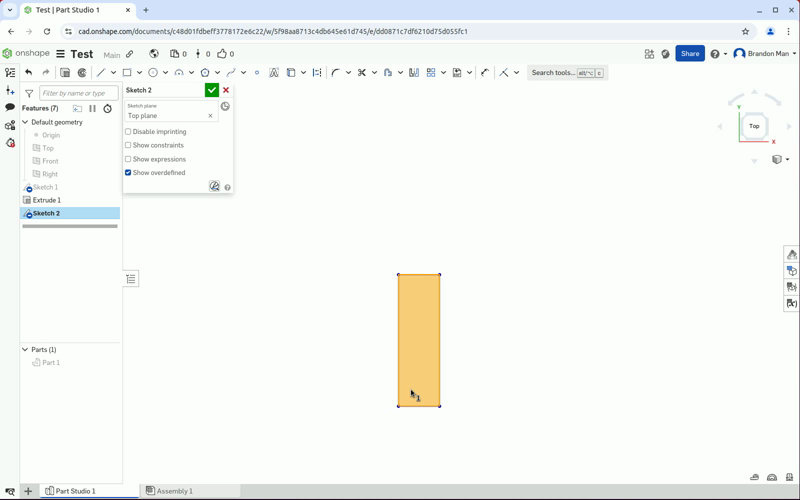
scroll(-6)
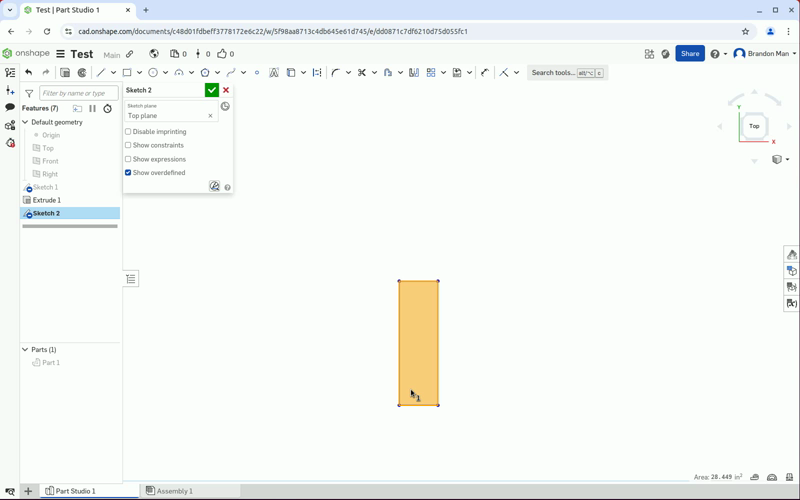
scroll(-6)
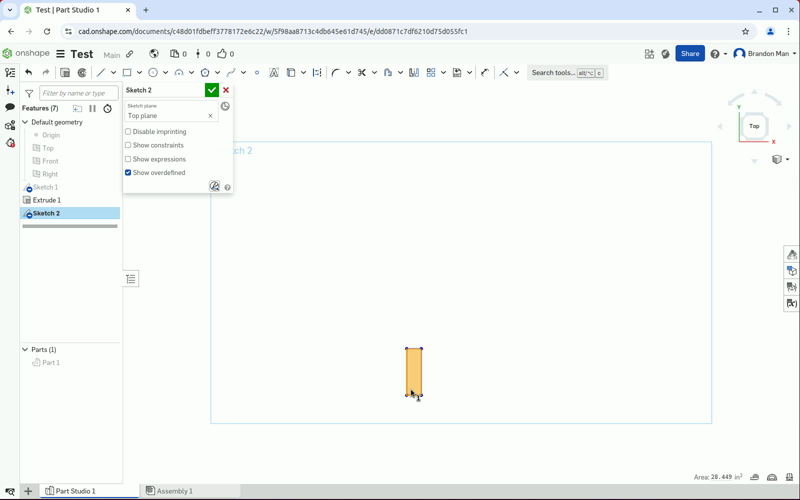
mouse_move(73, 352)
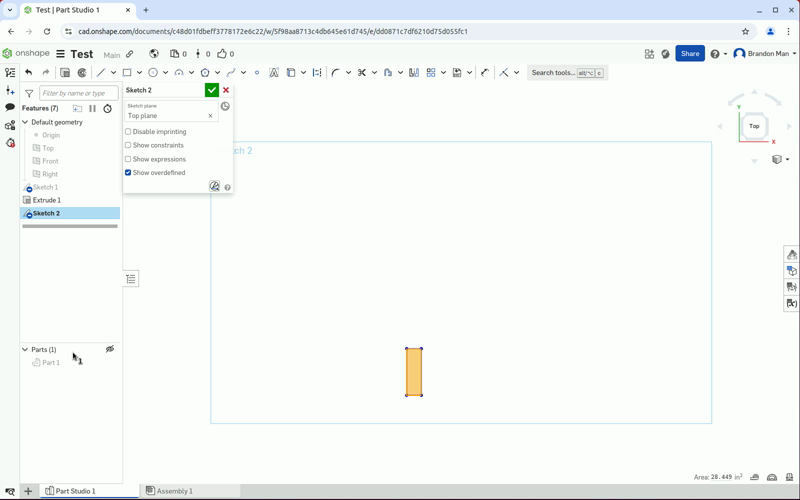
key(shift+y)
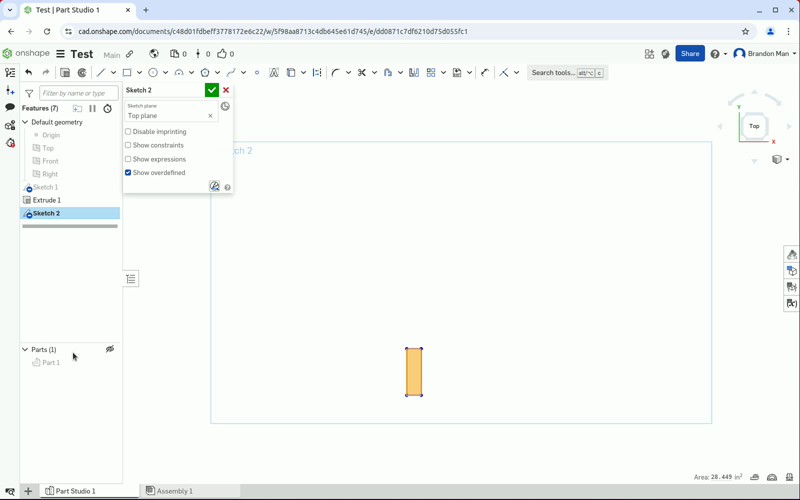
key(shift+e)
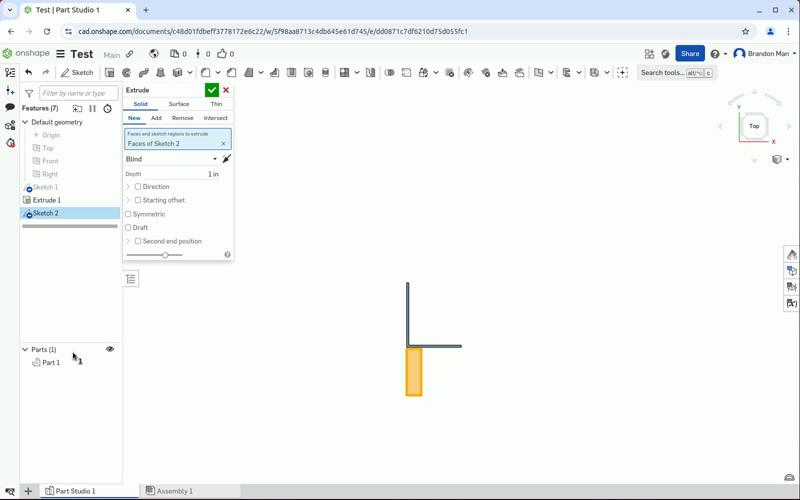
mouse_move(143, 106)
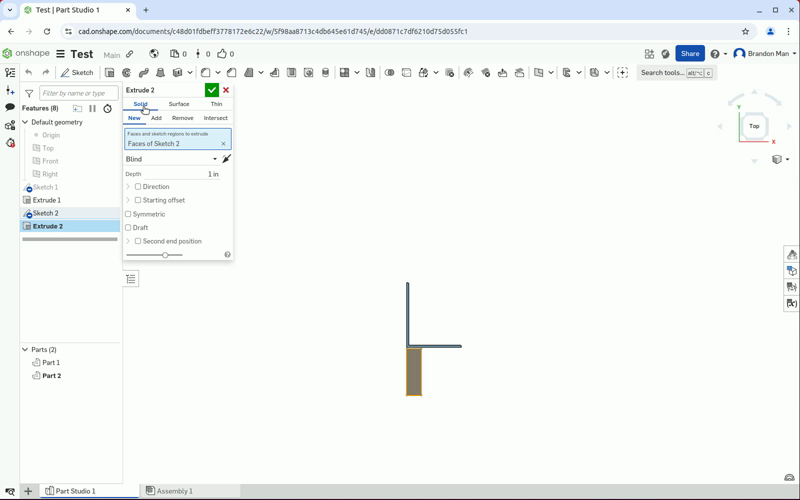
click(143, 106)
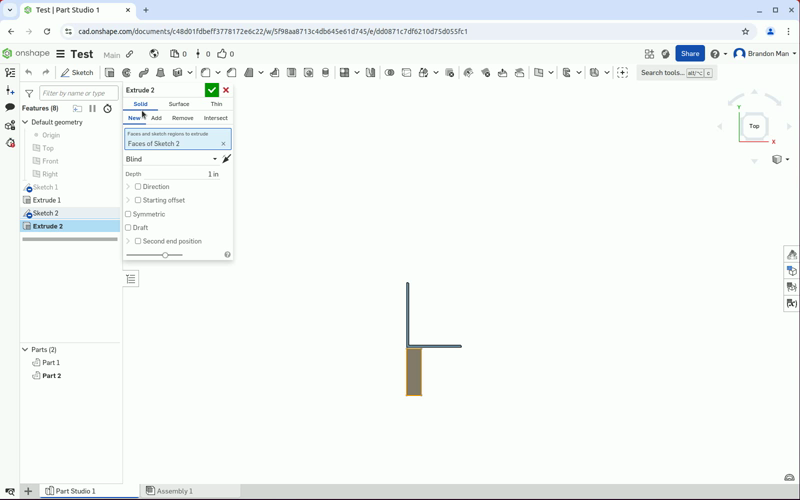
mouse_move(137, 120)
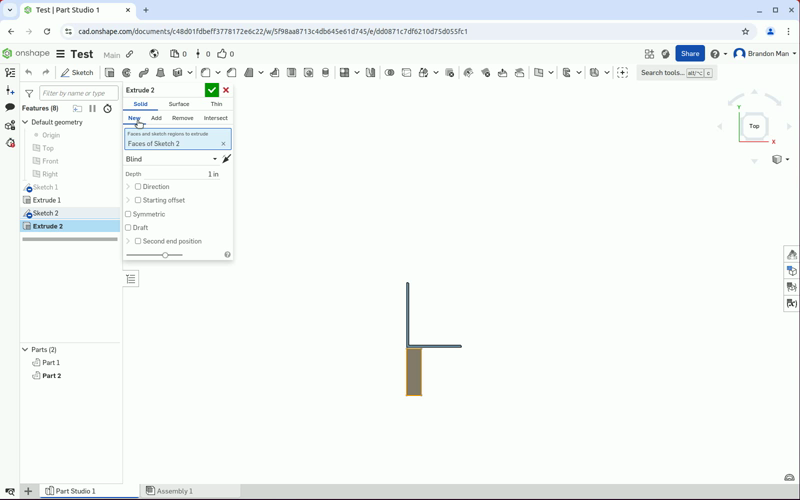
click(137, 120)
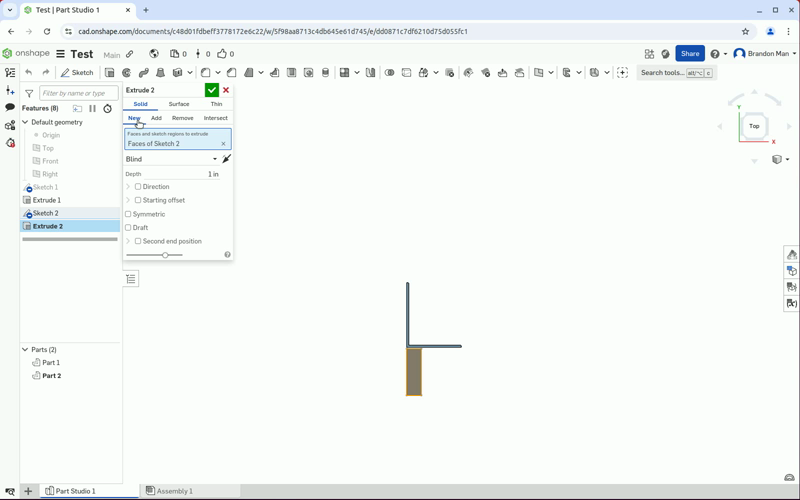
key(tab, 4)
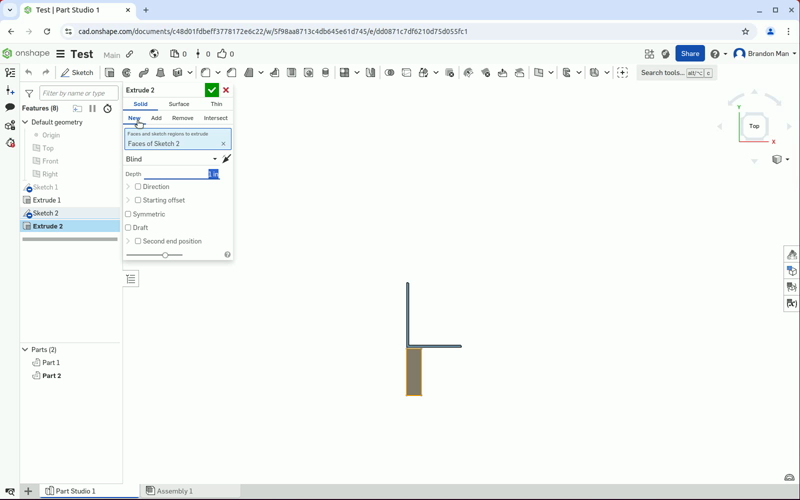
text(0.241)
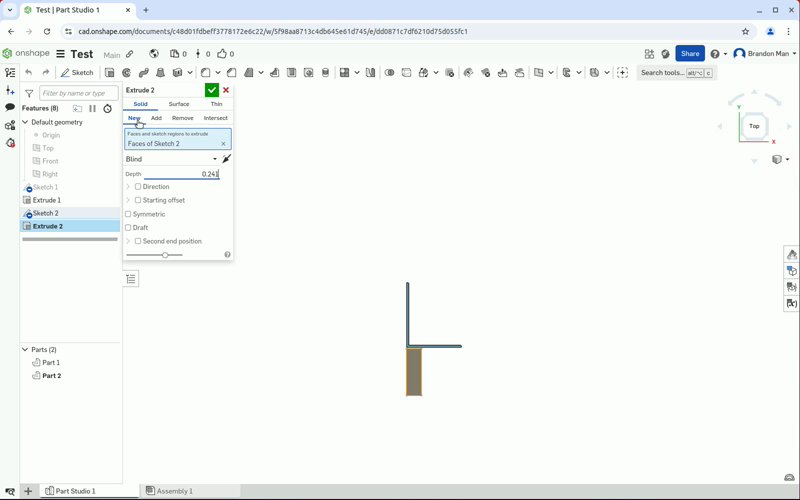
key(enter)
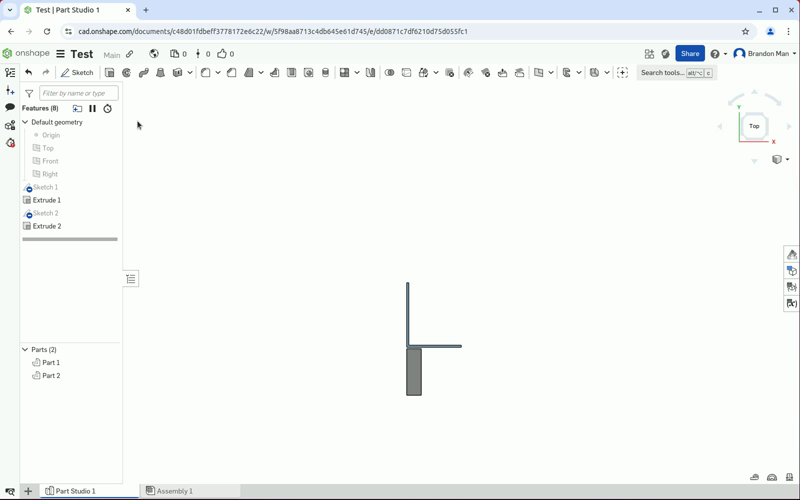
key(shift+h)
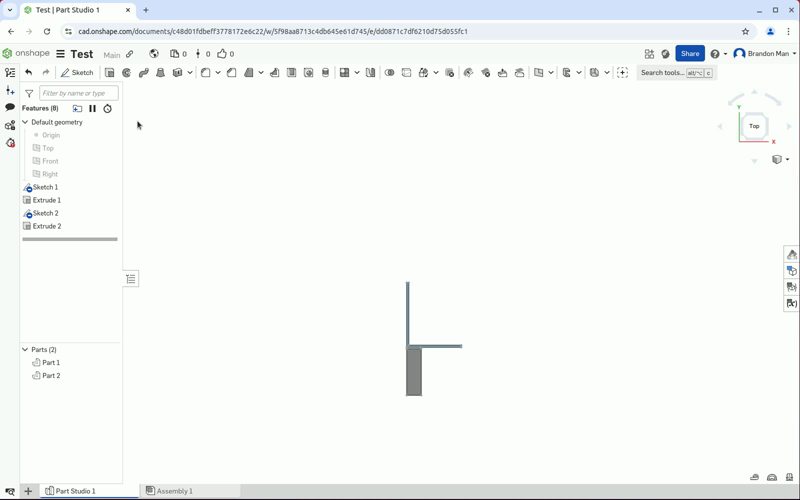
key(shift+h)
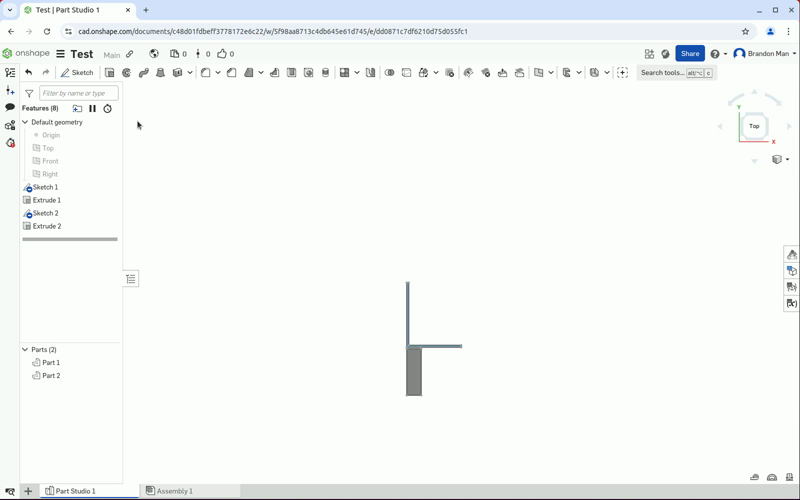
key(shift+7)
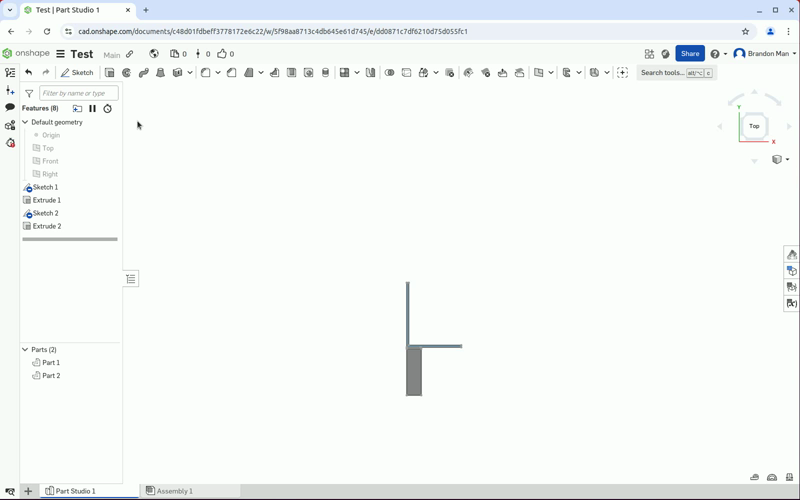
key(up, 3)
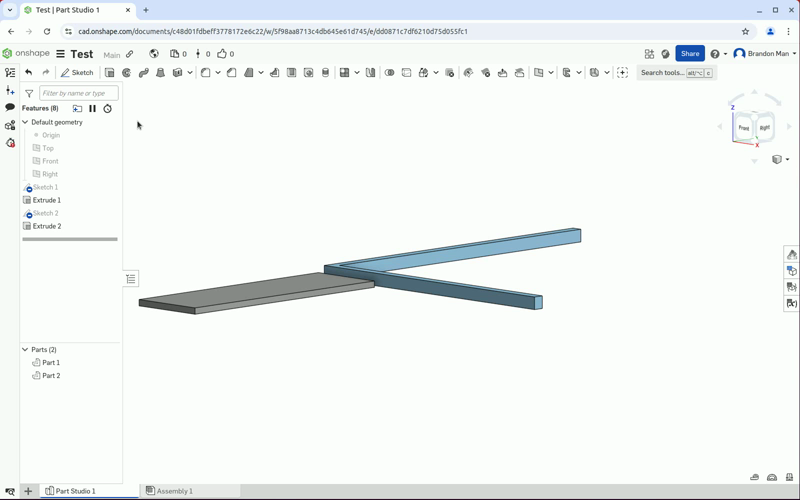
key(left, 3)
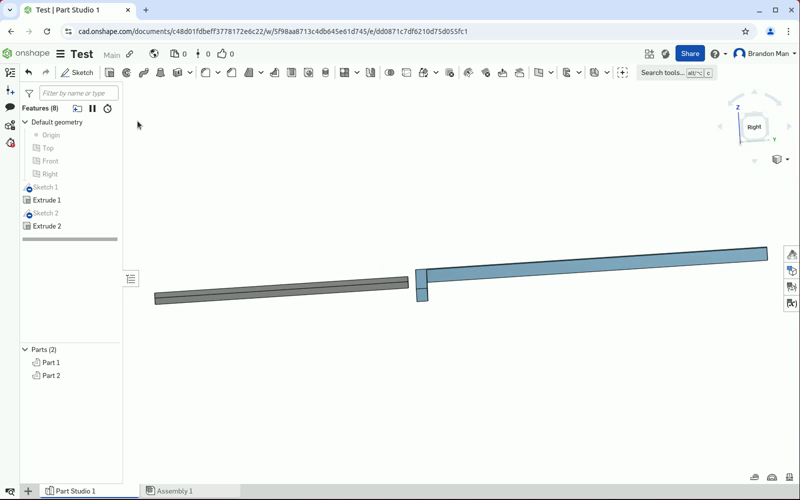
key(right, 3)
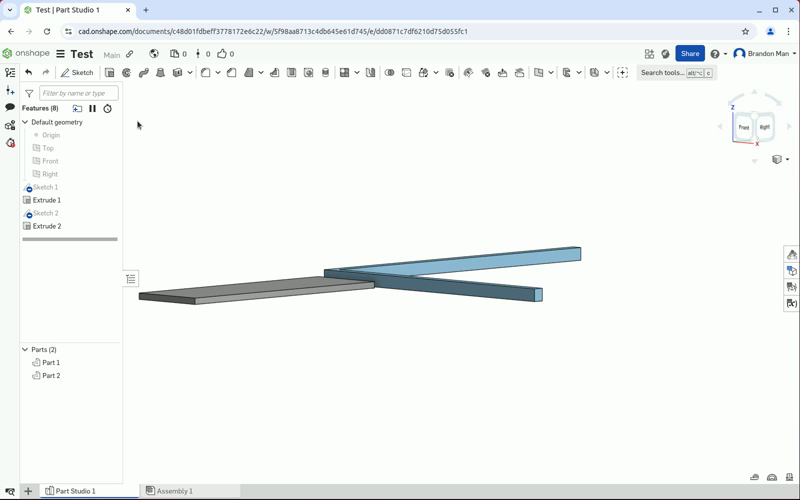
key(down, 3)
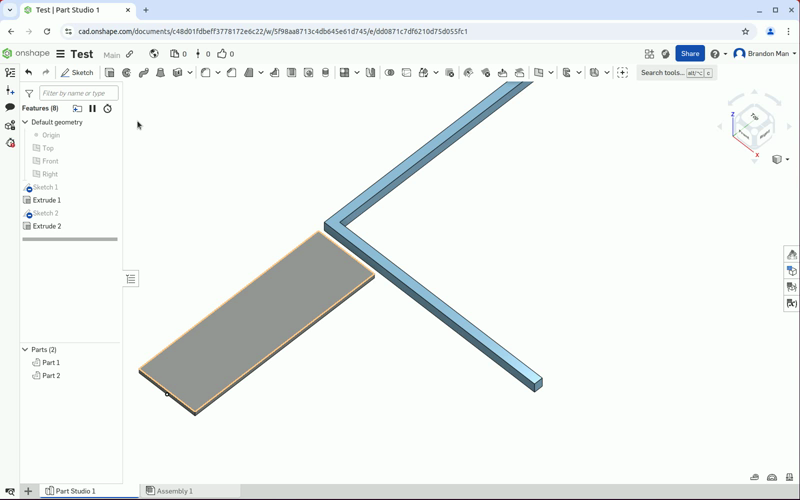
mouse_move(73, 189)
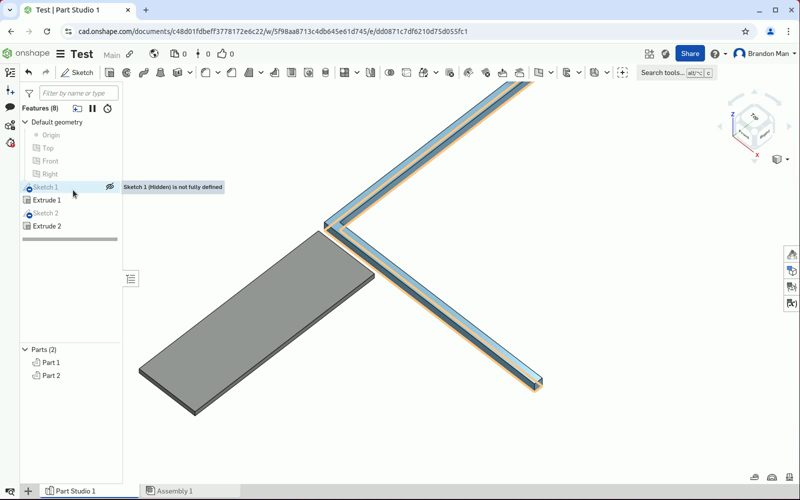
click(73, 189)